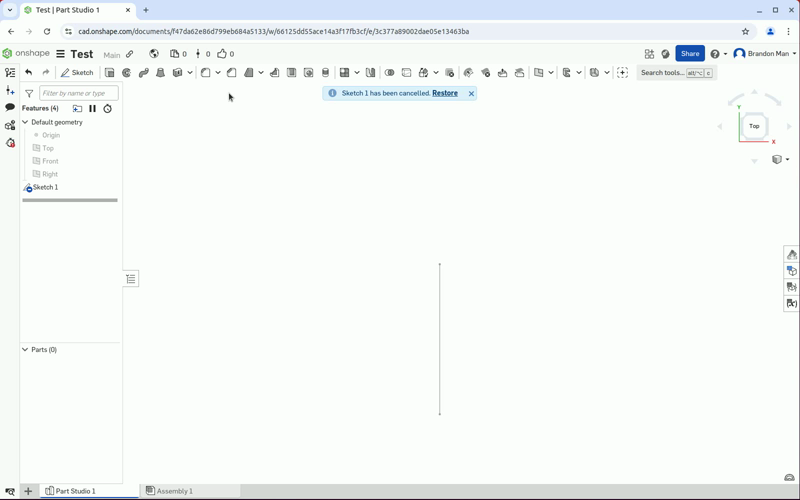
key(shift+h)
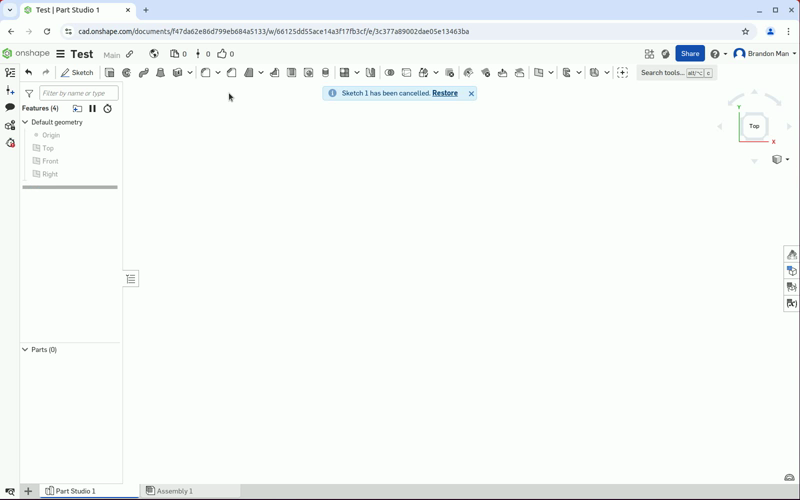
key(shift+s)
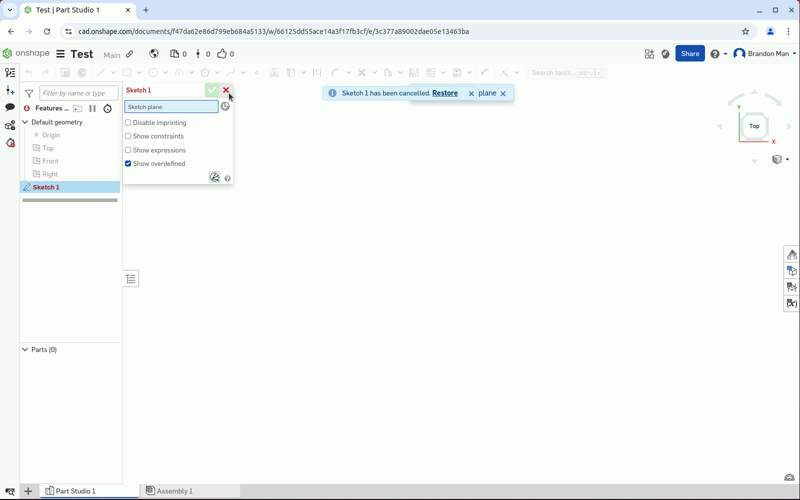
mouse_move(73, 150)
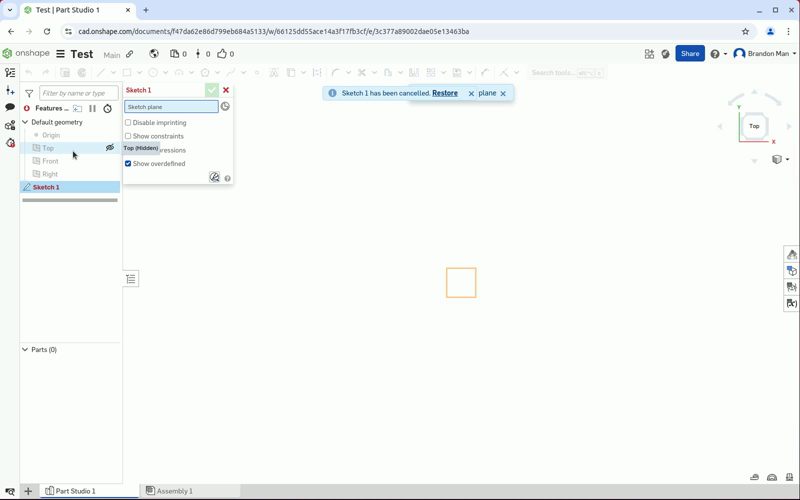
click(73, 150)
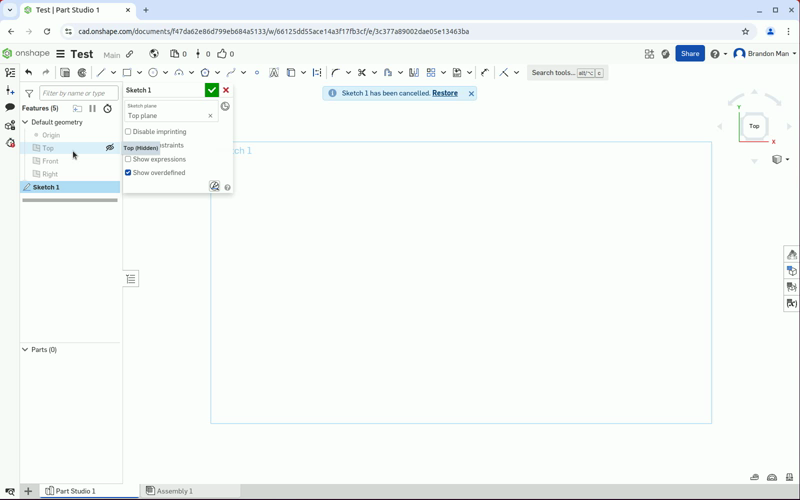
mouse_move(73, 352)
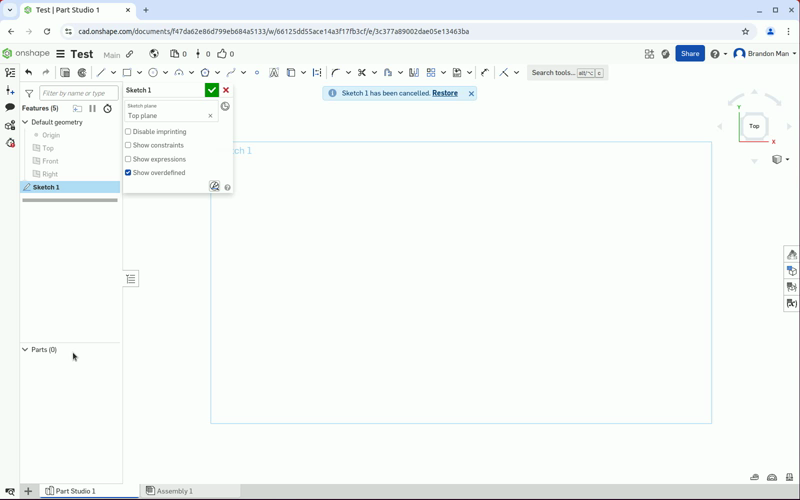
key(y)
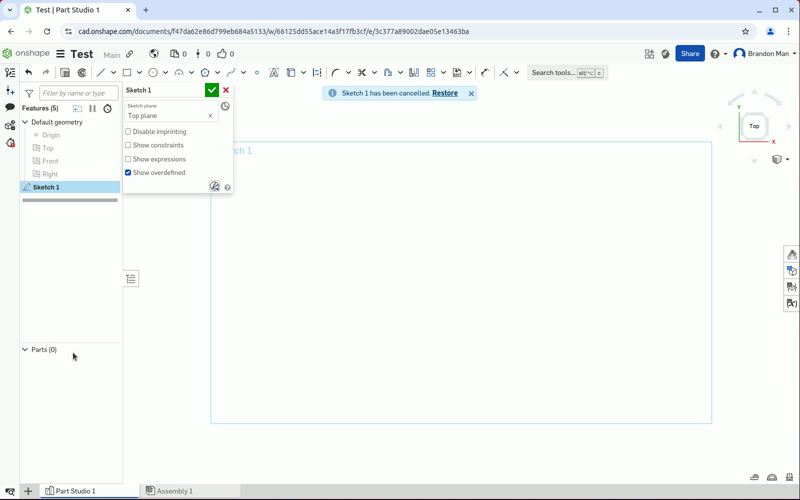
key(l)
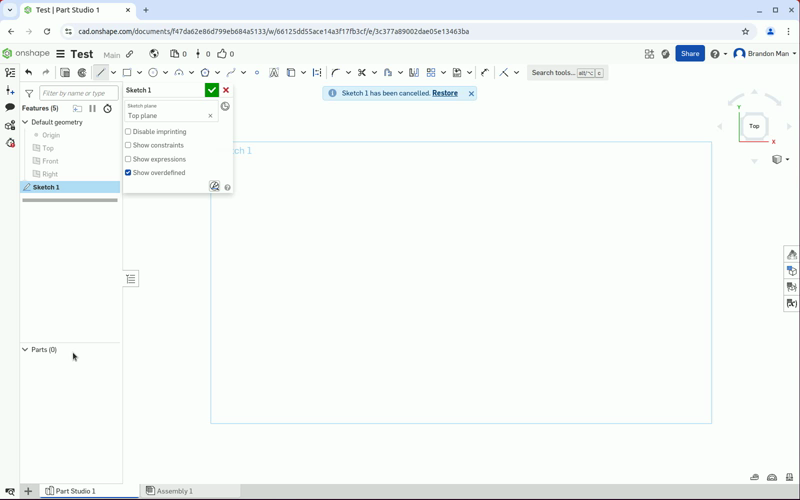
key_down(shift)
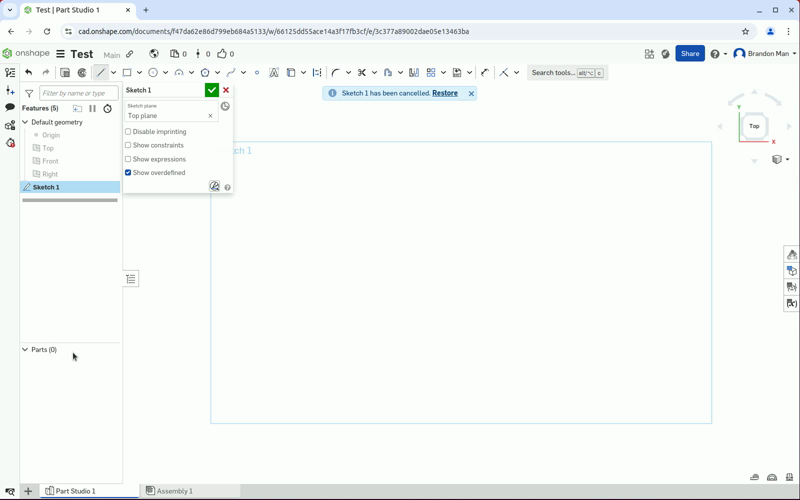
mouse_move(390, 318)
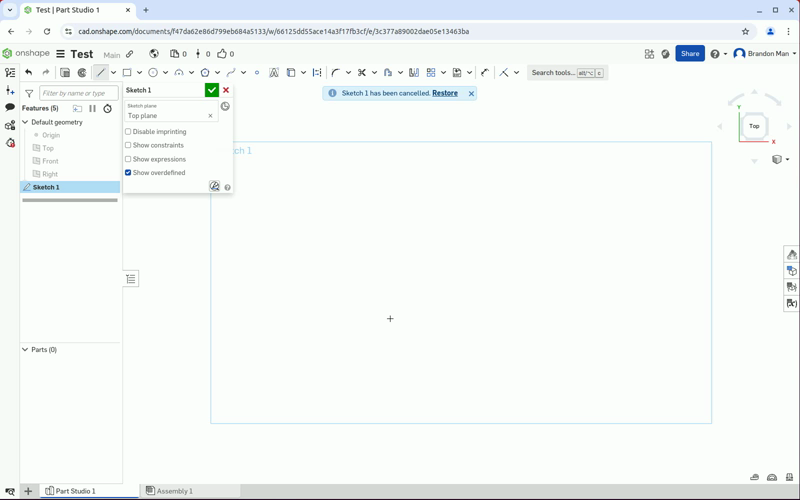
click(390, 318)
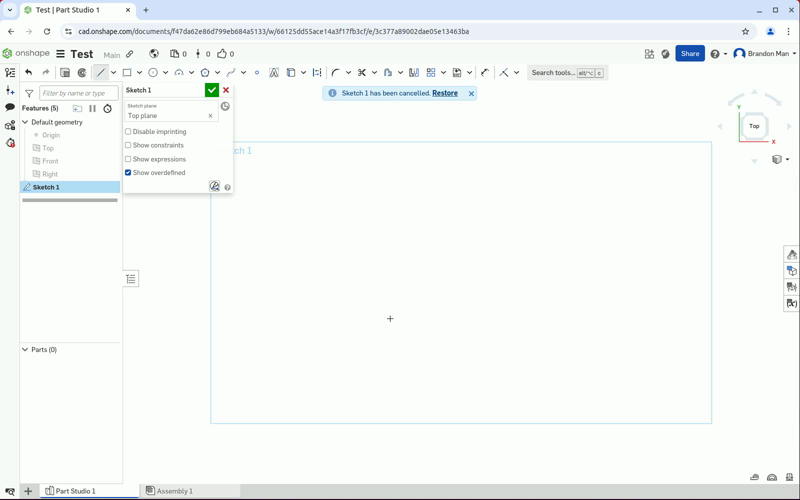
key_up(shift)
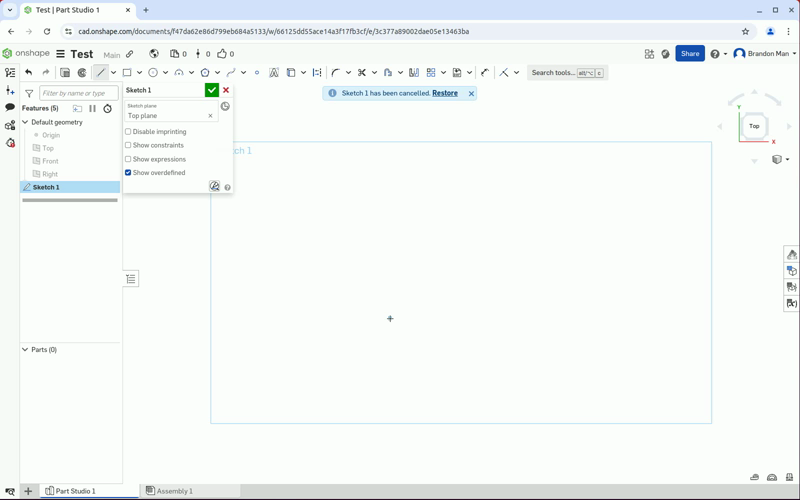
key_down(shift)
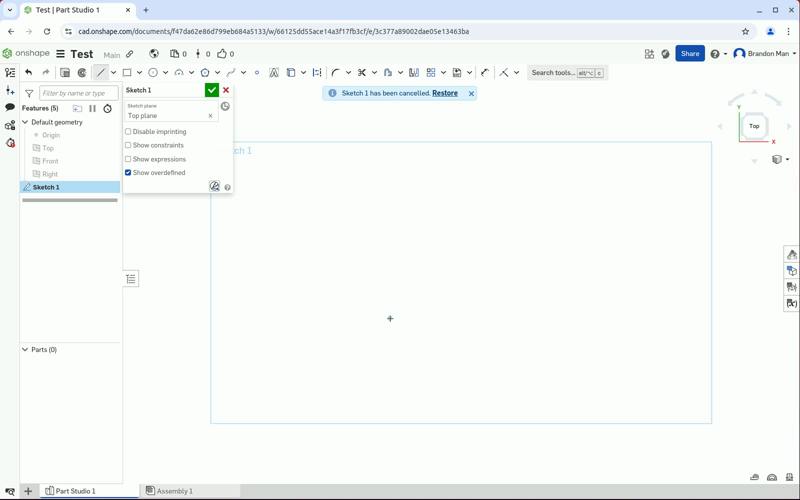
mouse_move(420, 318)
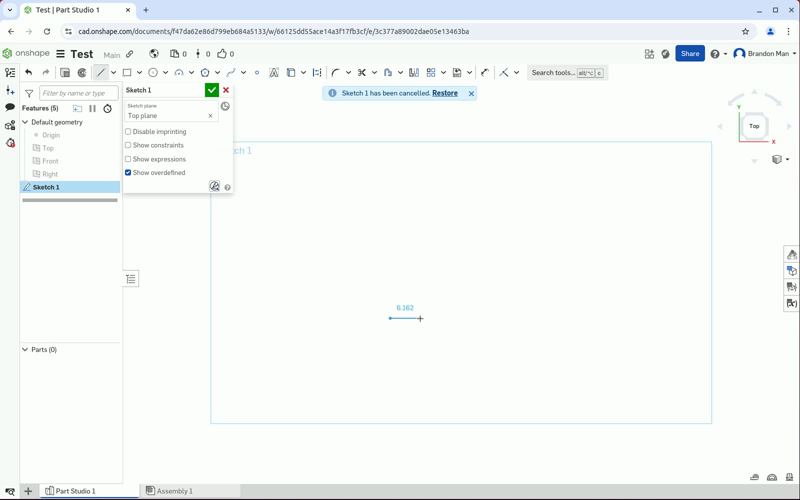
mouse_move(425, 318)
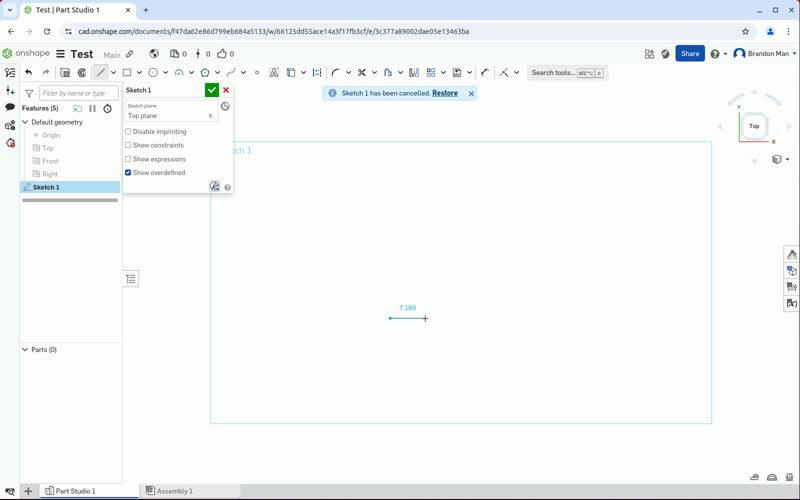
click(425, 318)
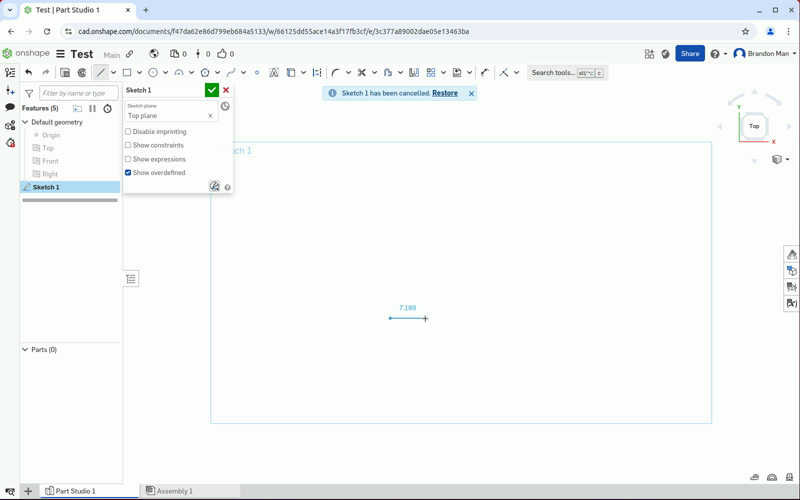
key_up(shift)
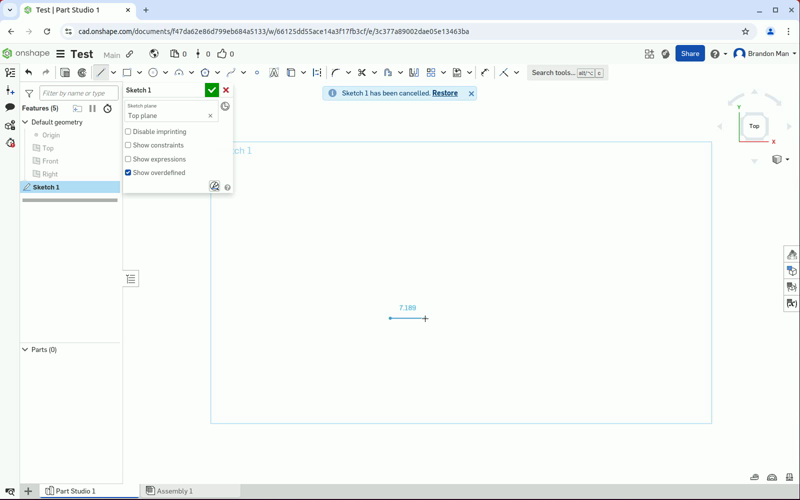
key_down(shift)
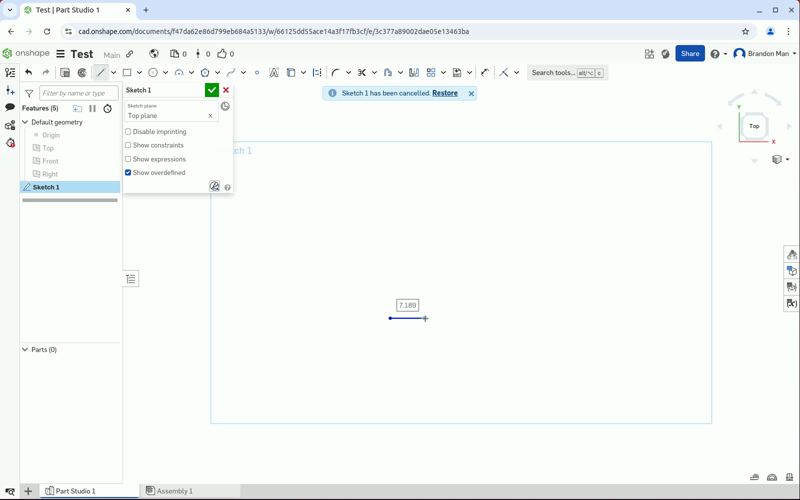
mouse_move(455, 318)
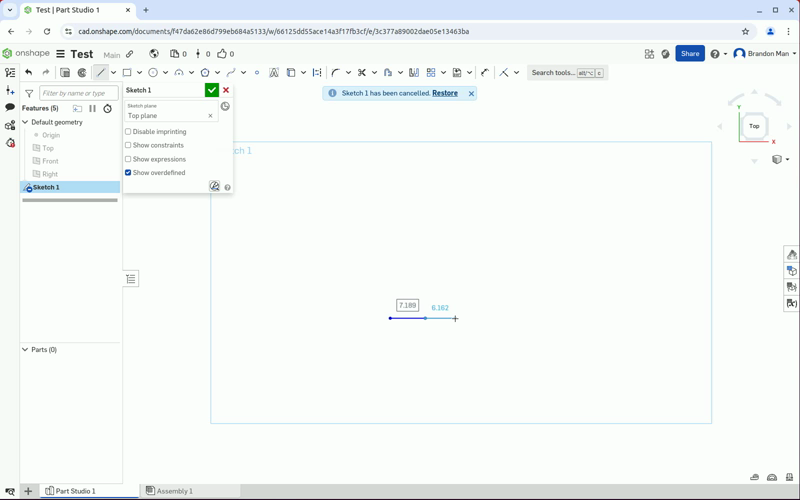
mouse_move(425, 272)
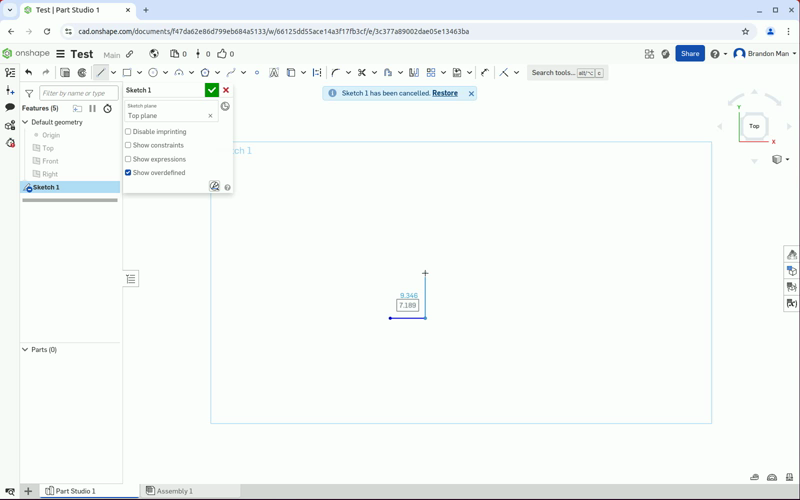
click(425, 272)
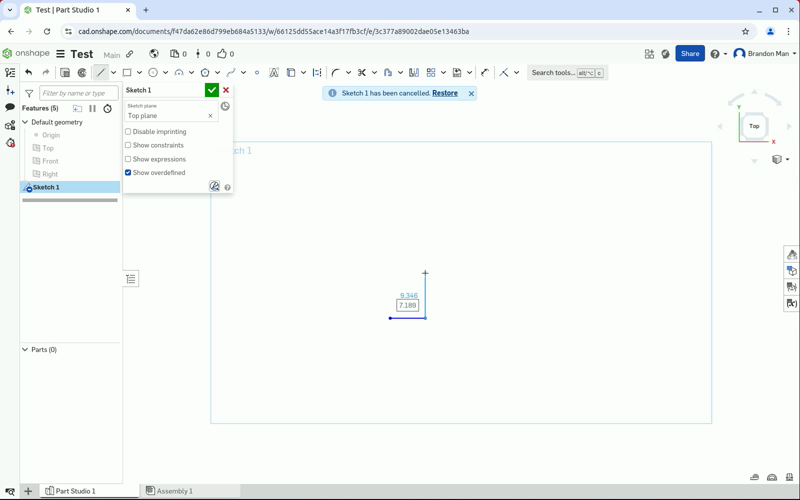
key_up(shift)
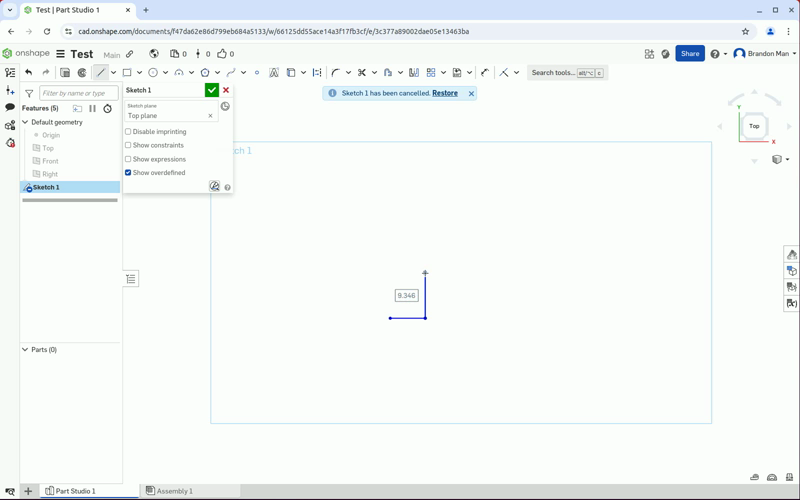
key_down(shift)
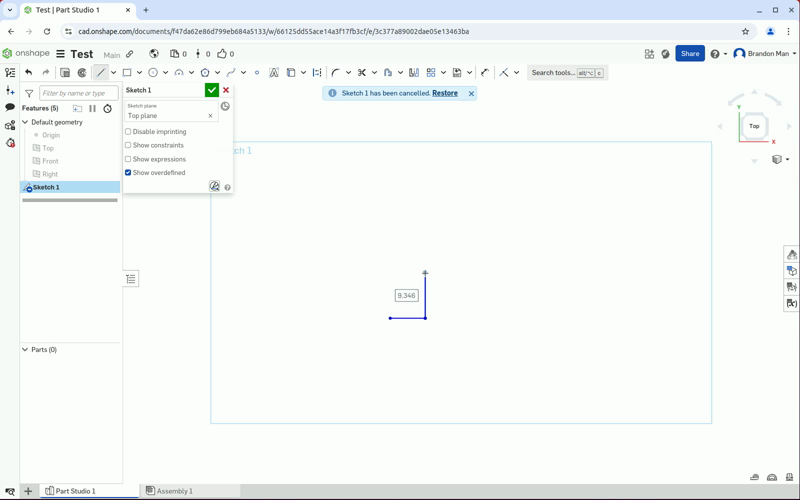
mouse_move(455, 272)
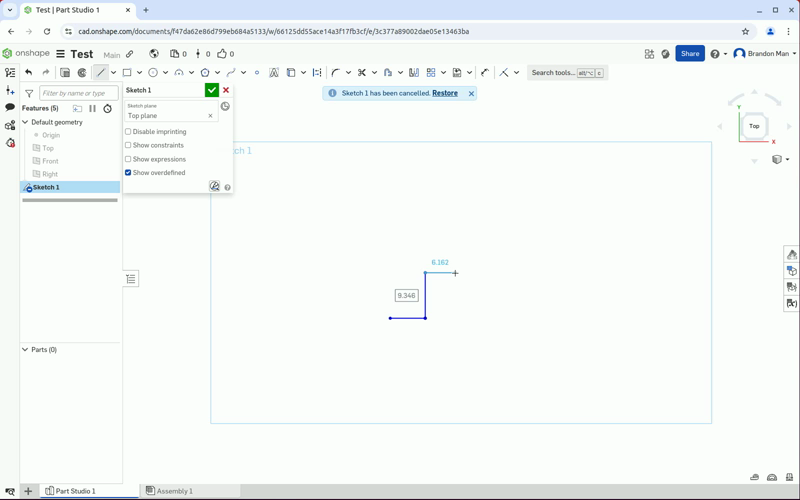
mouse_move(403, 272)
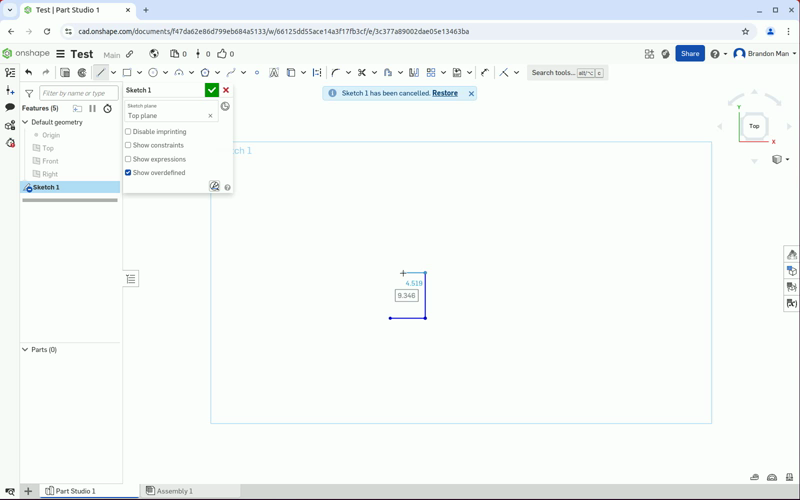
click(403, 272)
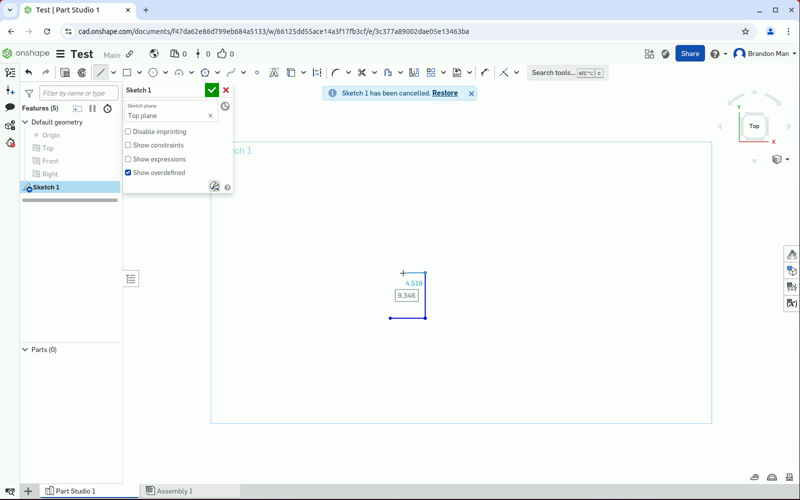
key_up(shift)
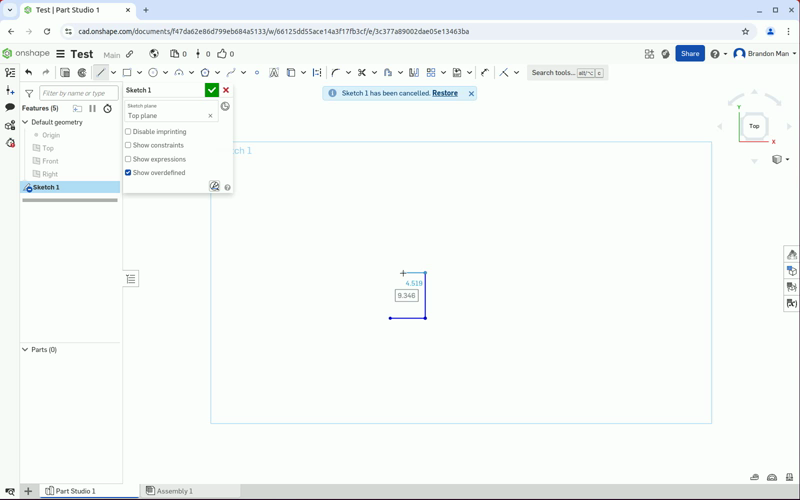
key_down(shift)
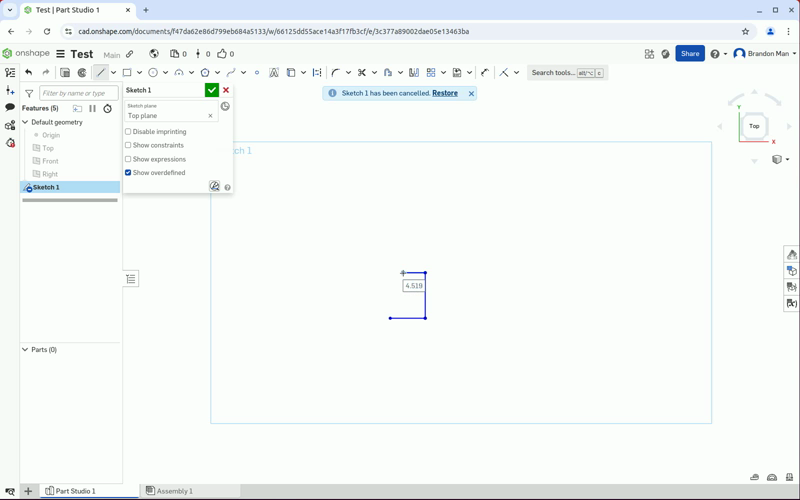
mouse_move(403, 202)
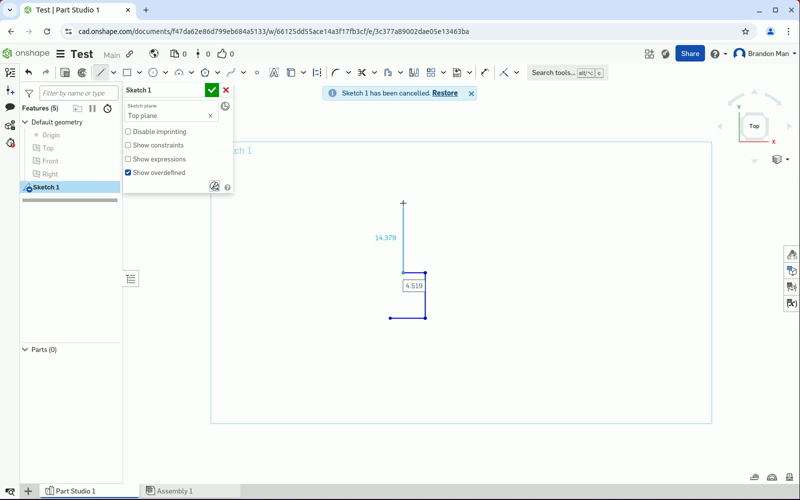
click(403, 202)
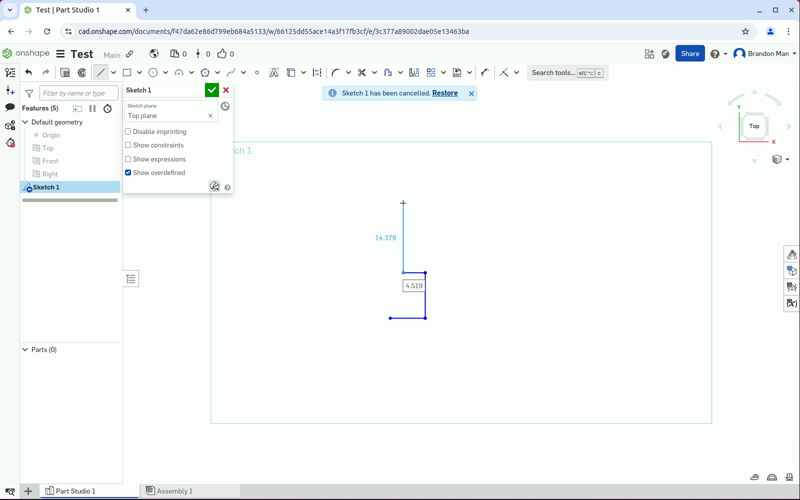
key_up(shift)
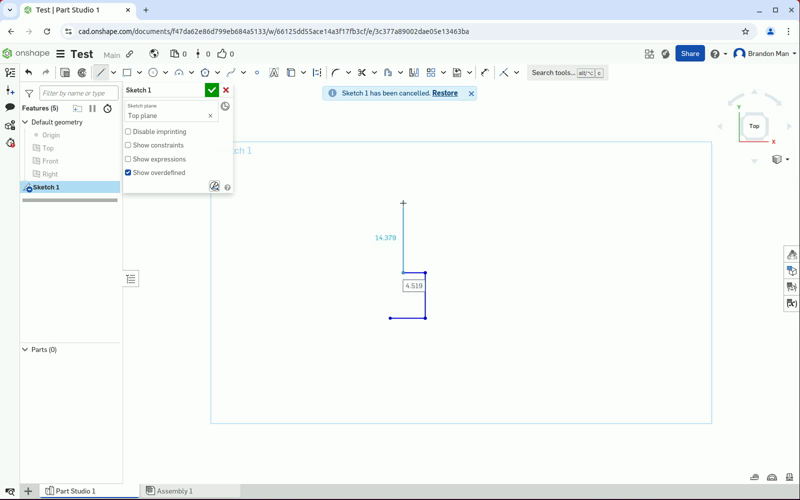
key_down(shift)
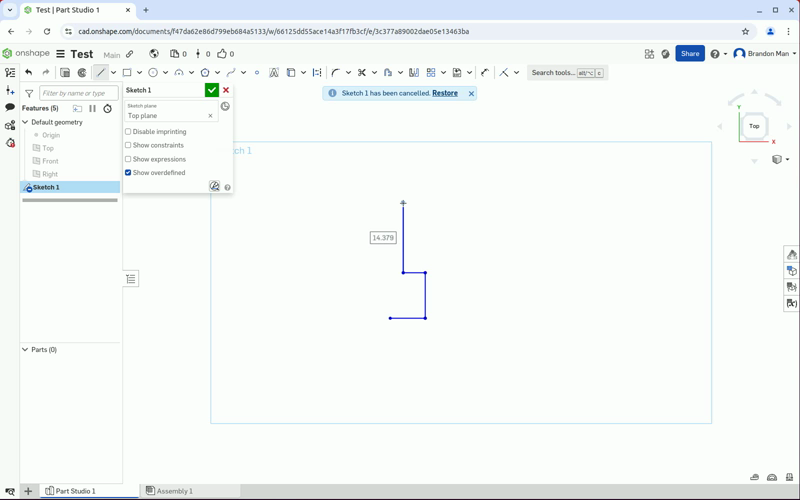
mouse_move(433, 202)
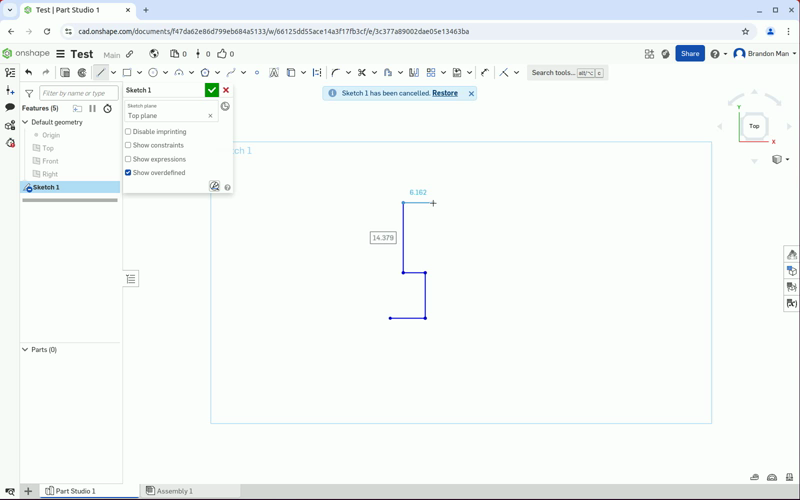
mouse_move(390, 195)
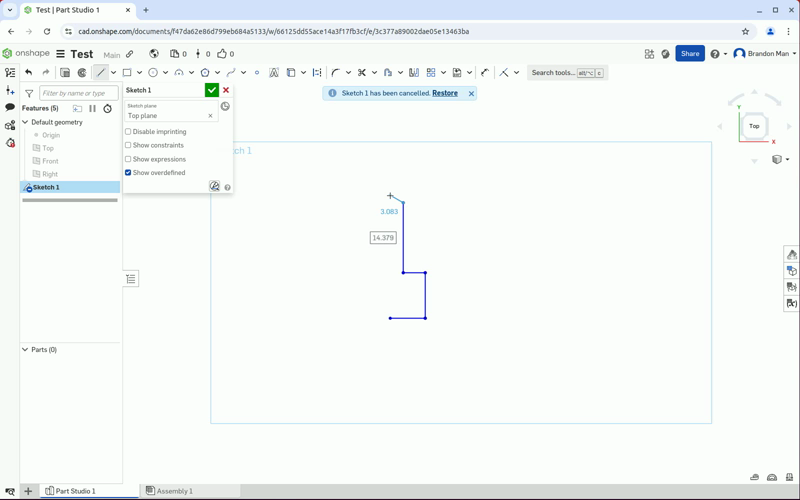
click(390, 195)
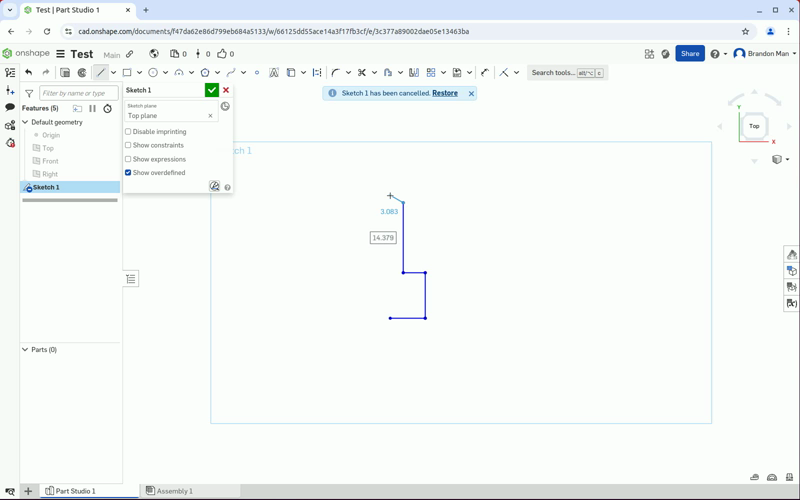
key_up(shift)
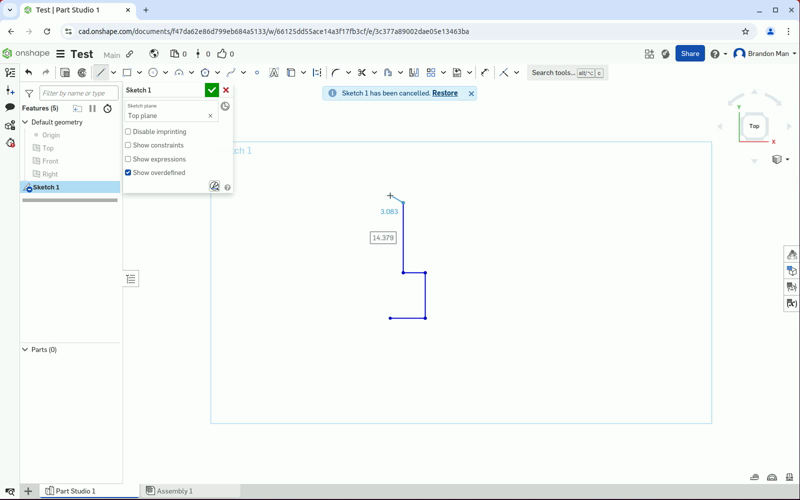
key_down(shift)
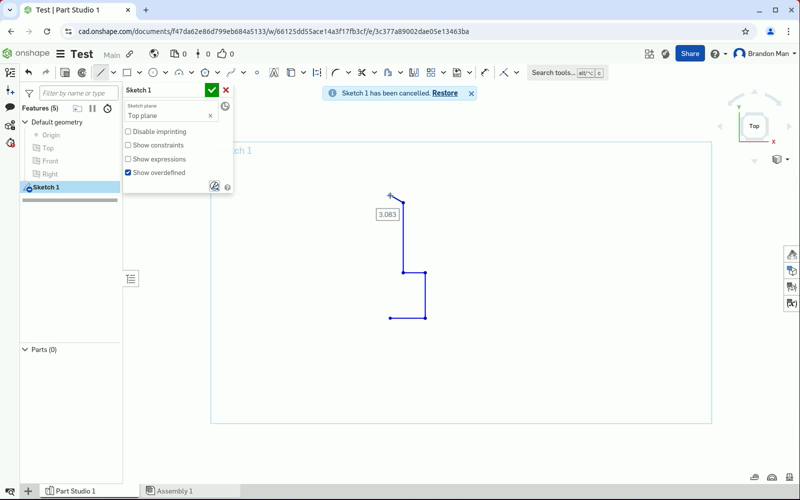
mouse_move(390, 318)
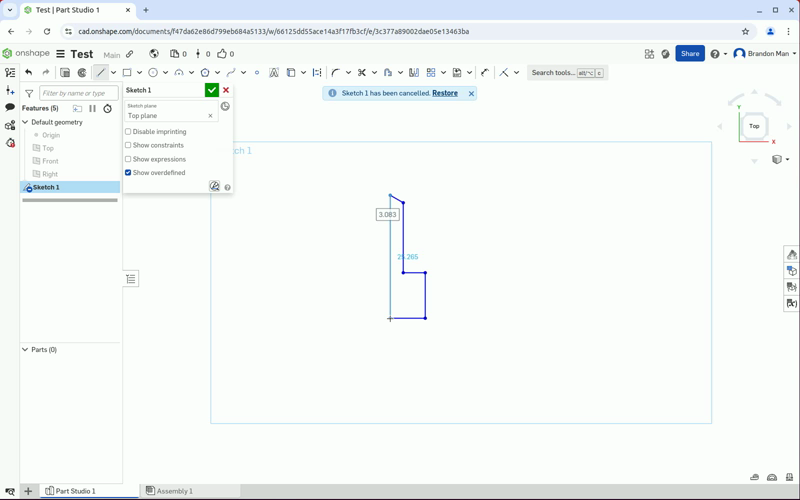
key_up(shift)
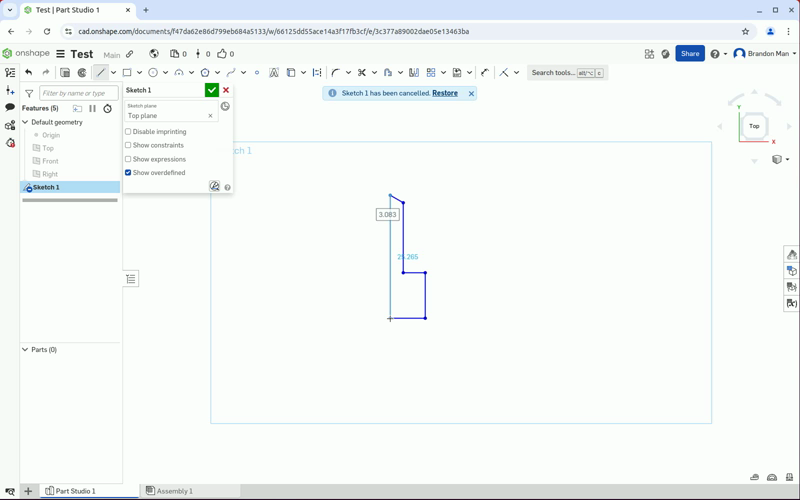
click(390, 318)
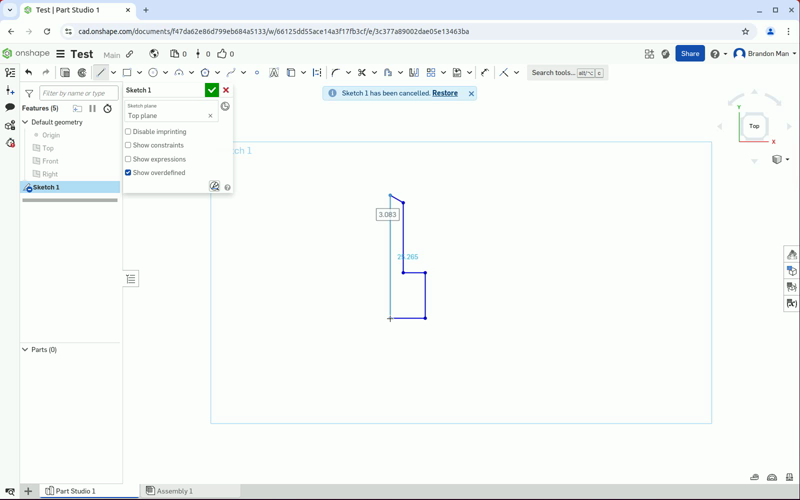
key(esc)
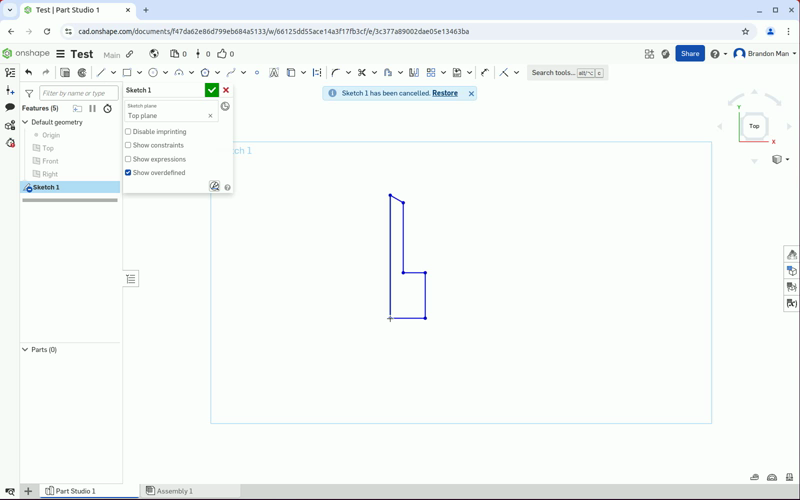
mouse_move(396, 309)
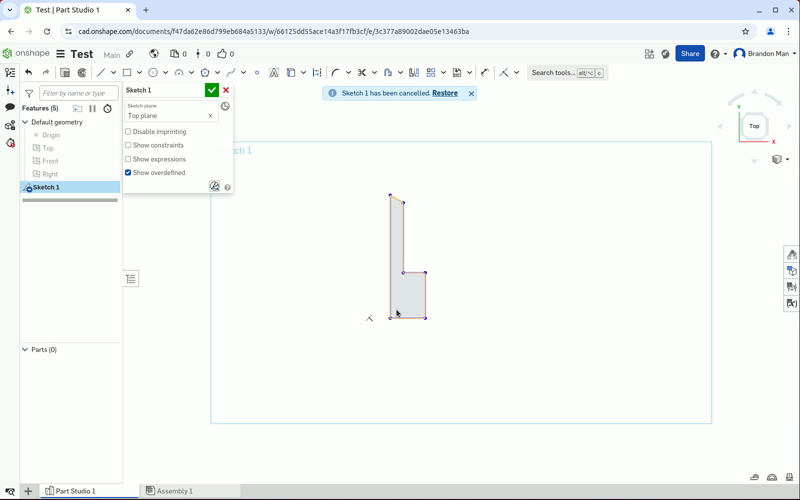
click(396, 309)
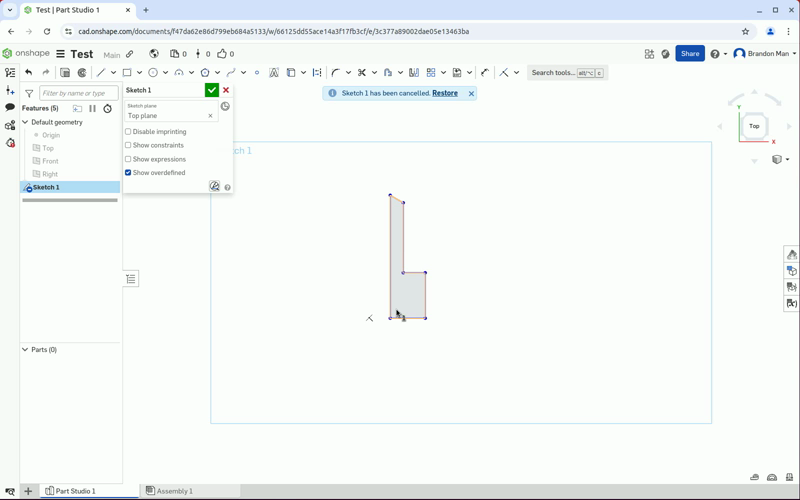
mouse_move(73, 352)
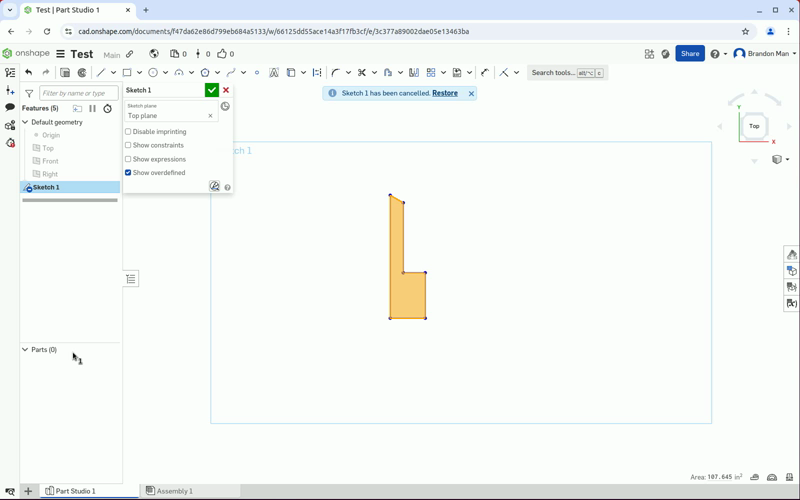
key(shift+y)
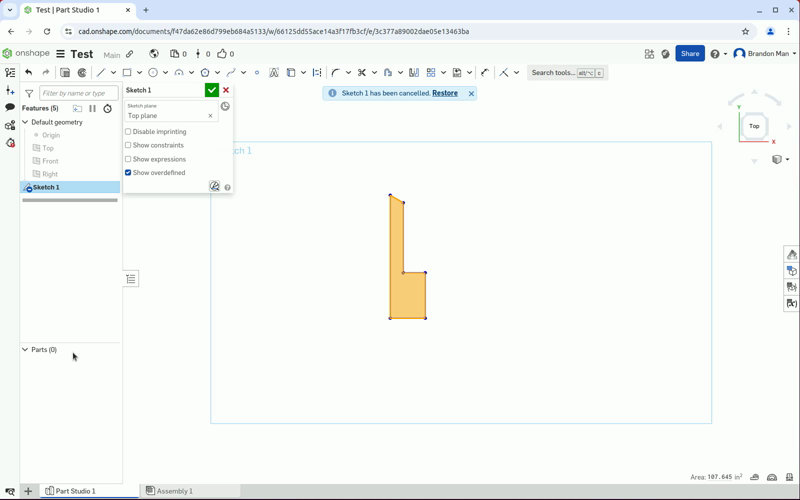
key(shift+e)
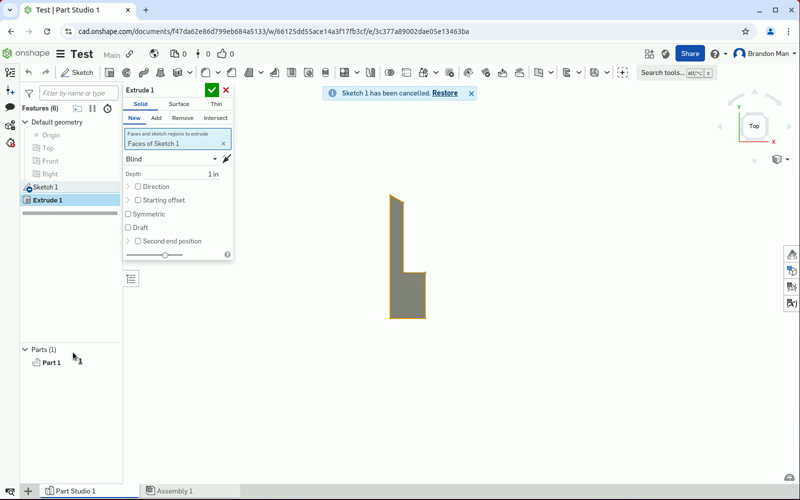
mouse_move(143, 106)
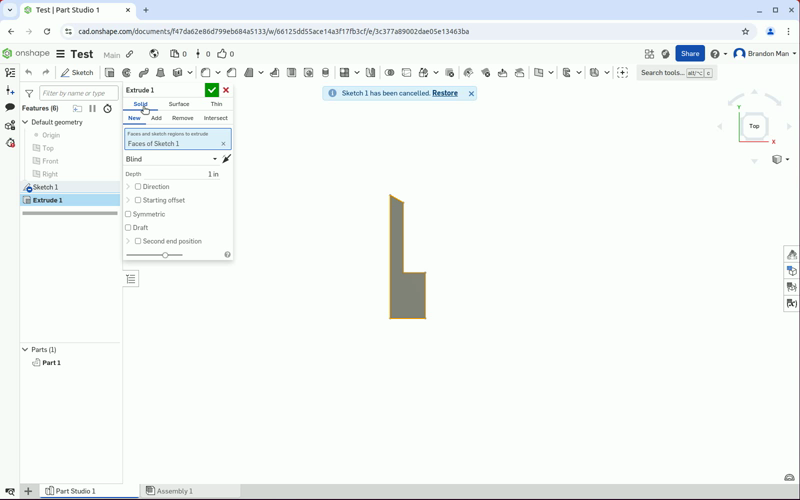
click(143, 106)
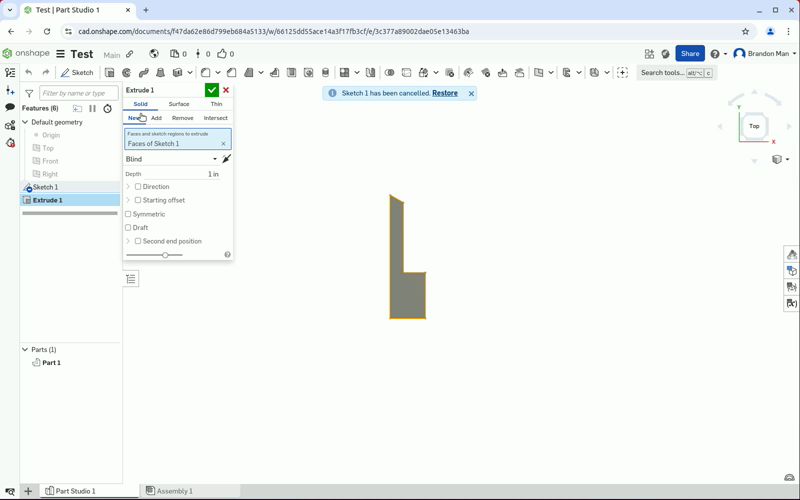
mouse_move(137, 120)
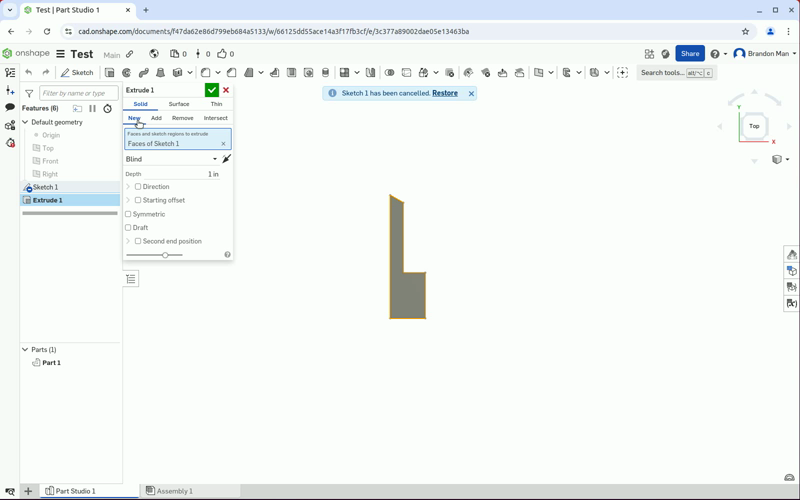
click(137, 120)
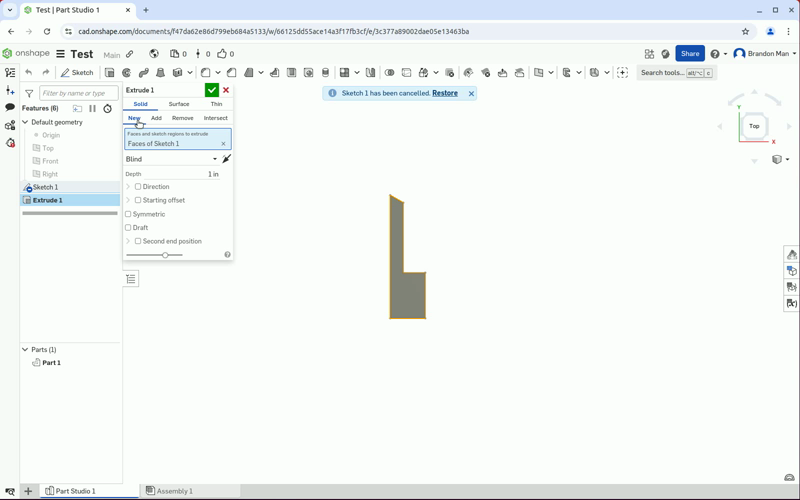
key(tab, 4)
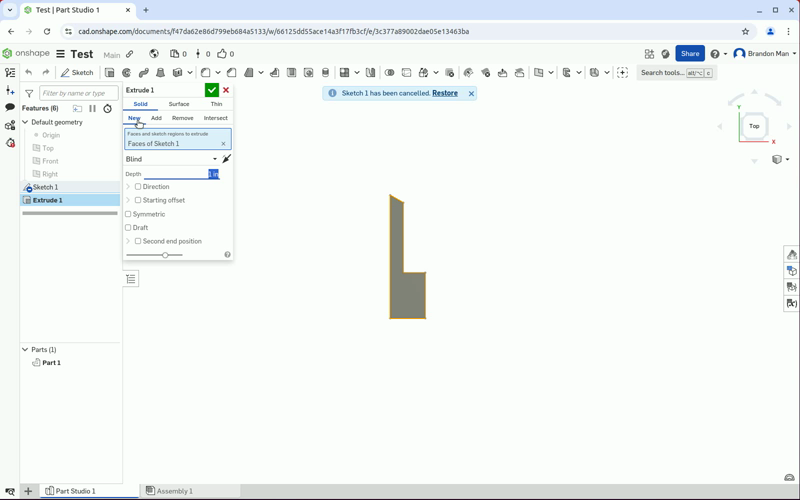
text(16.85)
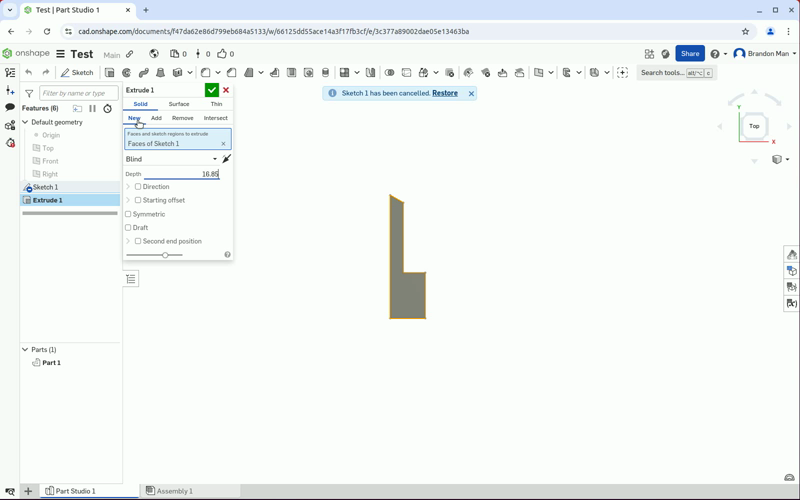
key(enter)
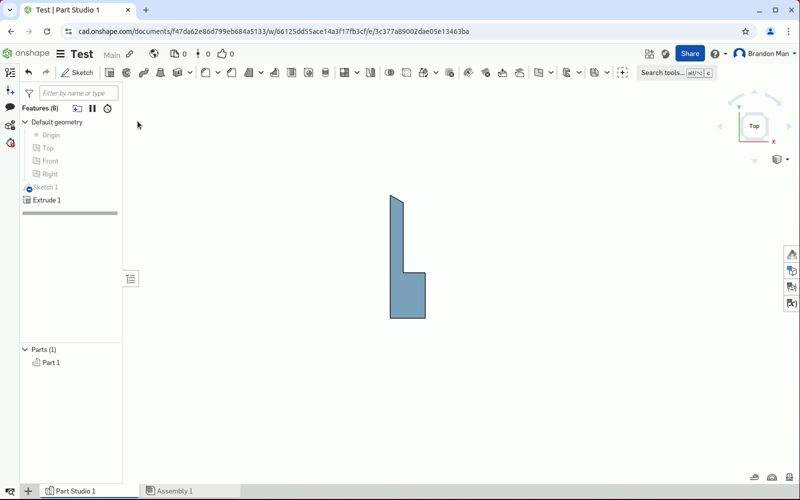
key(shift+h)
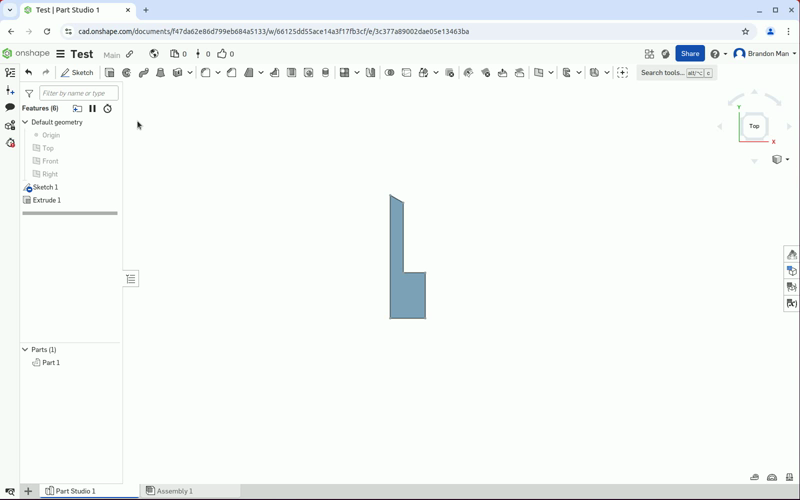
key(shift+h)
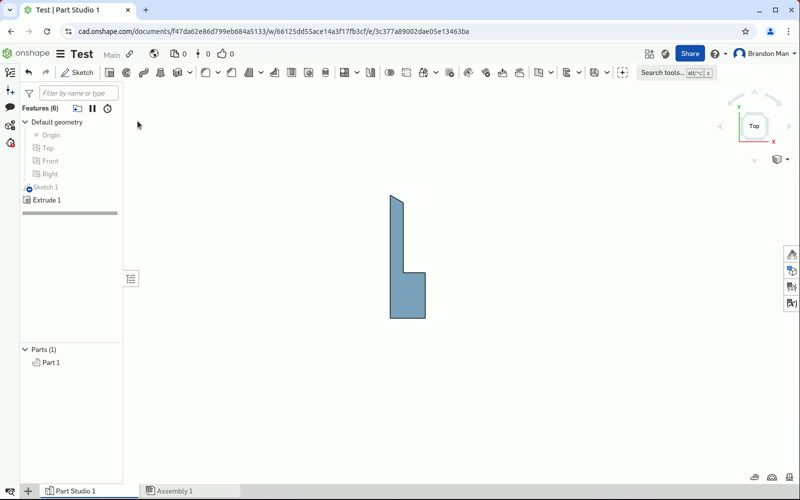
mouse_move(73, 189)
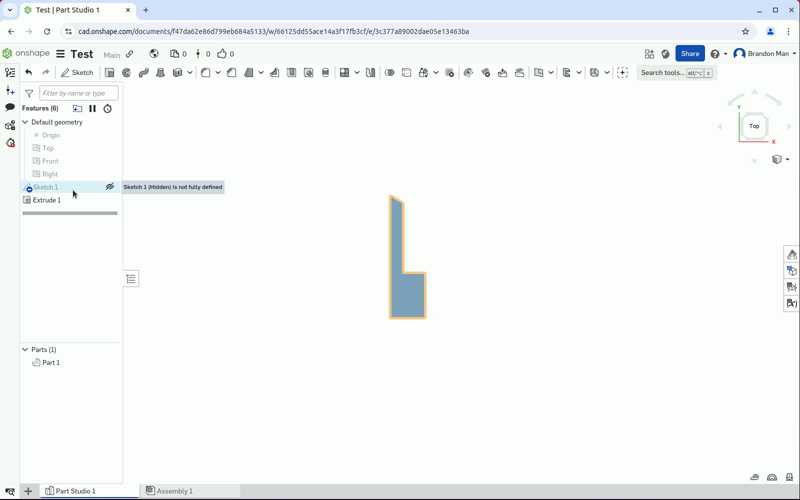
click(73, 189)
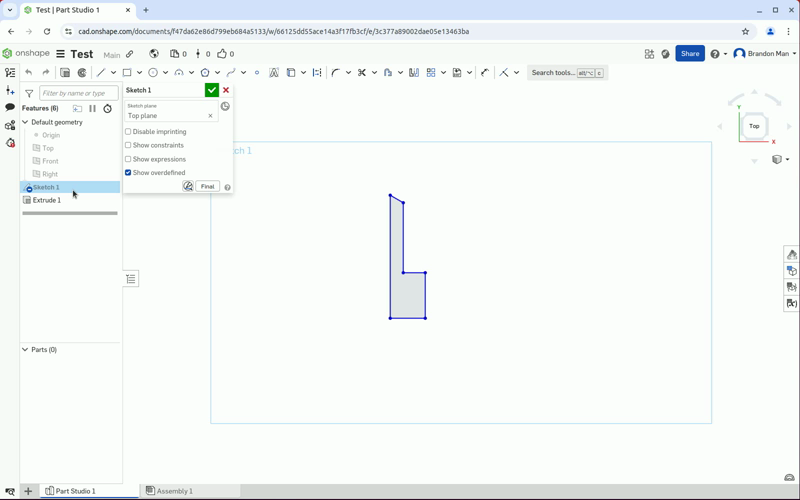
mouse_move(229, 92)
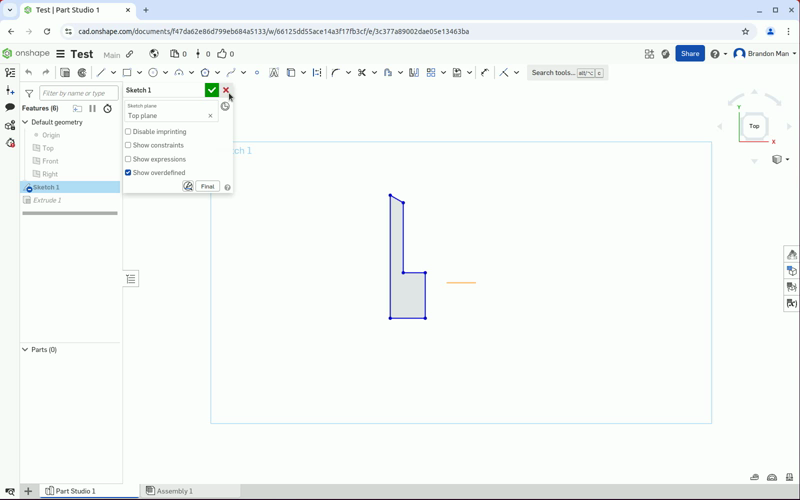
click(229, 92)
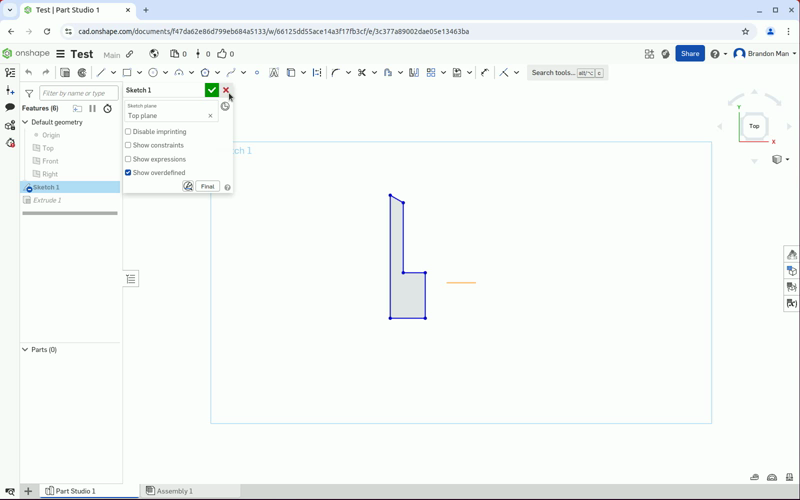
key(shift+s)
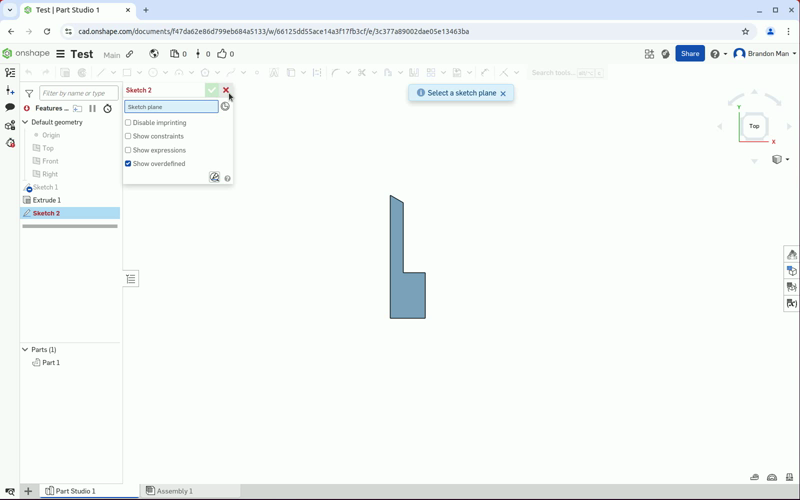
mouse_move(73, 150)
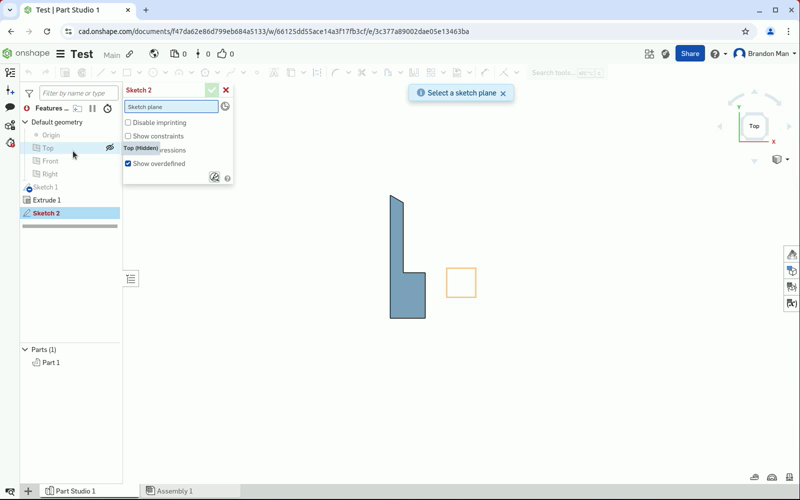
click(73, 150)
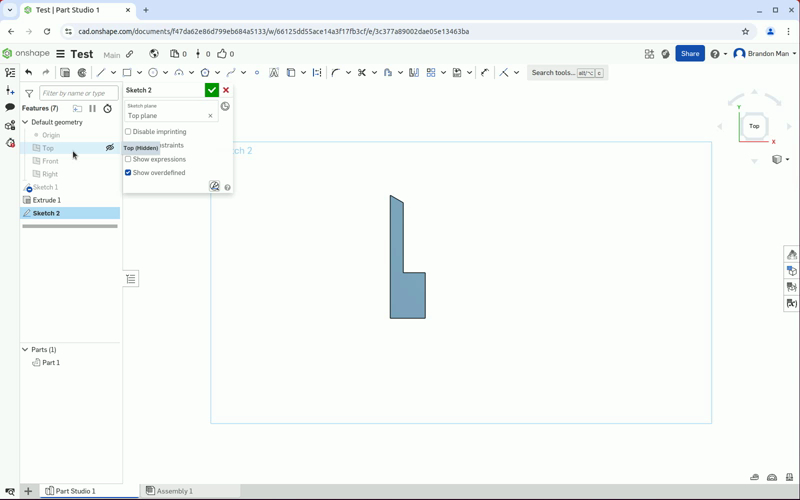
mouse_move(73, 352)
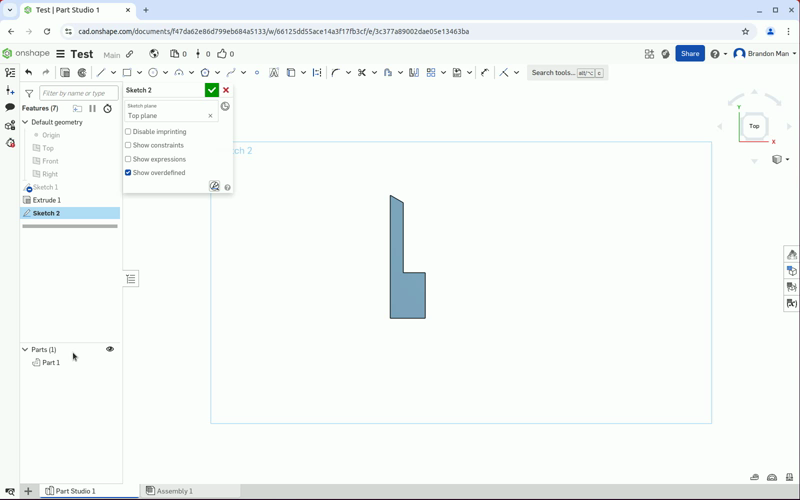
key(y)
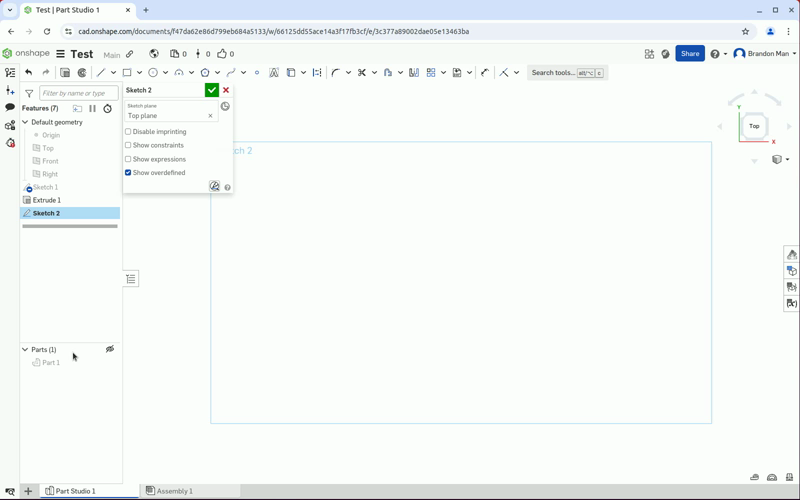
key(l)
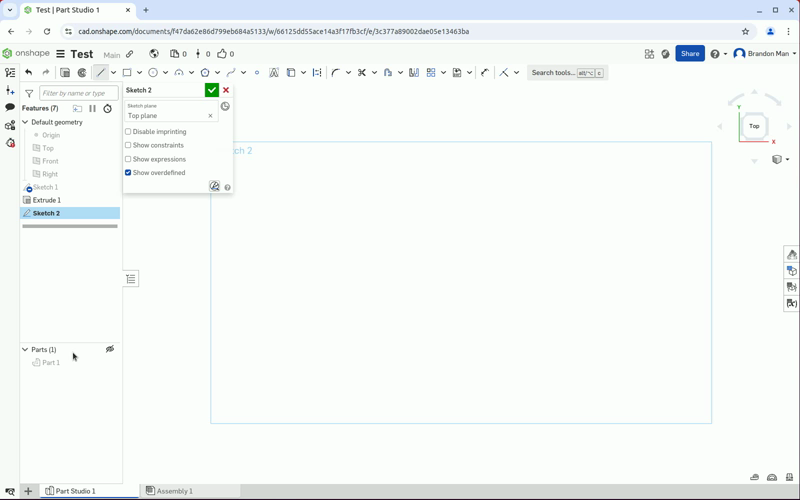
key_down(shift)
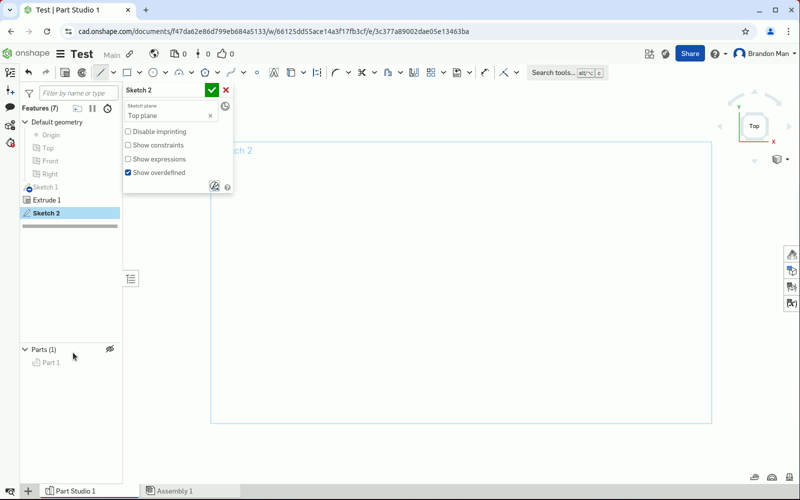
mouse_move(460, 318)
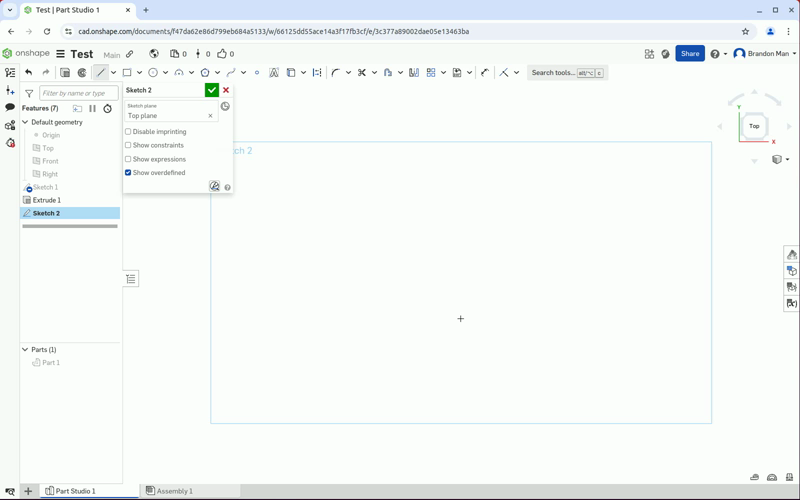
click(460, 318)
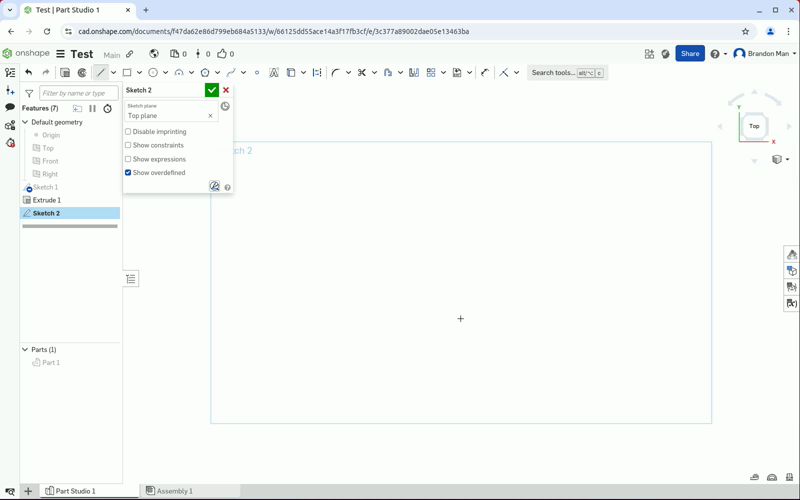
key_up(shift)
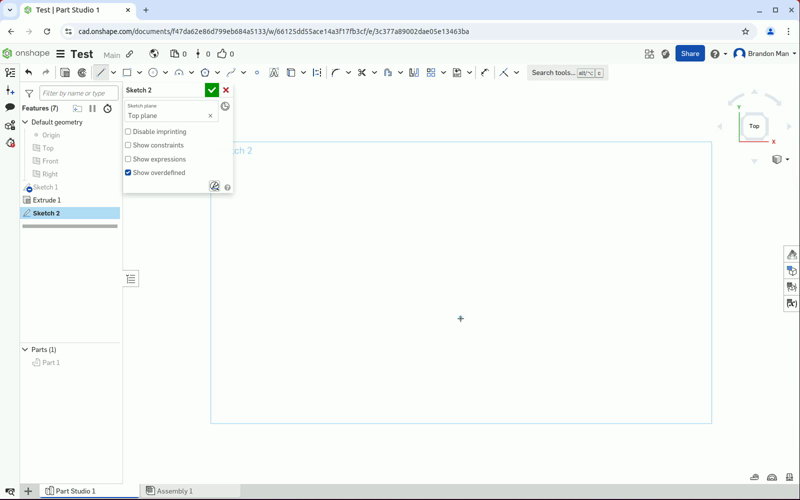
key_down(shift)
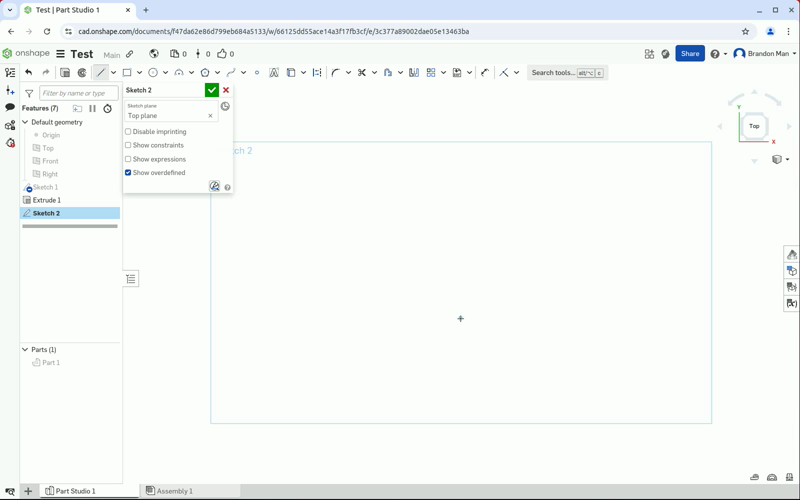
mouse_move(490, 318)
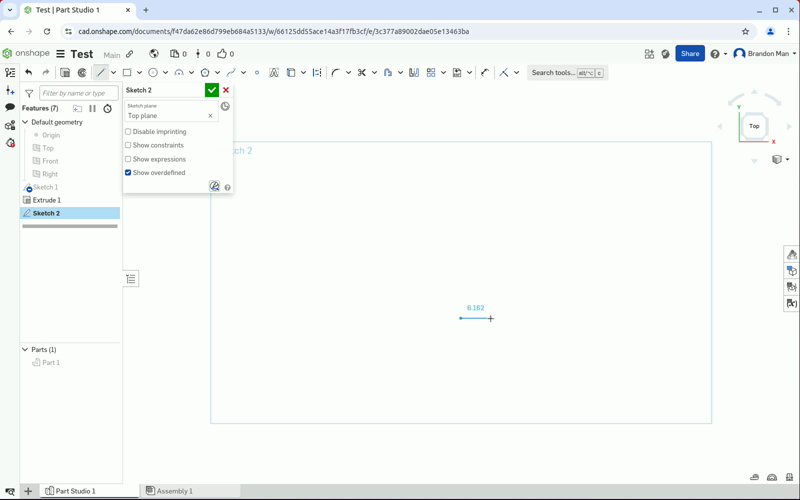
mouse_move(478, 318)
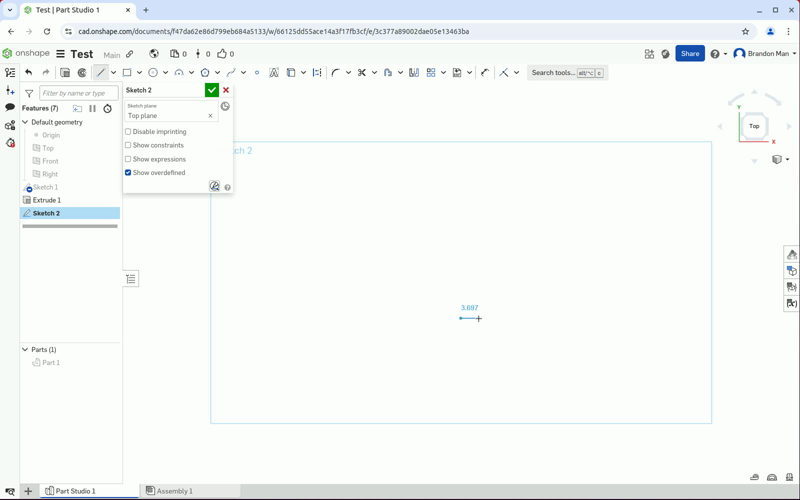
click(478, 318)
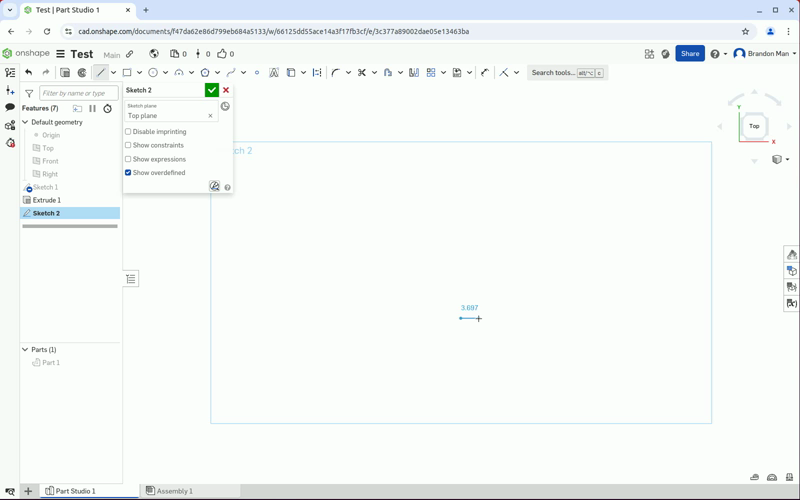
key_up(shift)
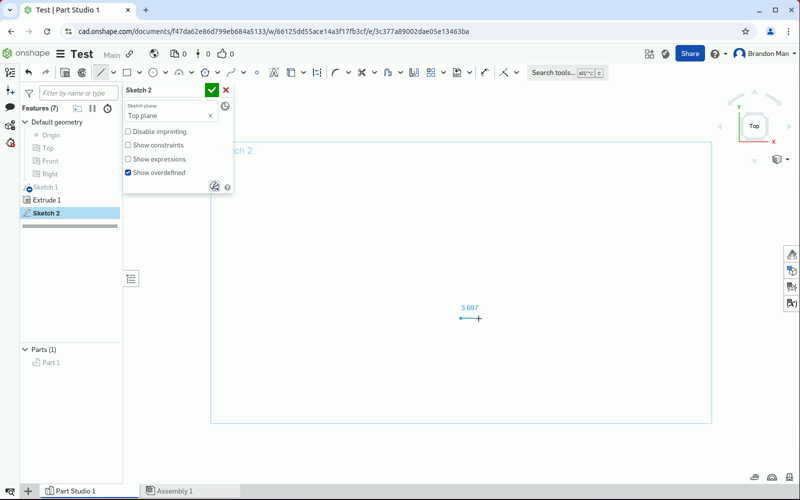
key_down(shift)
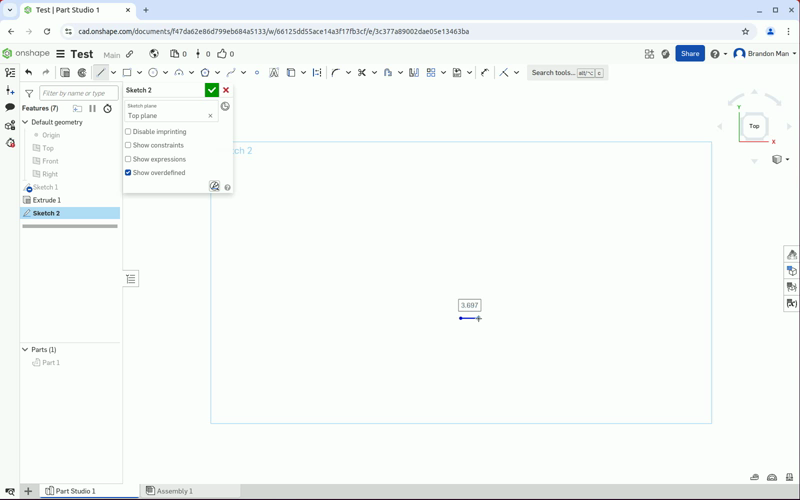
mouse_move(478, 253)
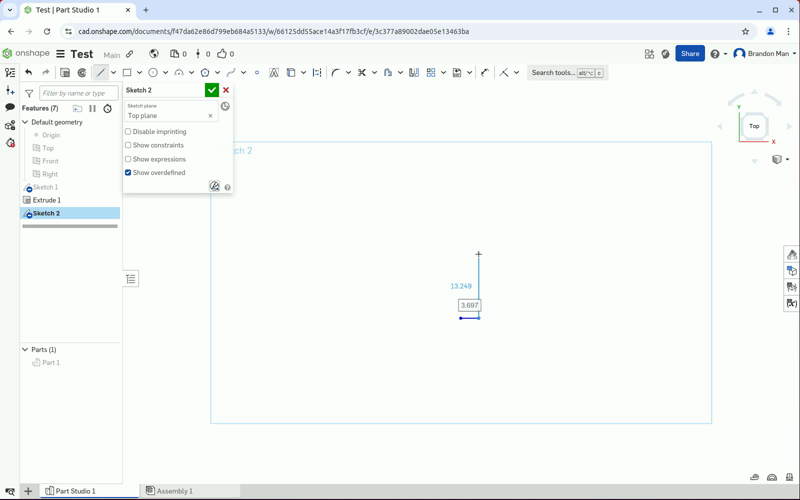
click(478, 253)
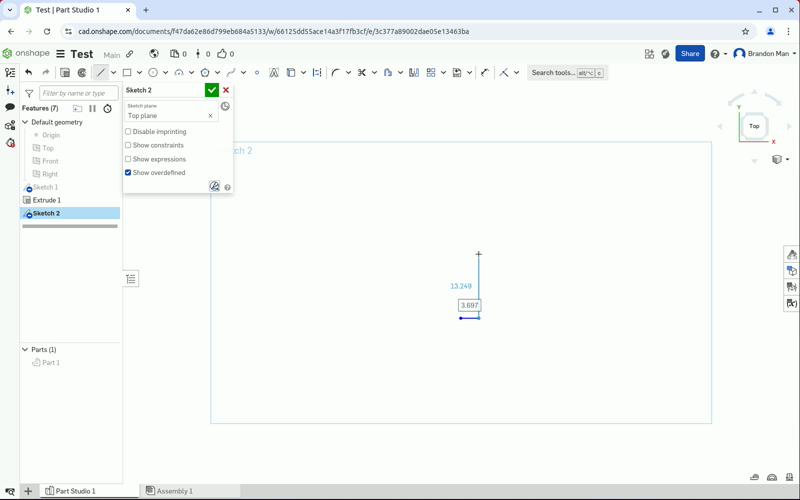
key_up(shift)
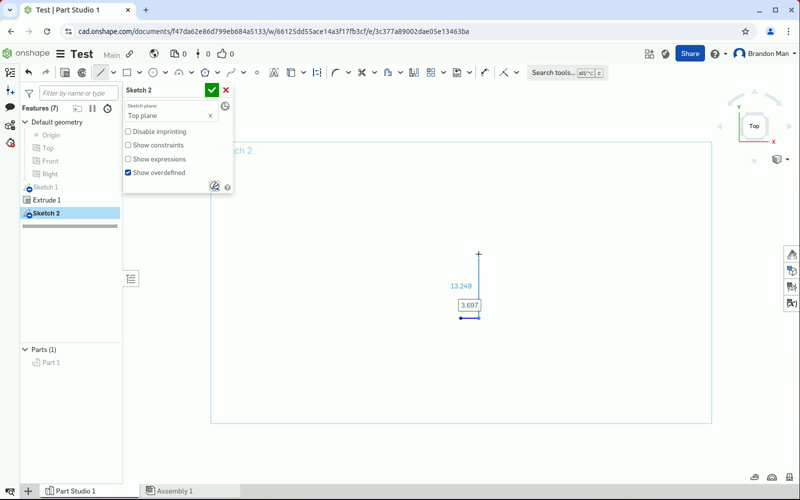
key_down(shift)
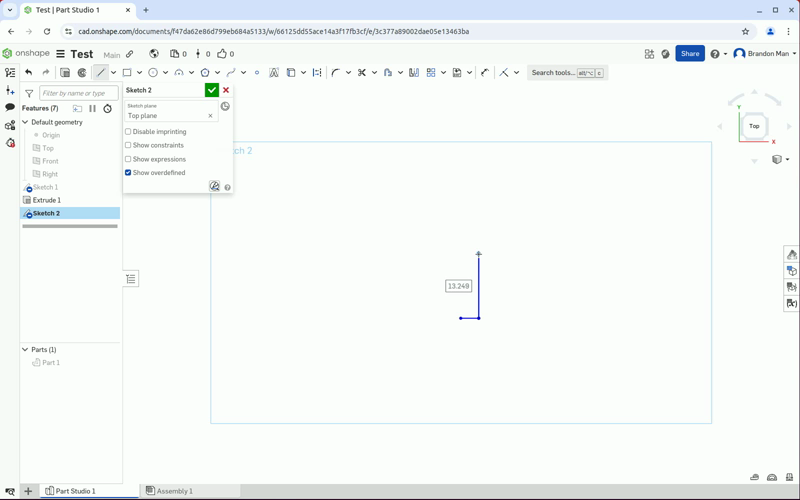
mouse_move(508, 253)
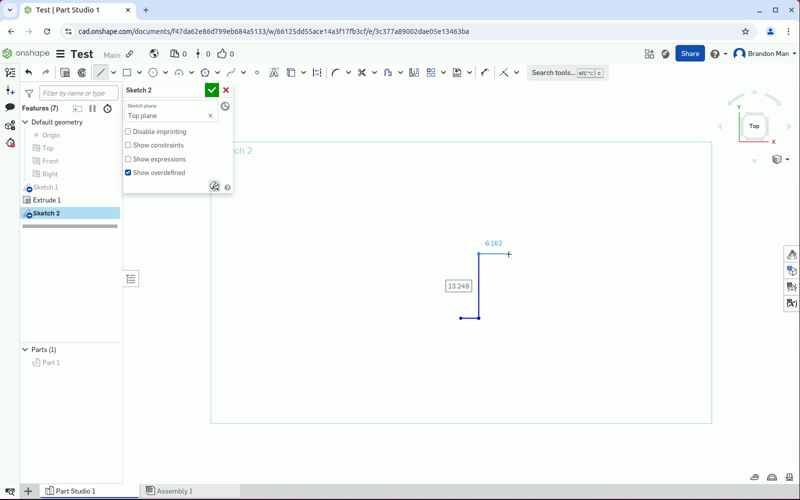
mouse_move(460, 241)
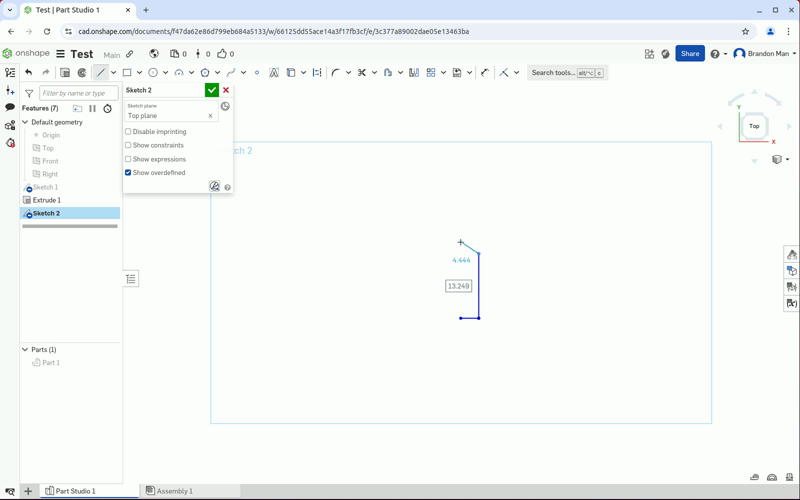
click(460, 241)
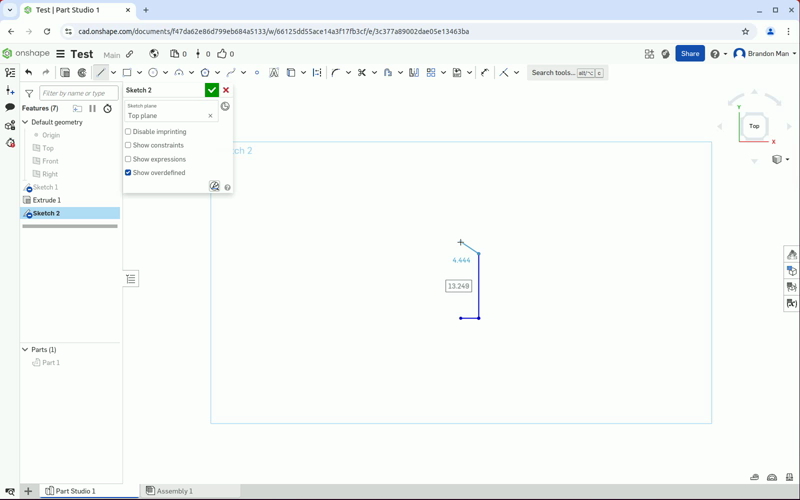
key_up(shift)
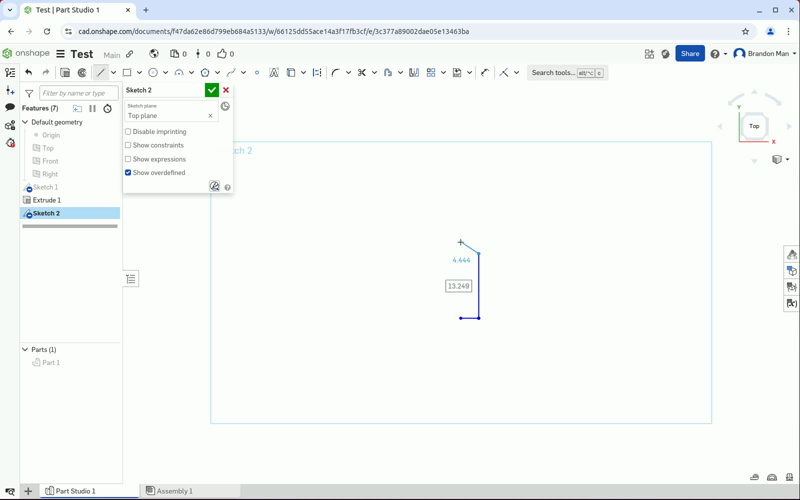
key_down(shift)
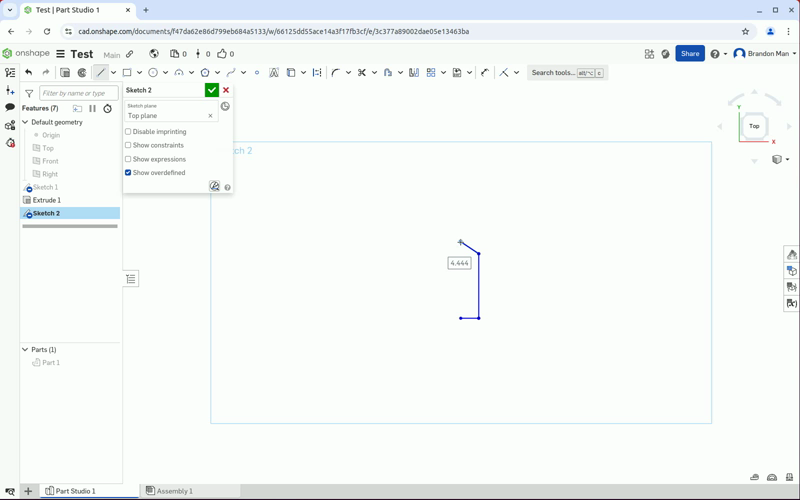
mouse_move(460, 318)
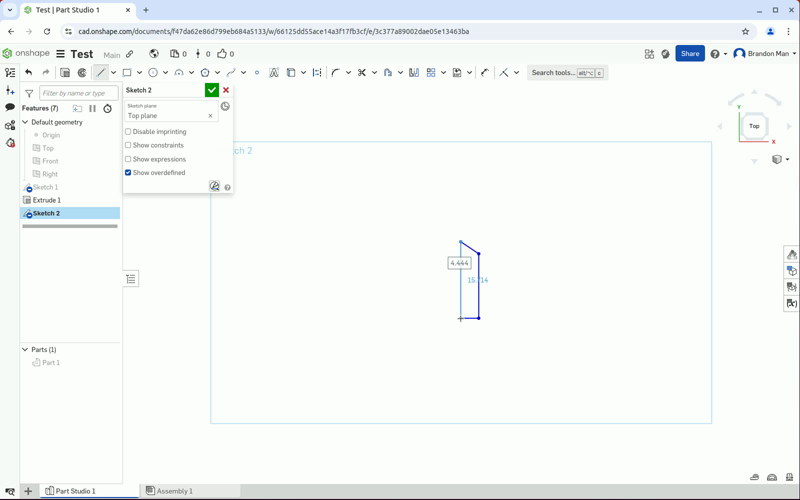
key_up(shift)
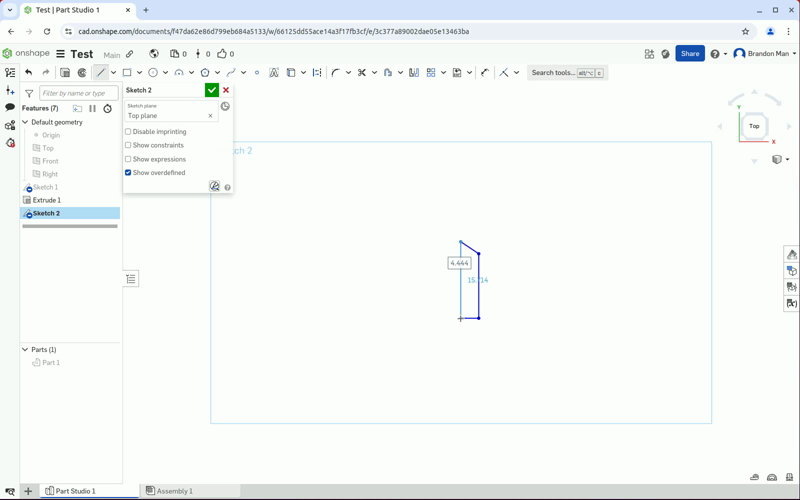
click(460, 318)
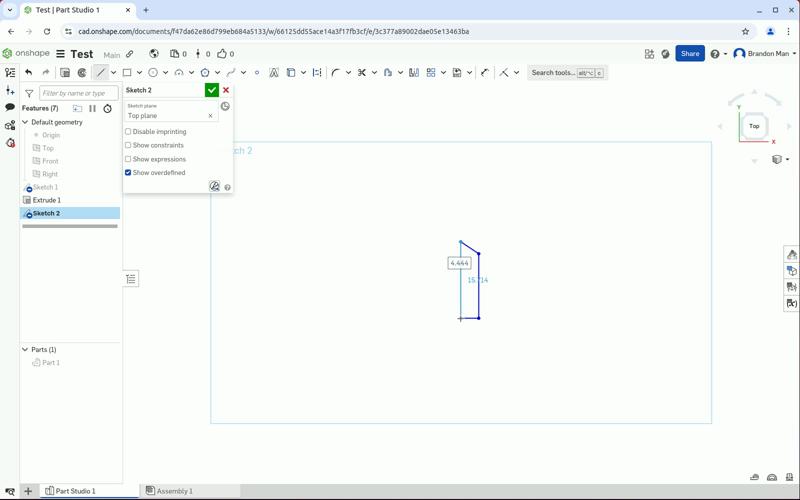
key(esc)
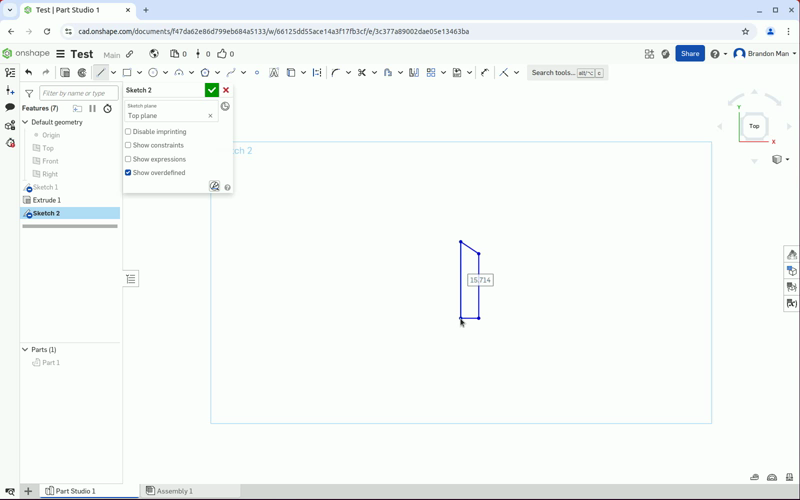
mouse_move(474, 316)
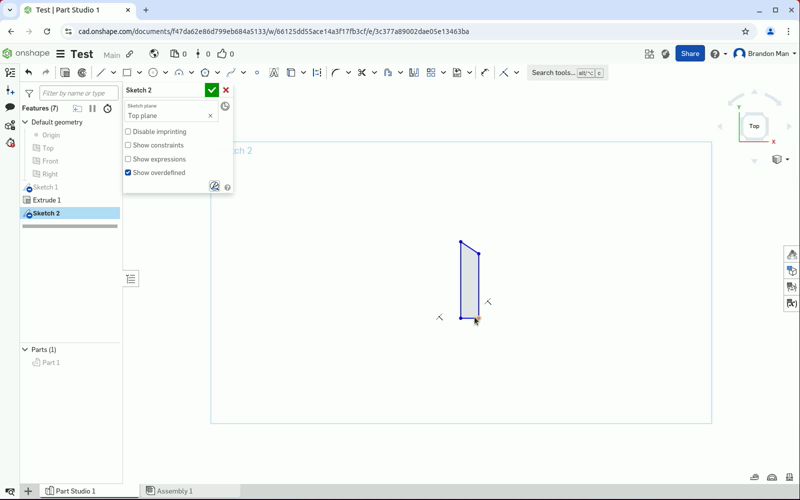
scroll(6)
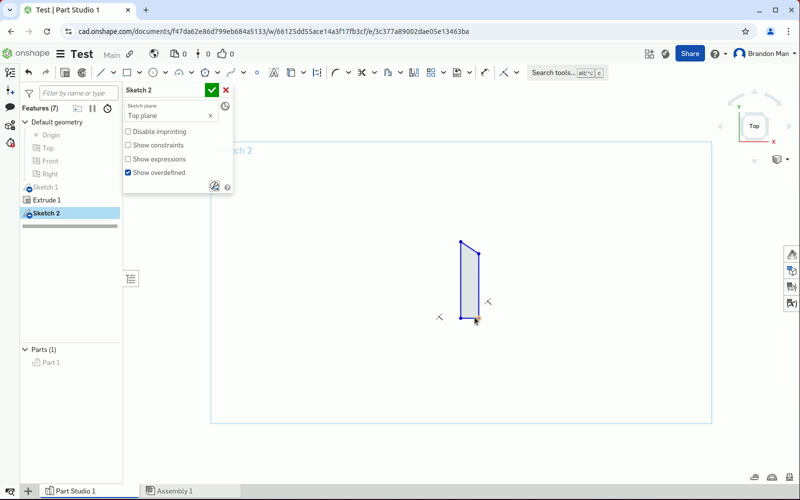
scroll(6)
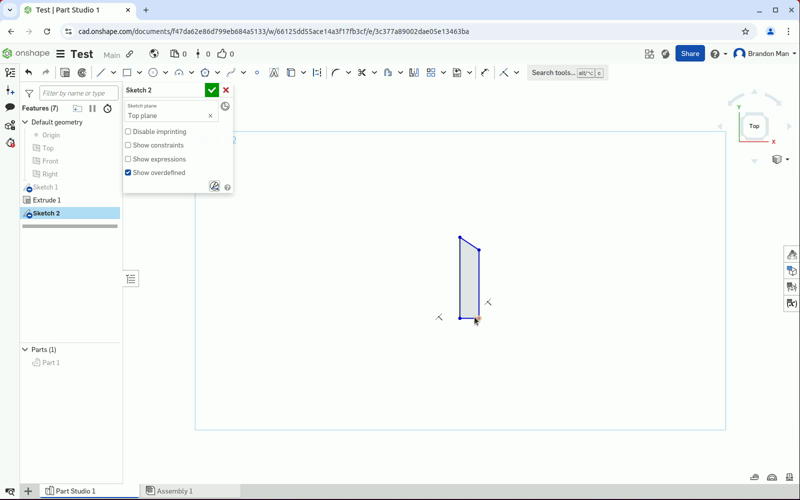
scroll(6)
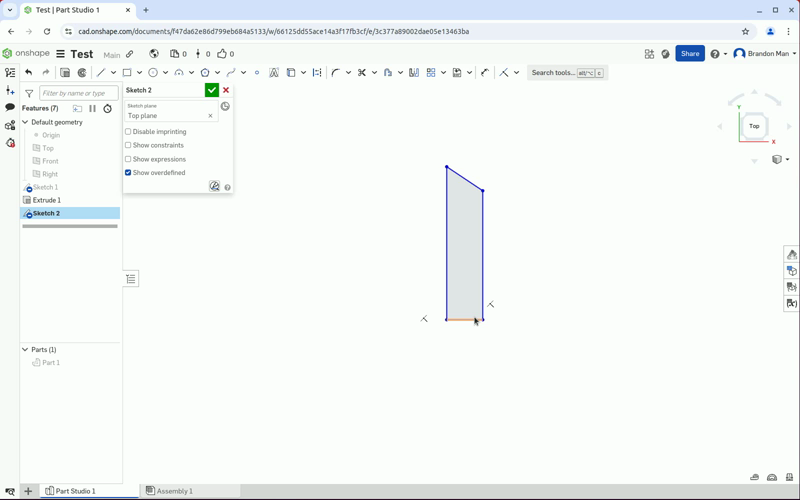
scroll(6)
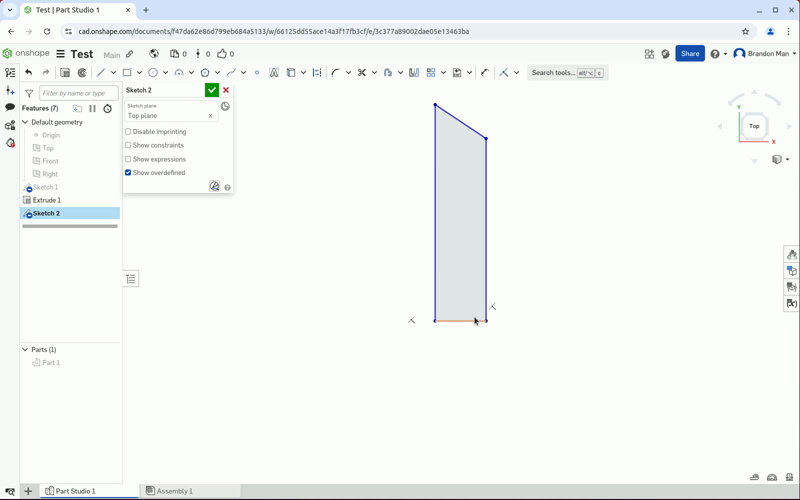
scroll(6)
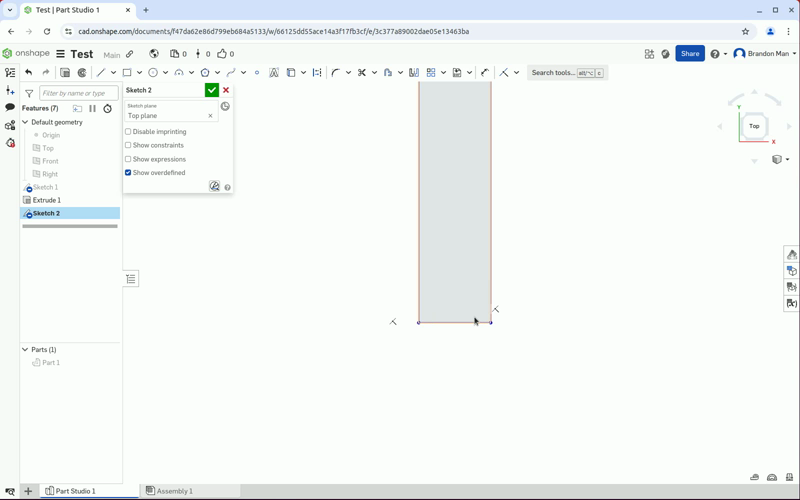
scroll(6)
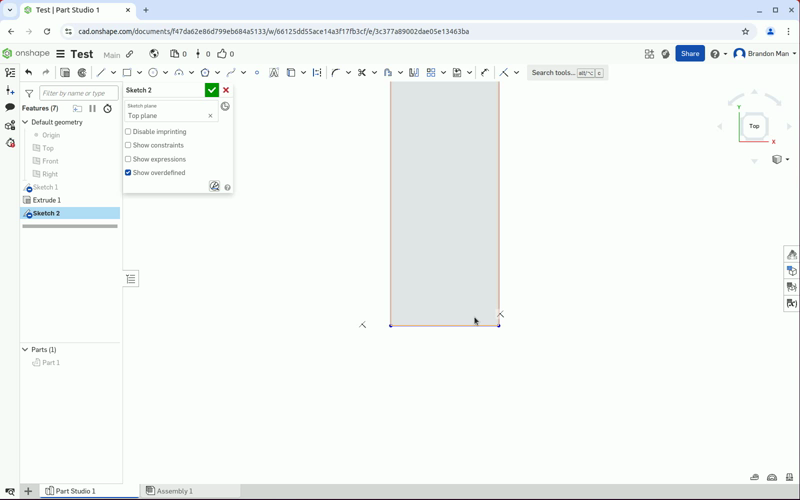
scroll(6)
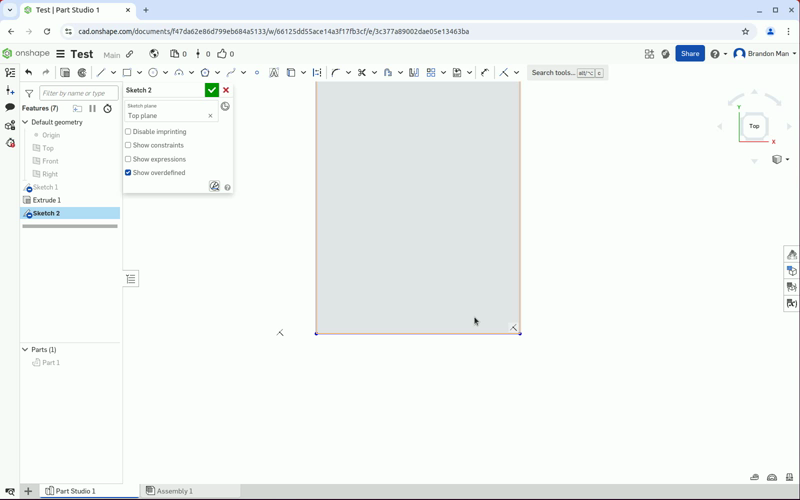
click(474, 316)
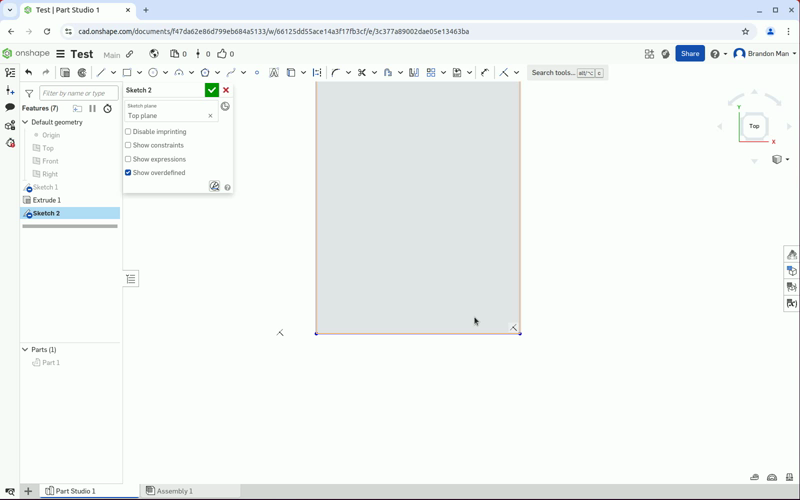
scroll(-6)
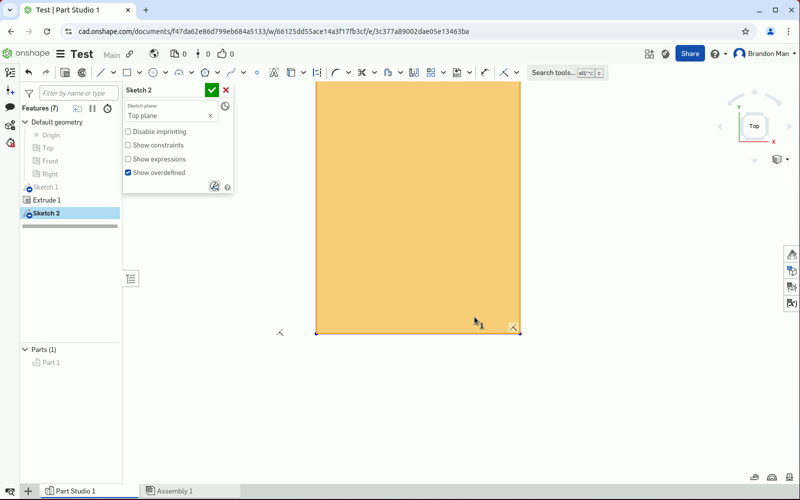
scroll(-6)
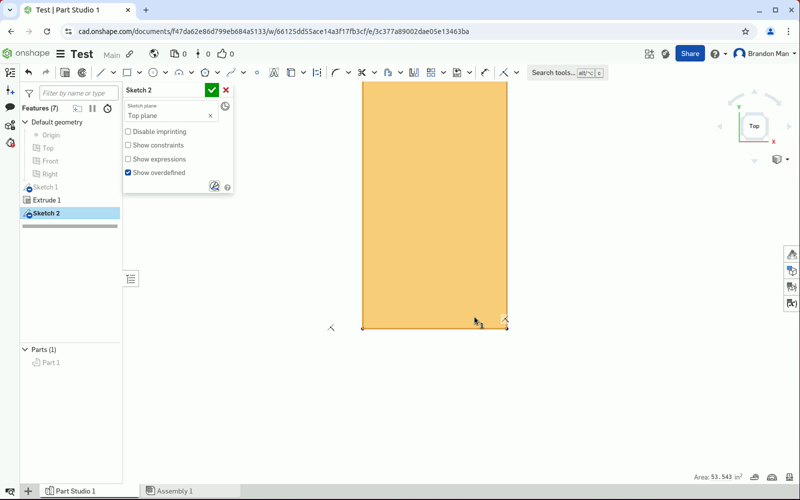
scroll(-6)
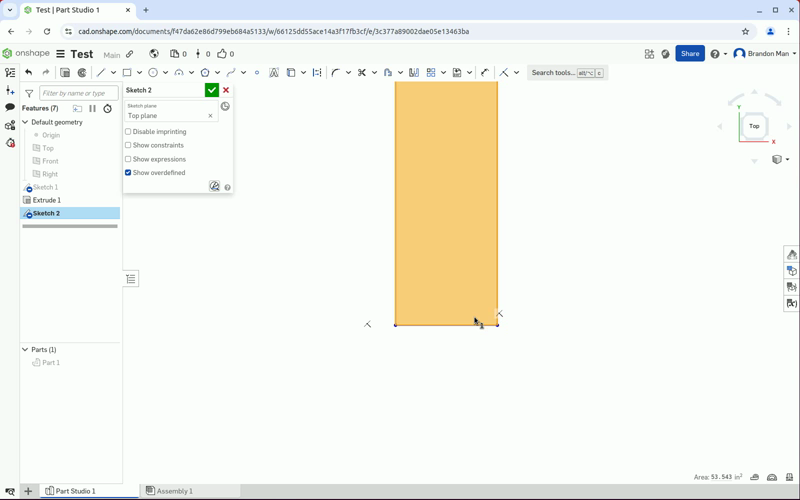
scroll(-6)
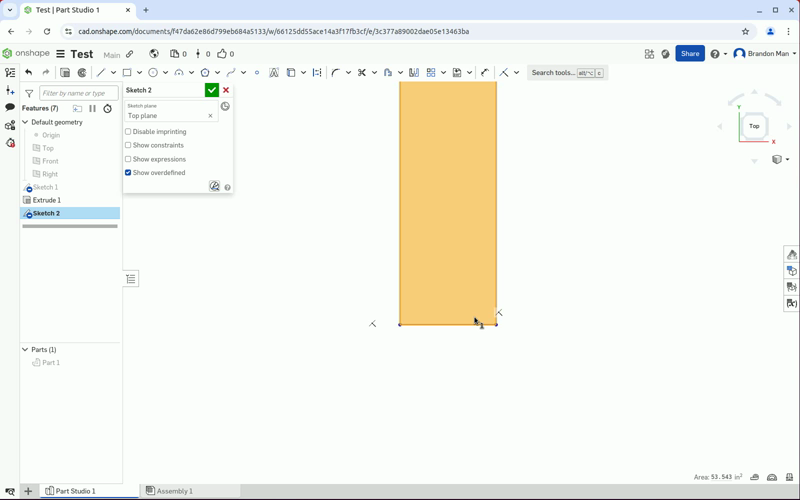
scroll(-6)
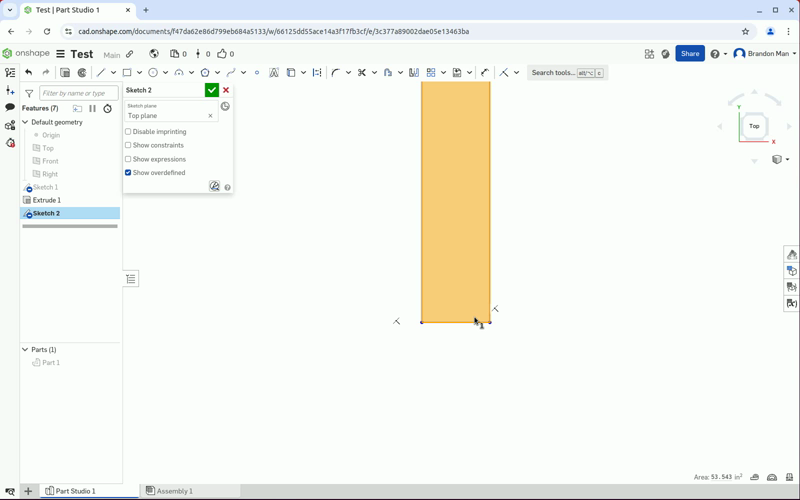
scroll(-6)
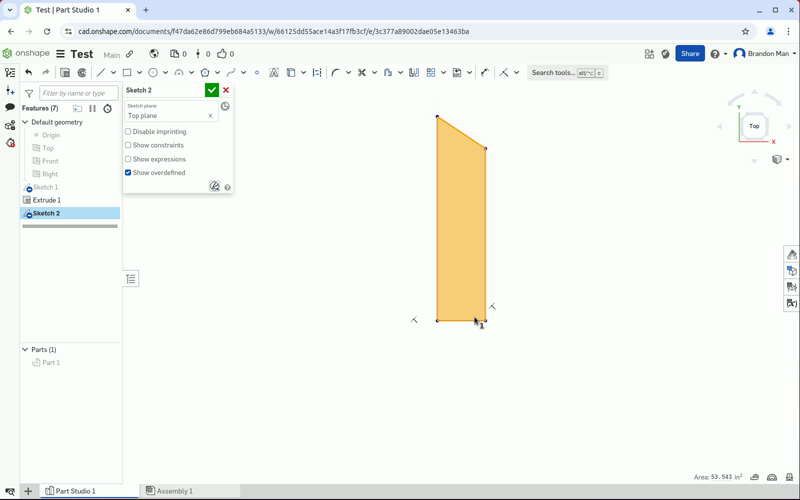
scroll(-6)
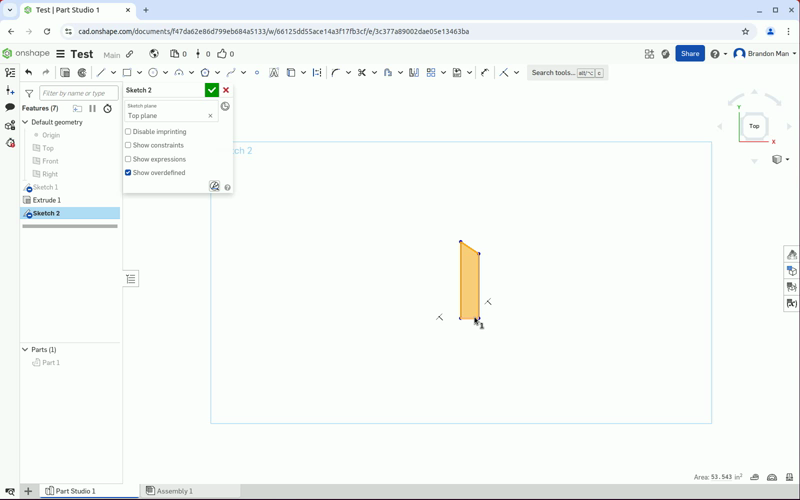
mouse_move(73, 352)
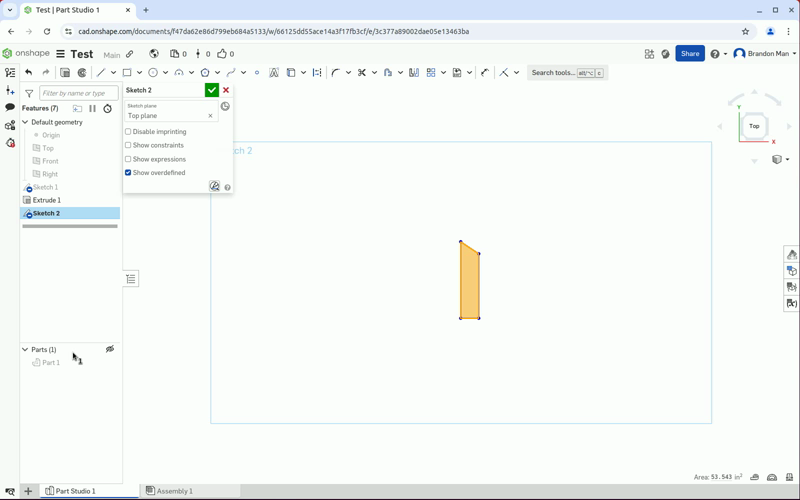
key(shift+y)
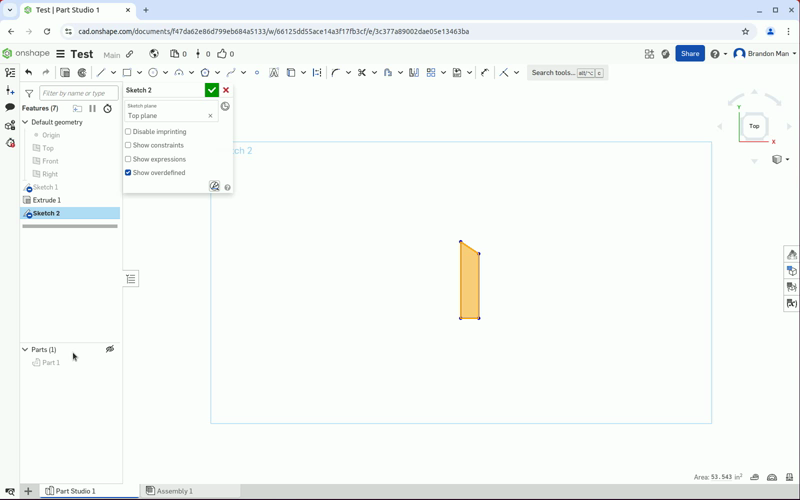
key(shift+e)
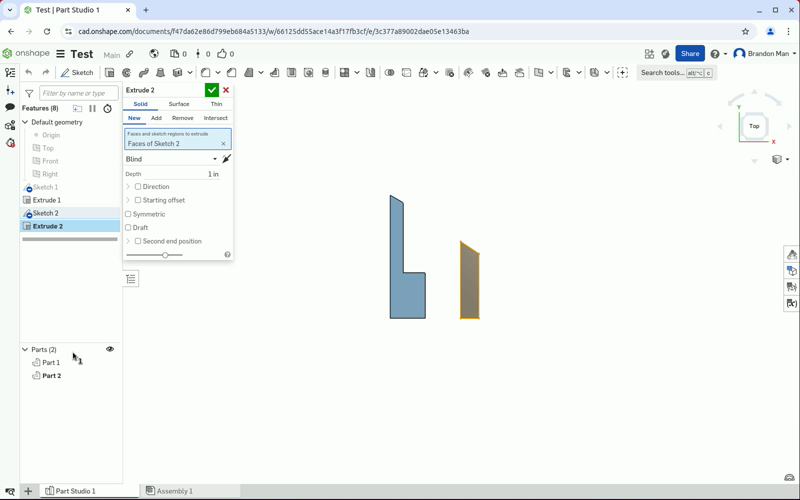
mouse_move(143, 106)
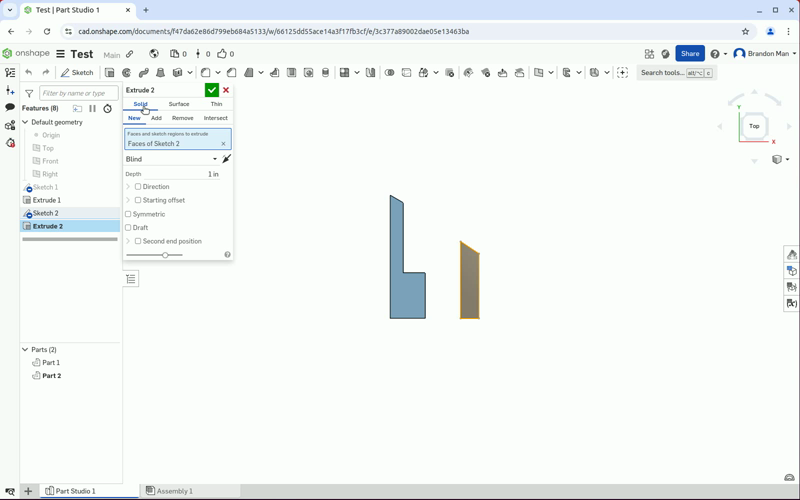
click(143, 106)
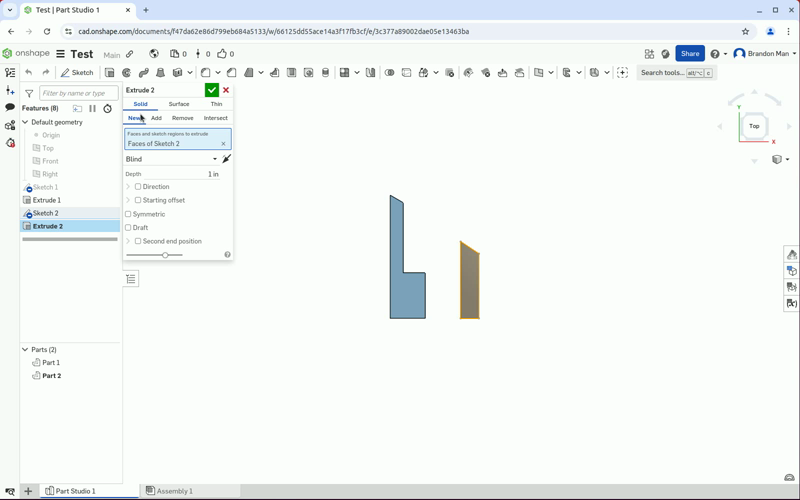
mouse_move(137, 120)
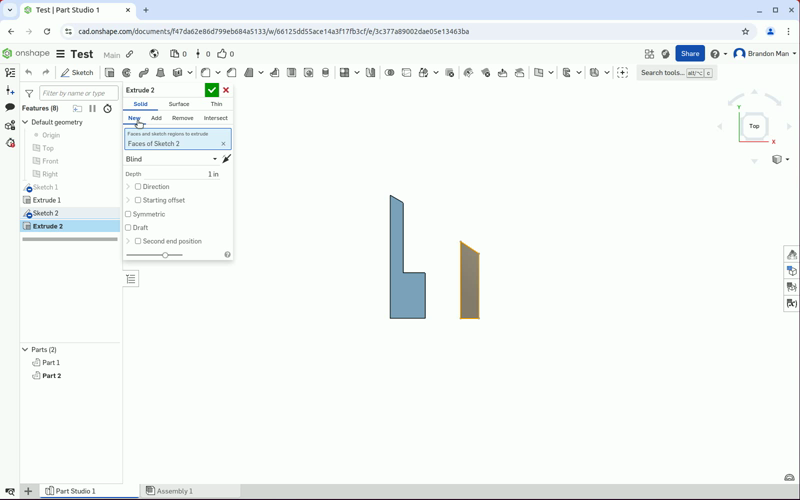
click(137, 120)
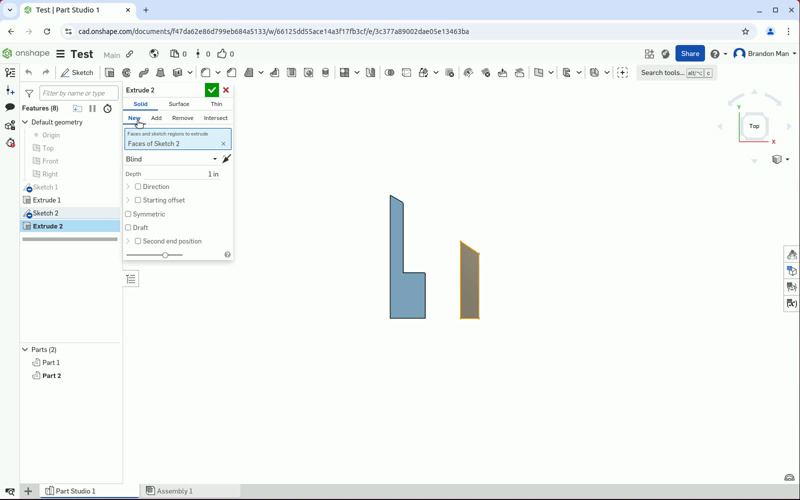
key(tab, 4)
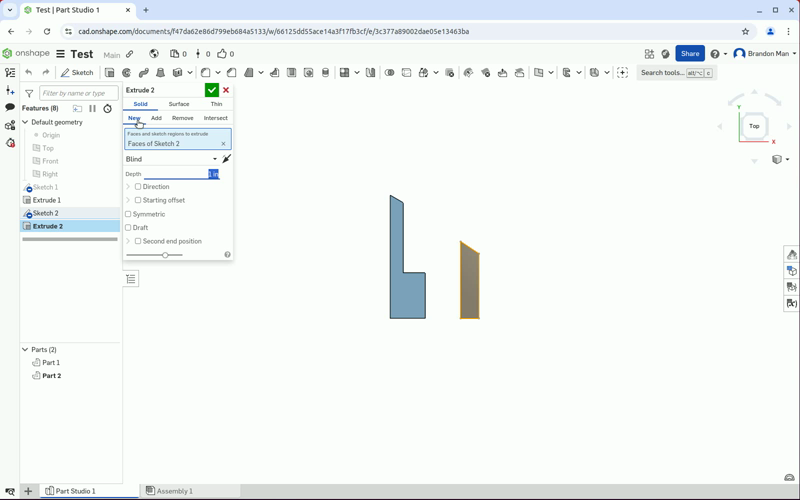
text(16.85)
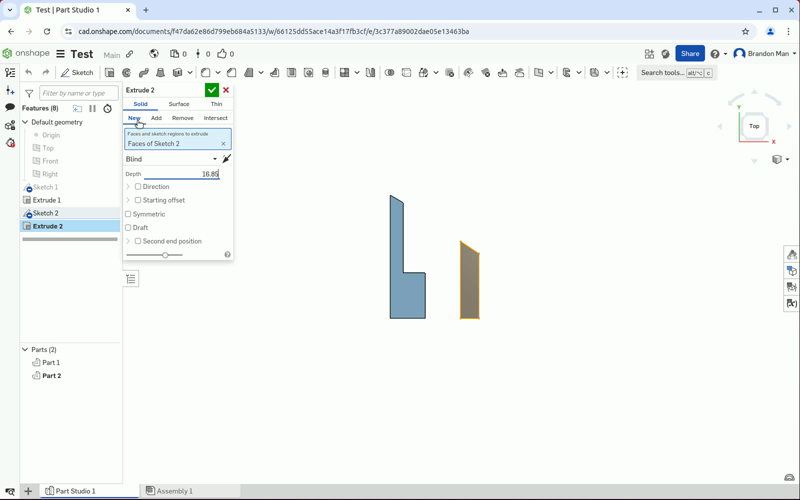
key(enter)
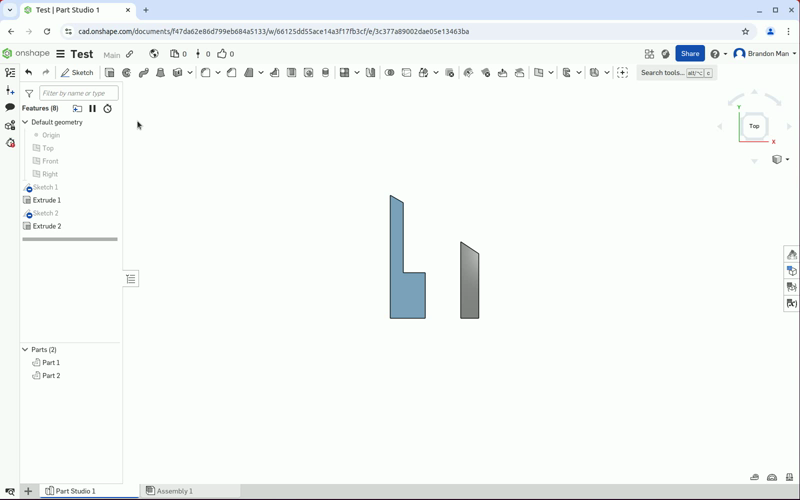
key(shift+h)
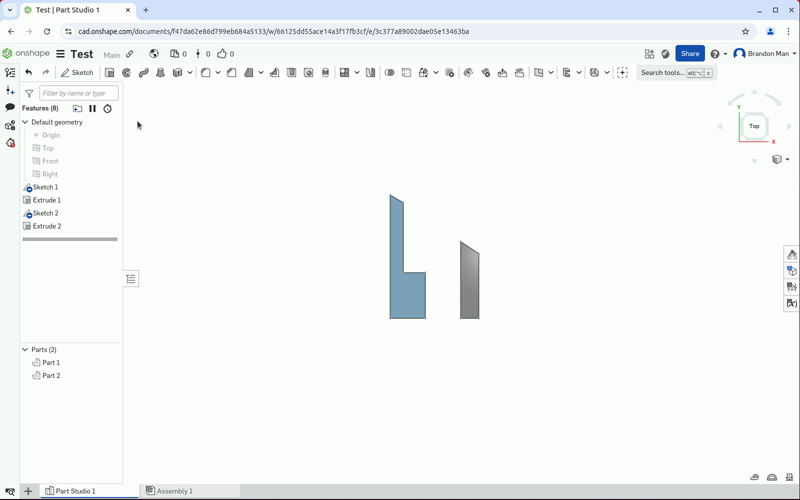
key(shift+h)
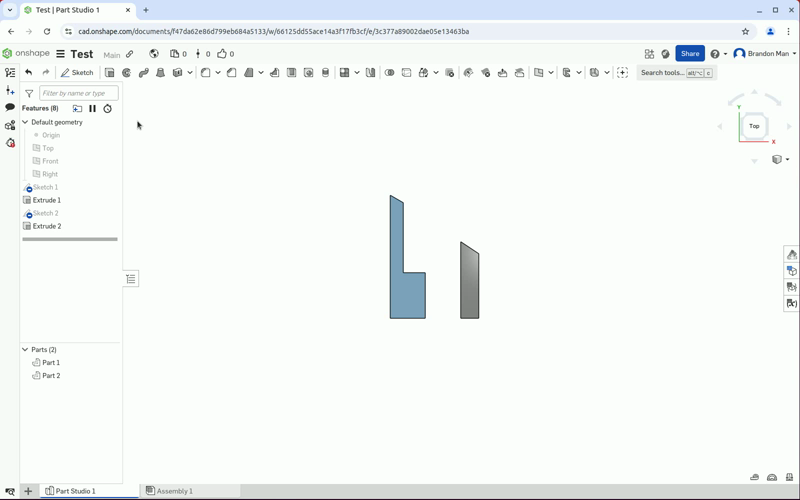
mouse_move(73, 189)
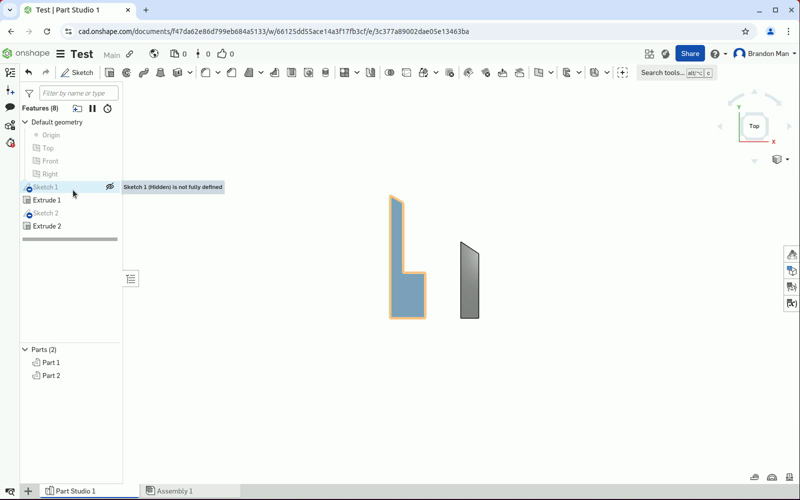
click(73, 189)
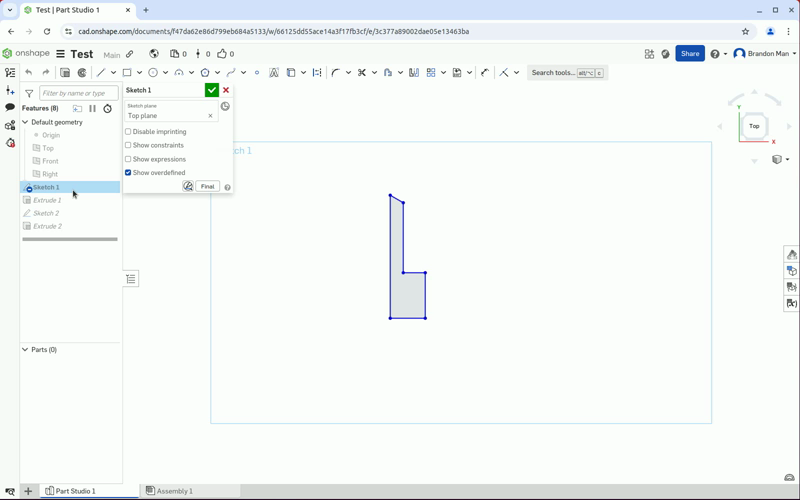
mouse_move(229, 92)
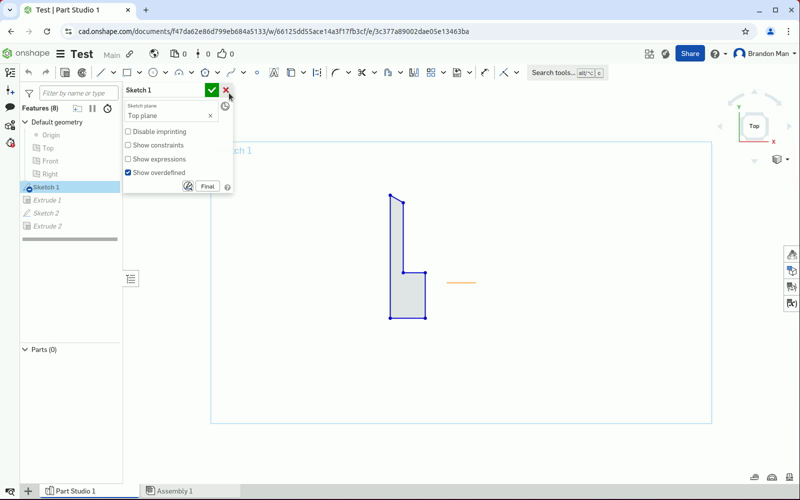
click(229, 92)
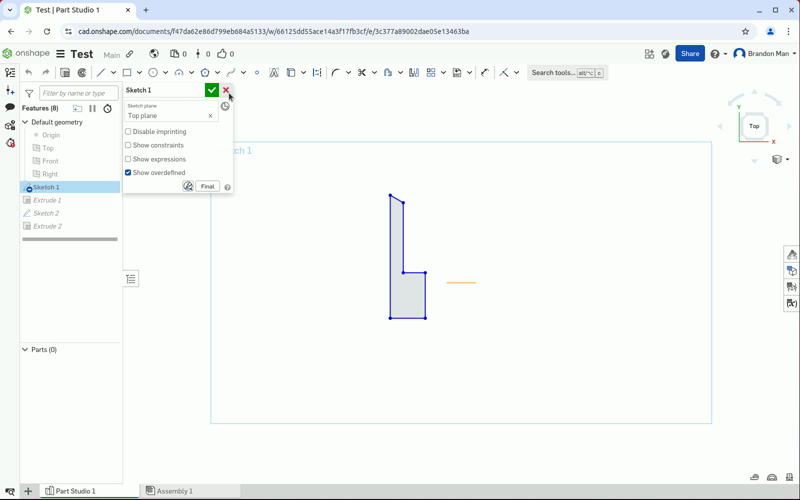
key(shift+s)
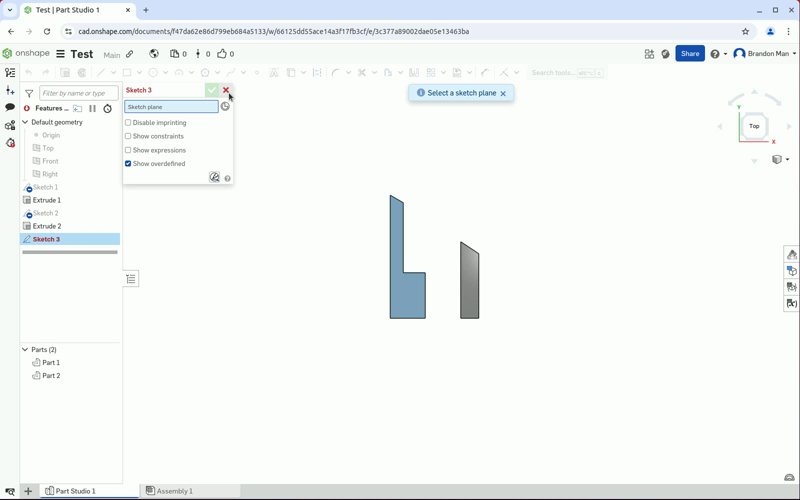
mouse_move(73, 150)
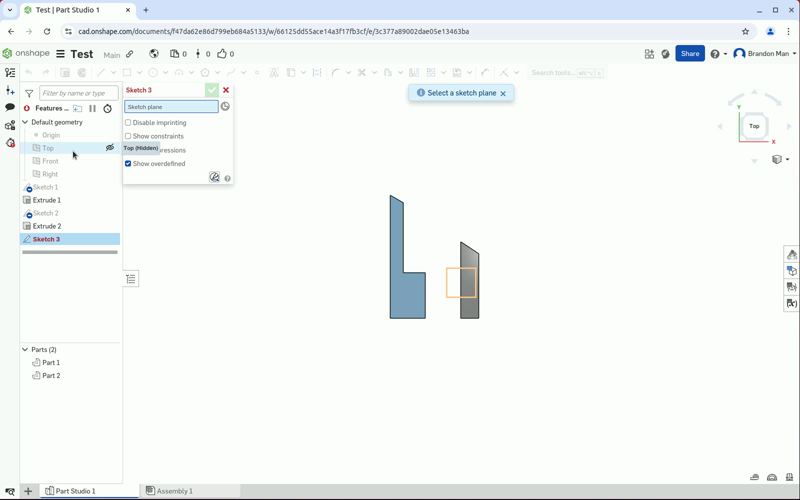
click(73, 150)
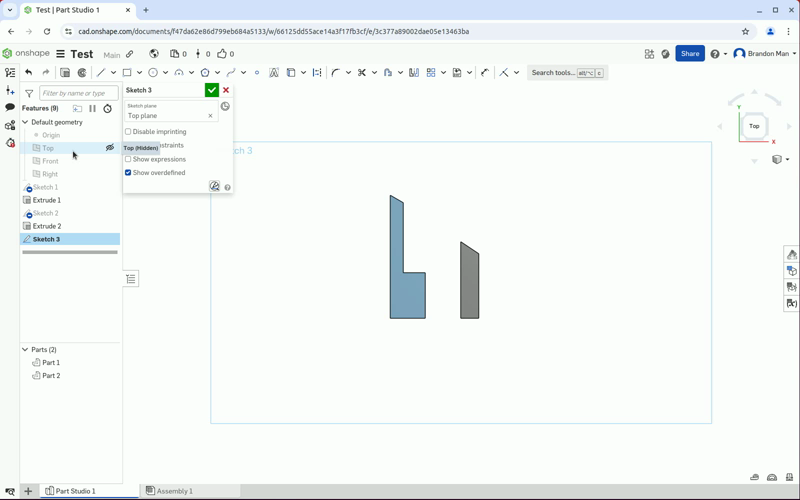
mouse_move(73, 352)
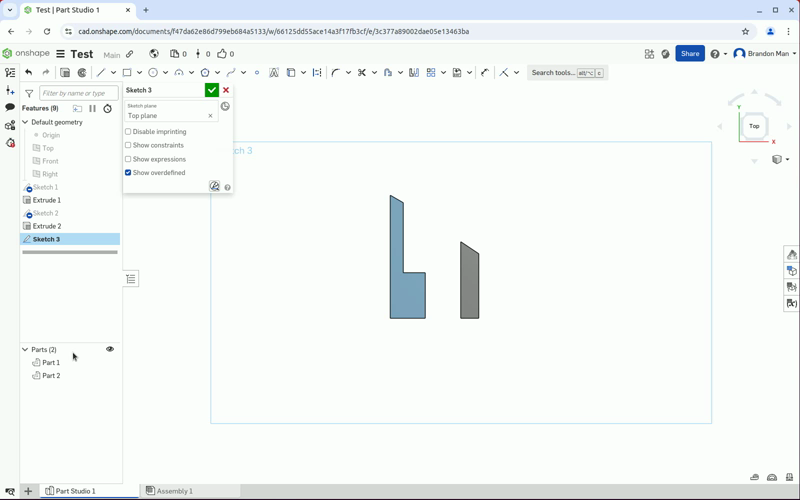
key(y)
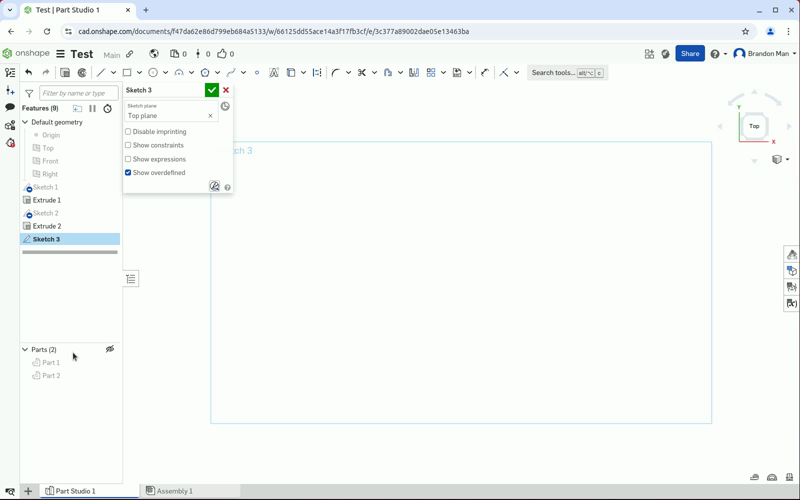
key(l)
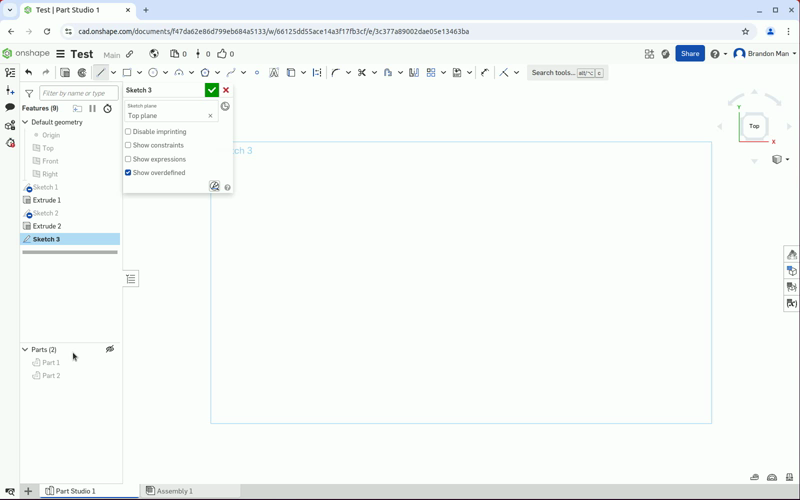
key_down(shift)
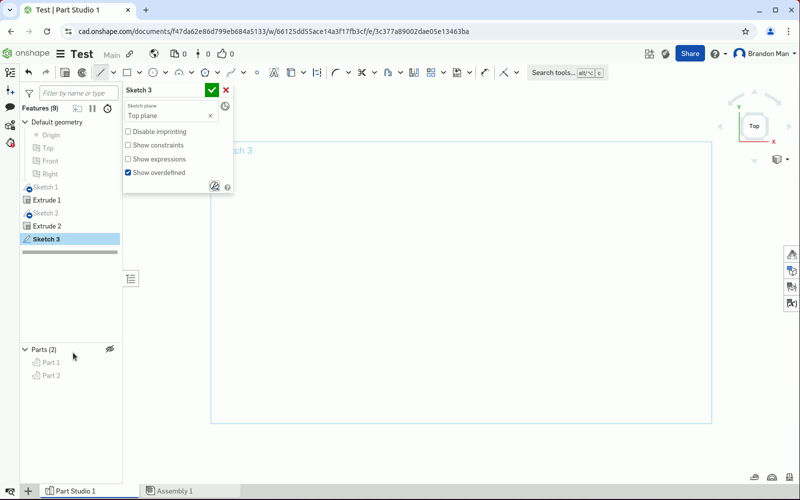
mouse_move(425, 319)
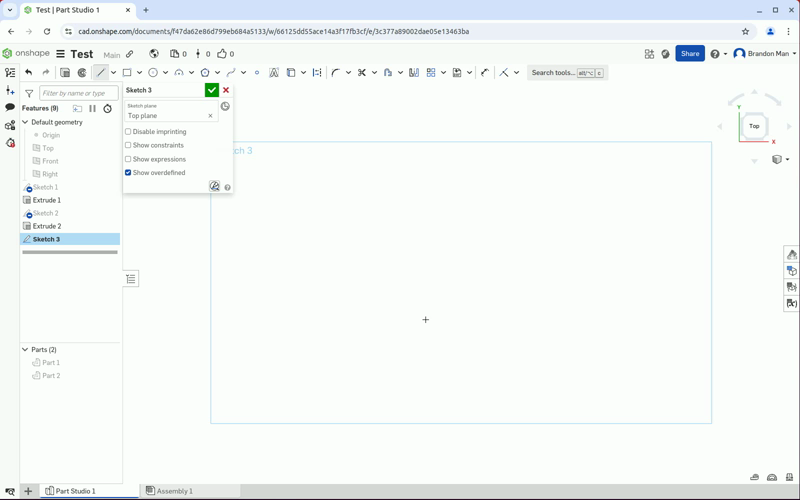
click(425, 319)
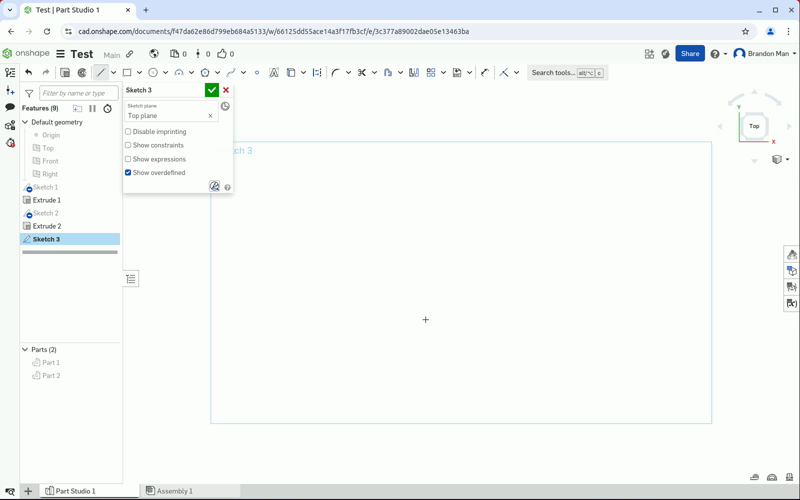
key_up(shift)
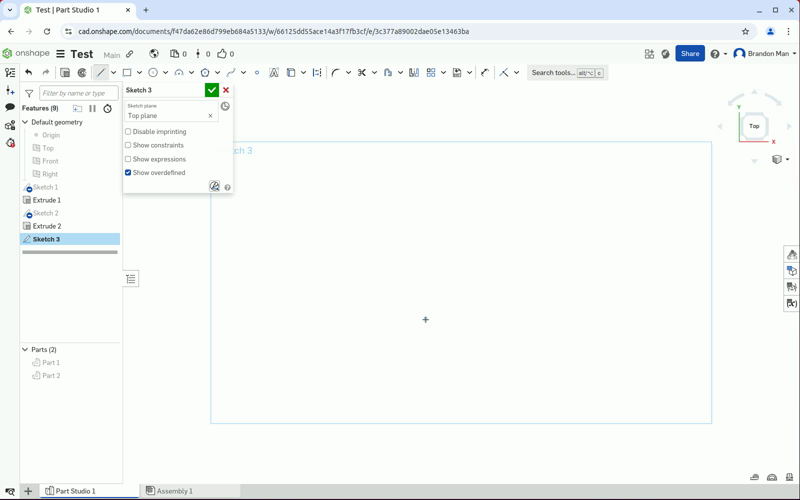
key_down(shift)
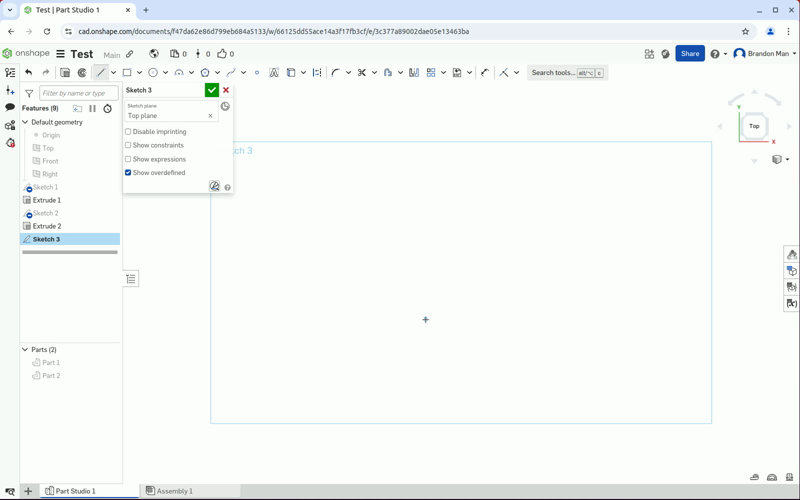
mouse_move(455, 319)
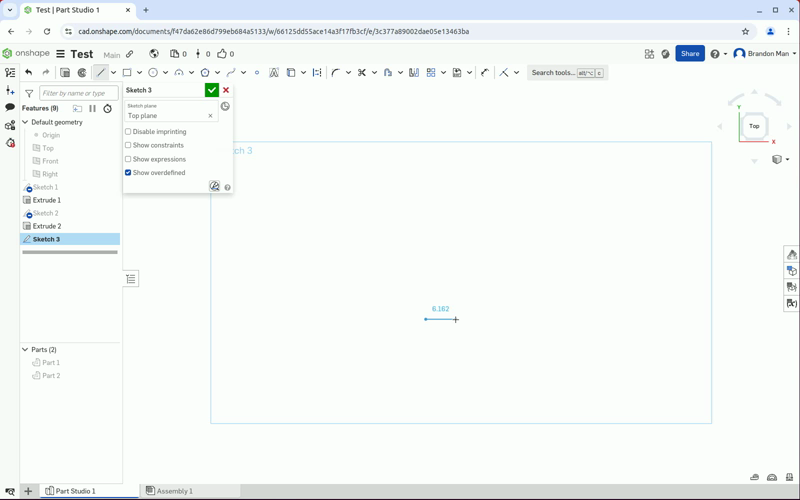
mouse_move(460, 319)
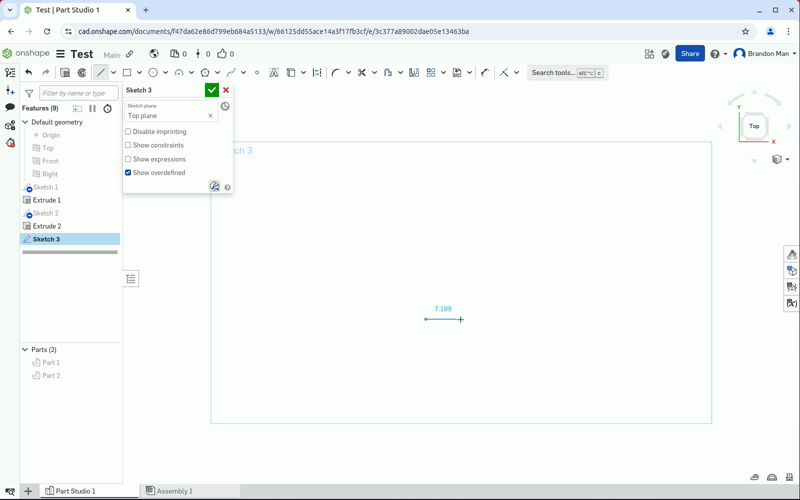
click(460, 319)
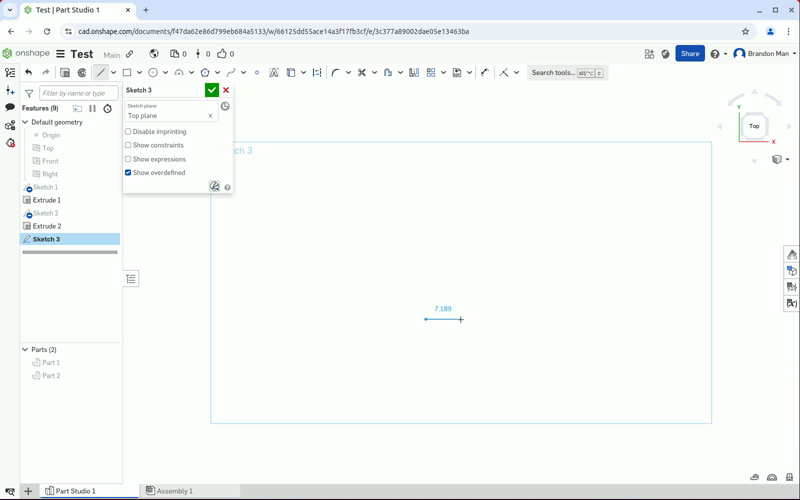
key_up(shift)
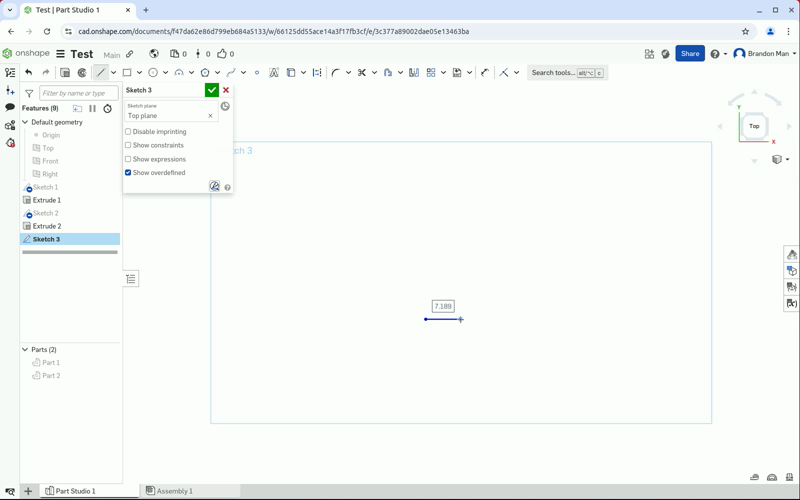
key_down(shift)
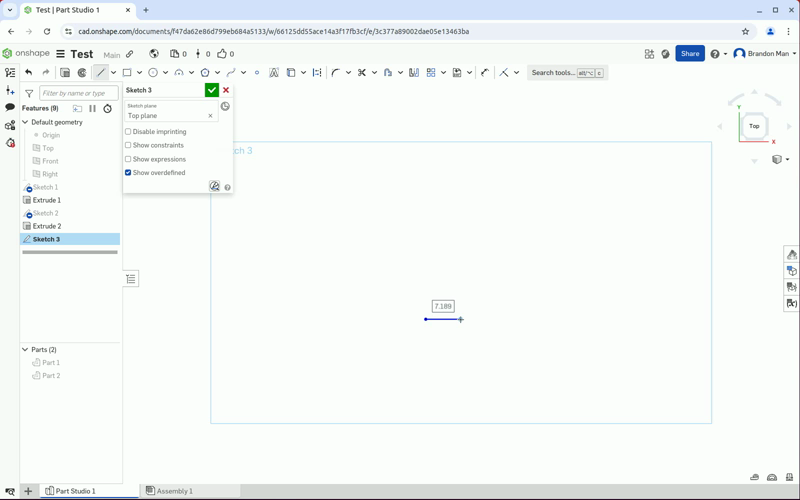
mouse_move(460, 241)
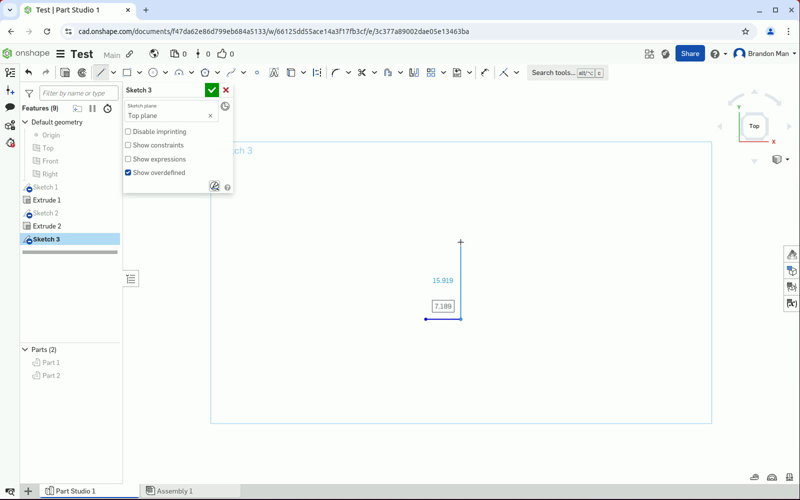
click(460, 241)
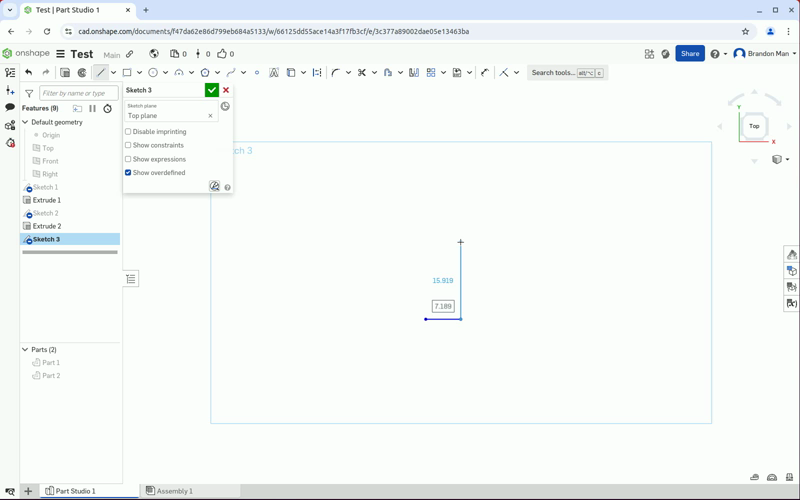
key_up(shift)
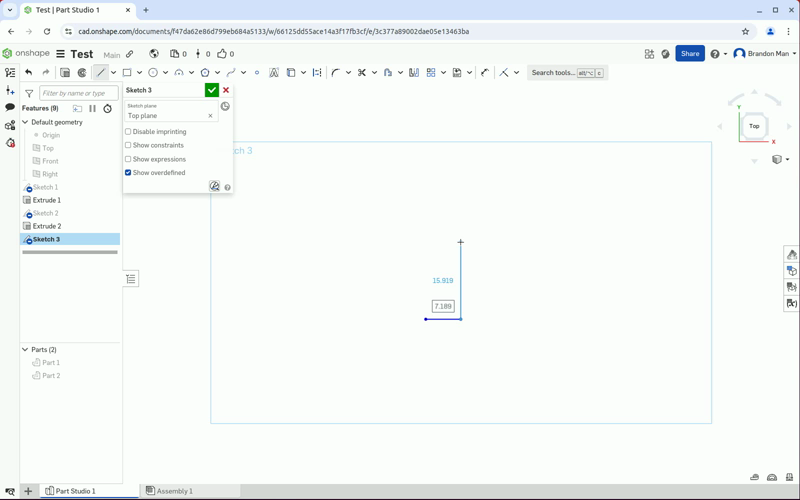
key_down(shift)
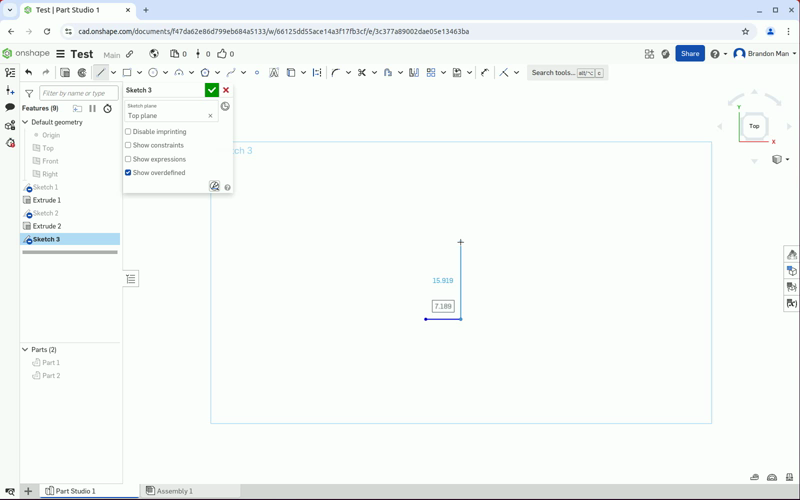
mouse_move(490, 241)
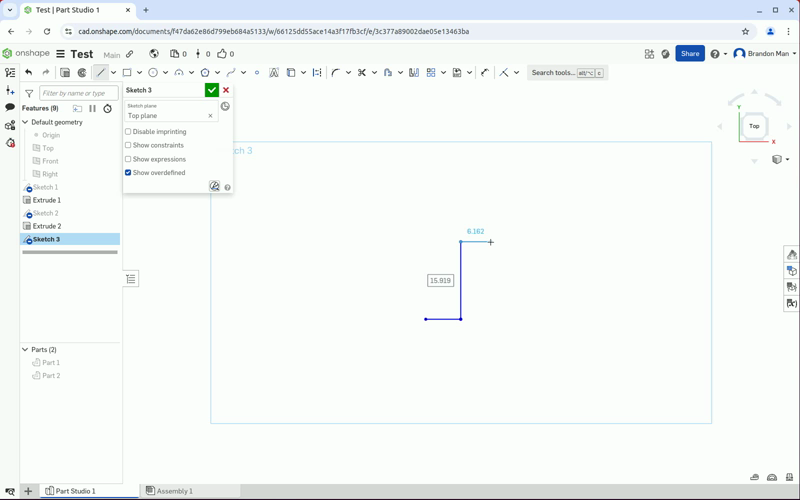
mouse_move(451, 234)
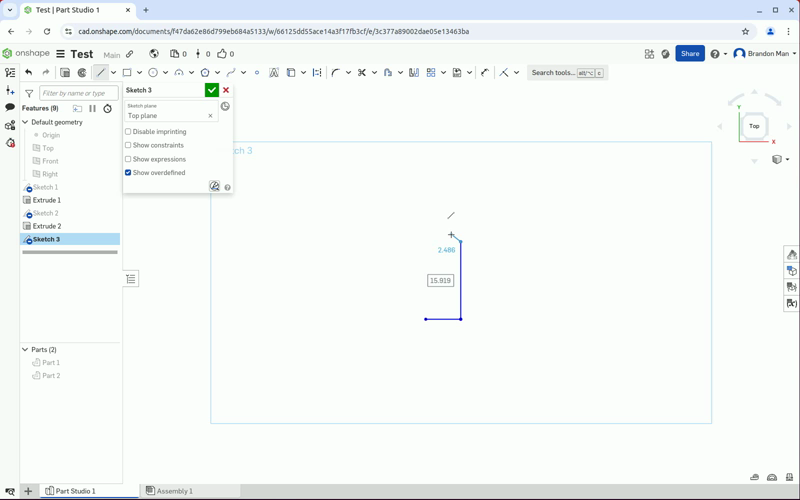
click(451, 234)
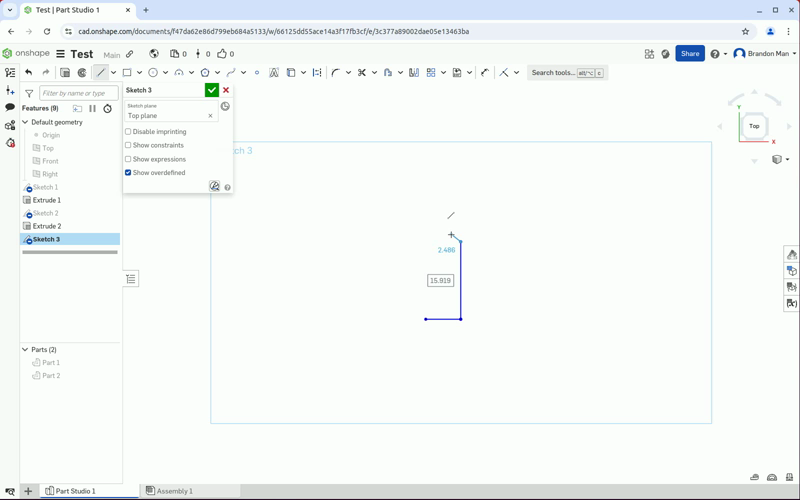
key_up(shift)
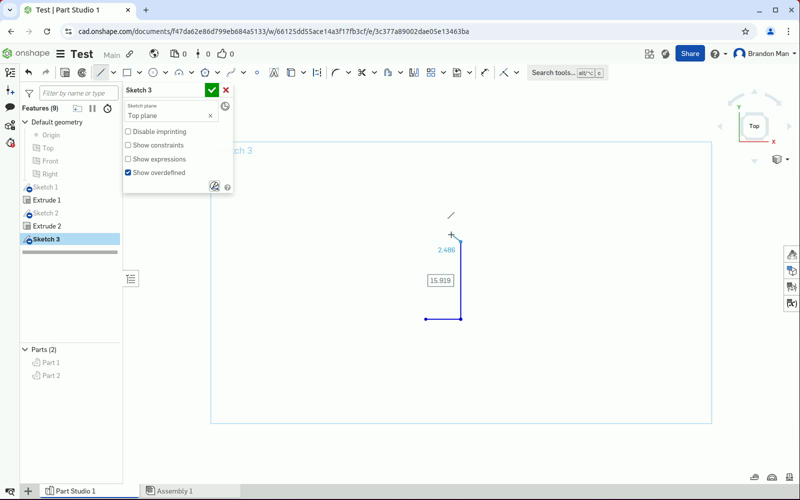
key_down(shift)
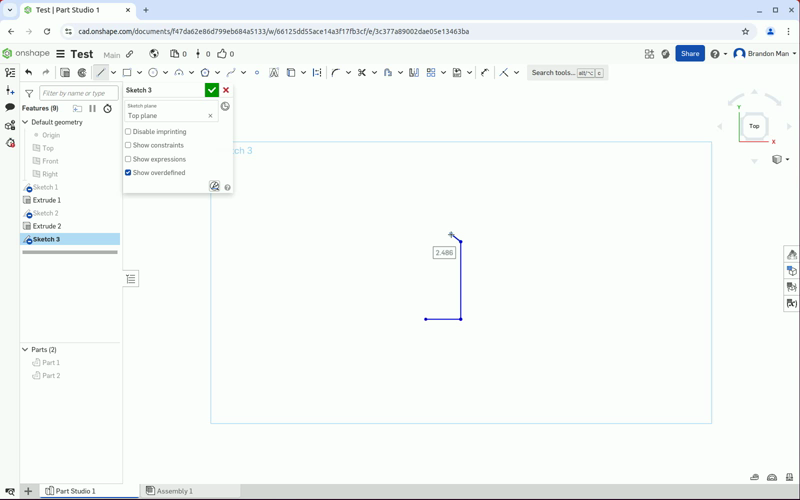
mouse_move(481, 234)
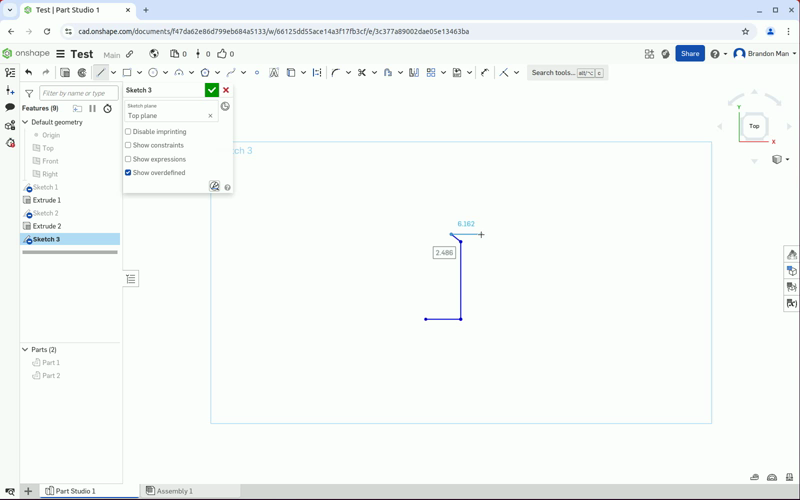
mouse_move(451, 274)
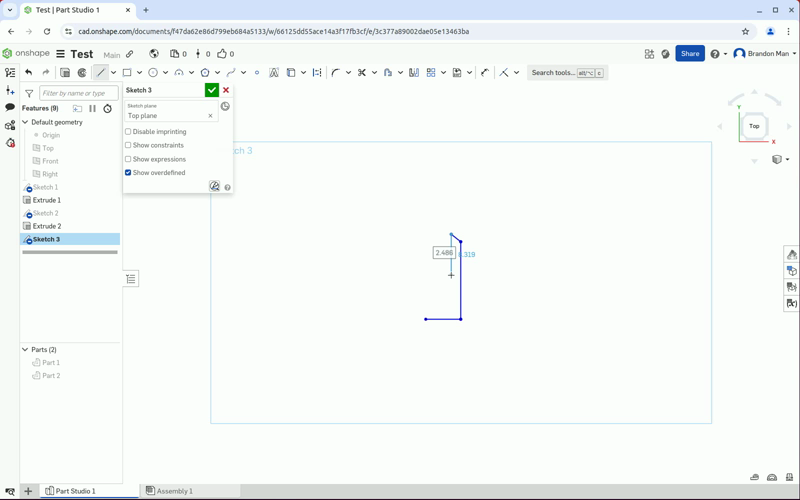
click(451, 274)
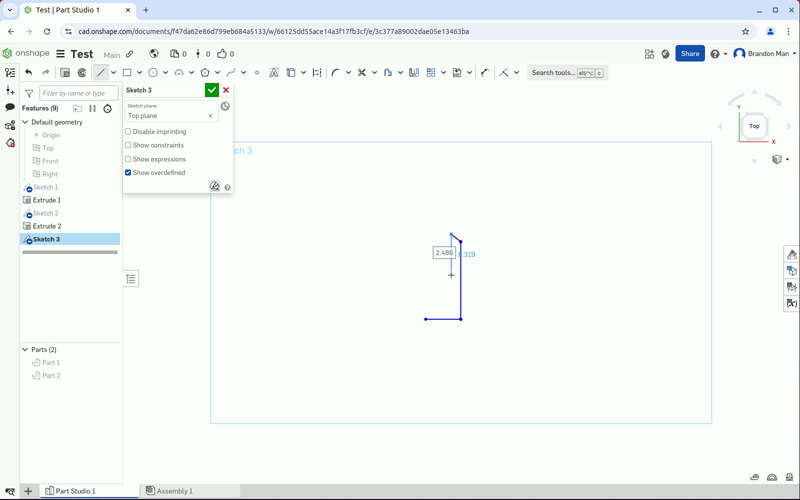
key_up(shift)
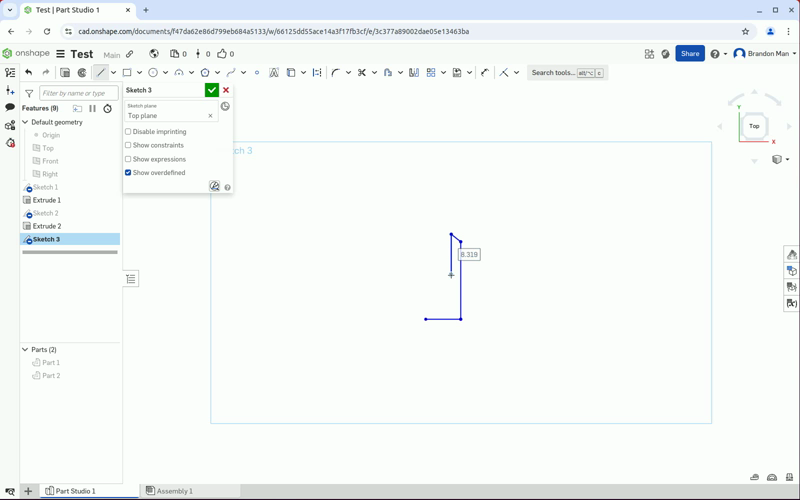
key_down(shift)
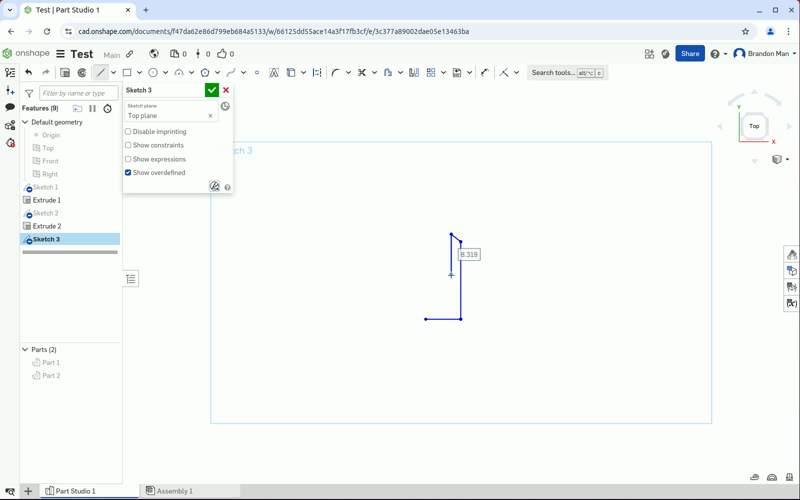
mouse_move(481, 274)
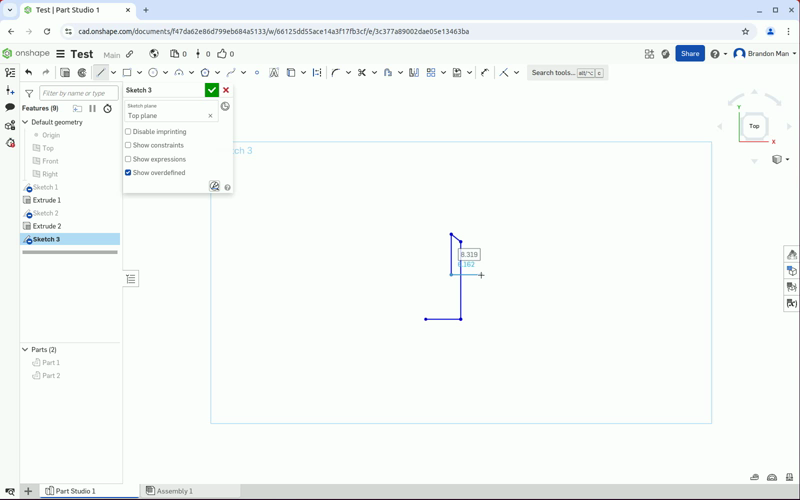
mouse_move(436, 274)
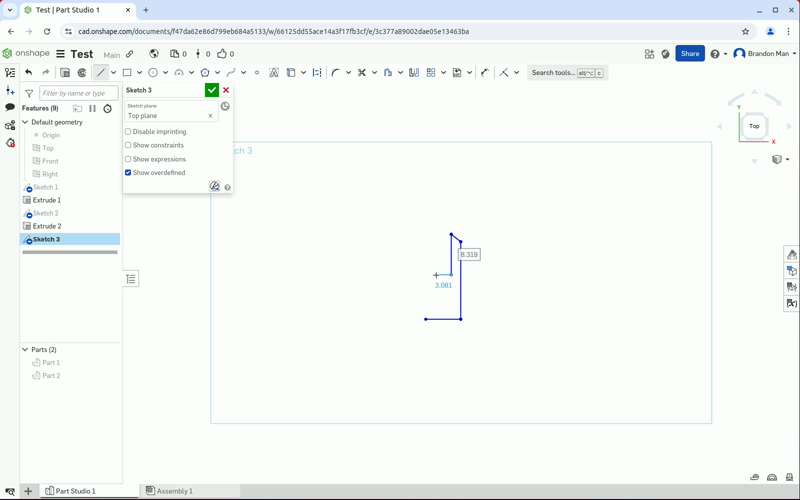
click(436, 274)
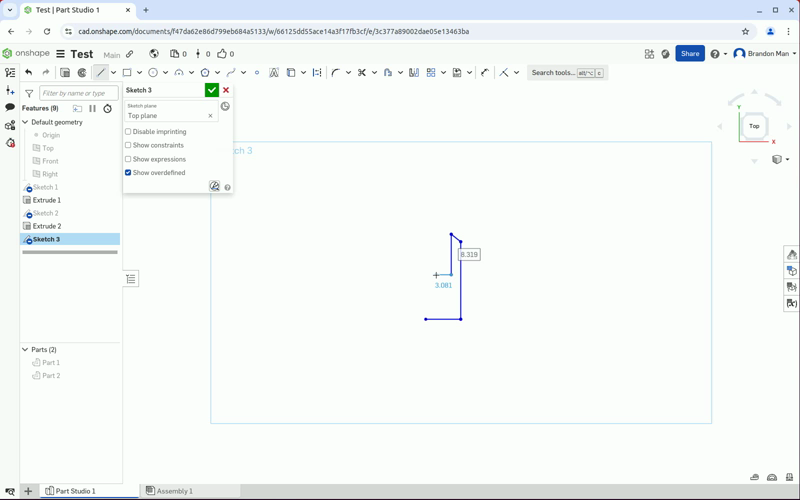
key_up(shift)
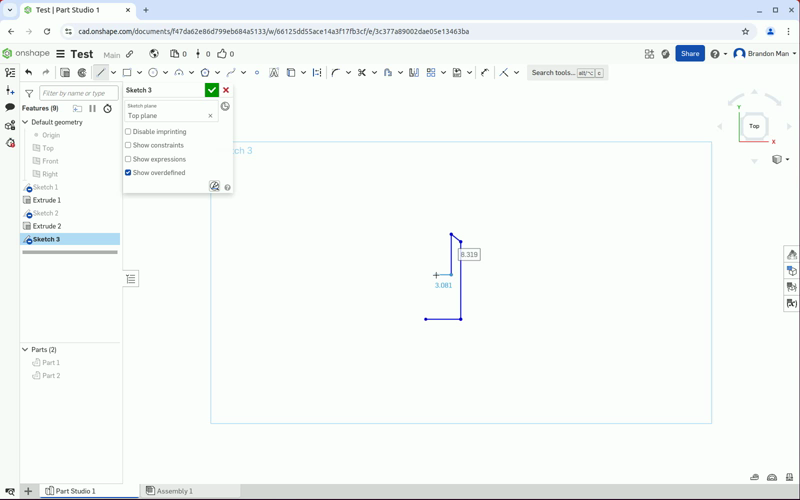
key_down(shift)
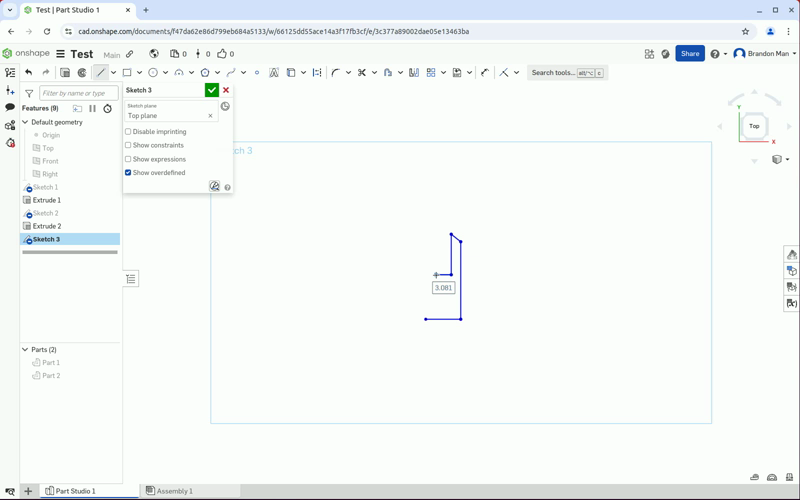
mouse_move(466, 274)
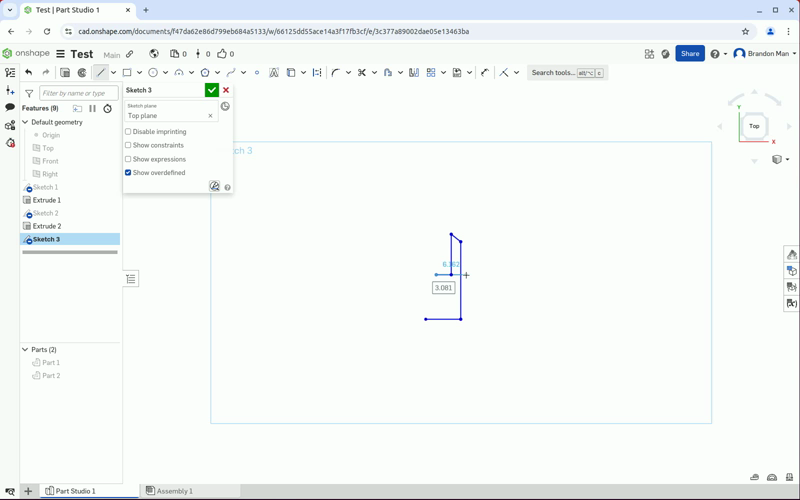
mouse_move(436, 225)
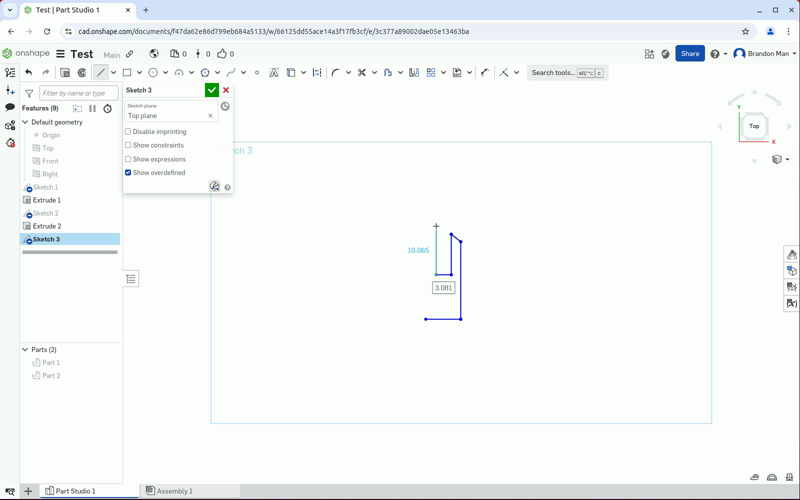
click(436, 225)
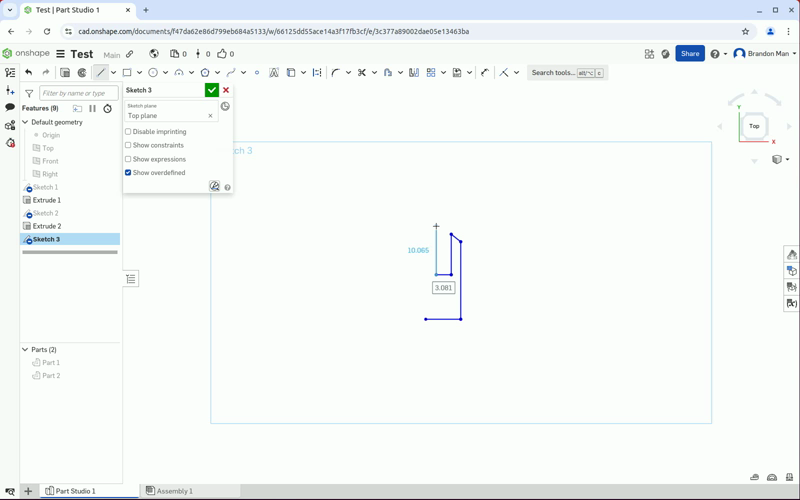
key_up(shift)
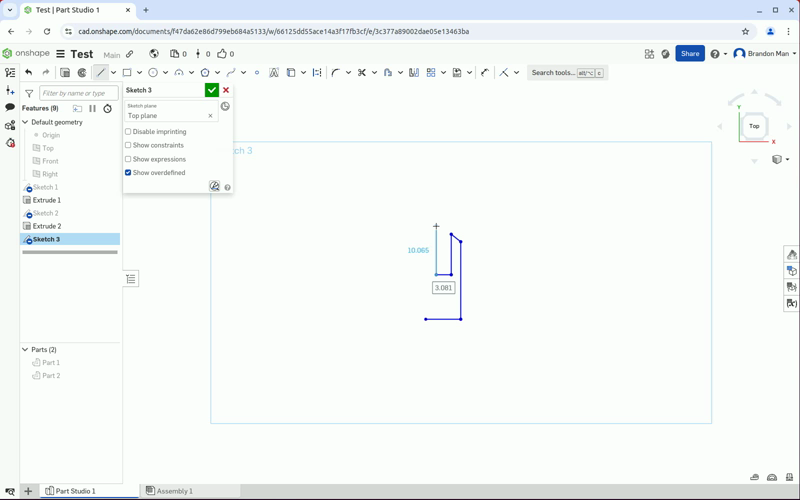
key_down(shift)
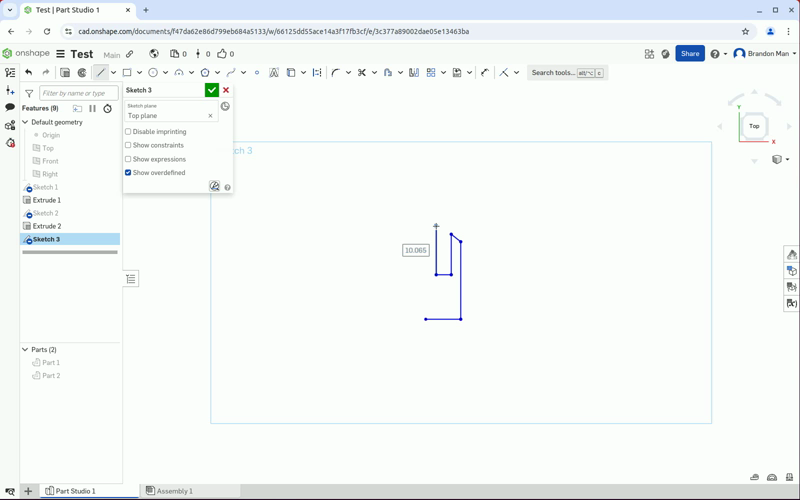
mouse_move(466, 225)
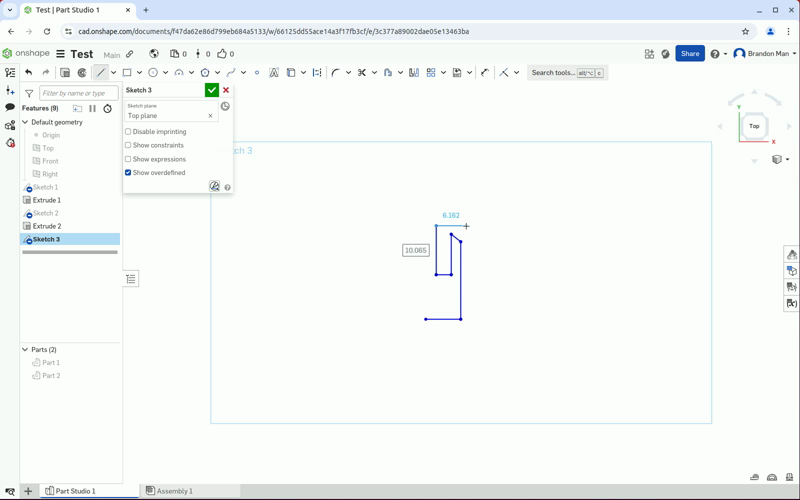
mouse_move(425, 218)
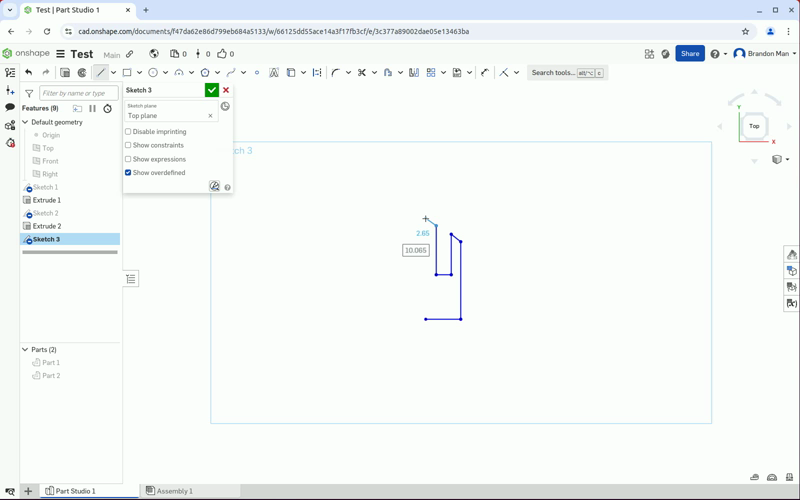
click(425, 218)
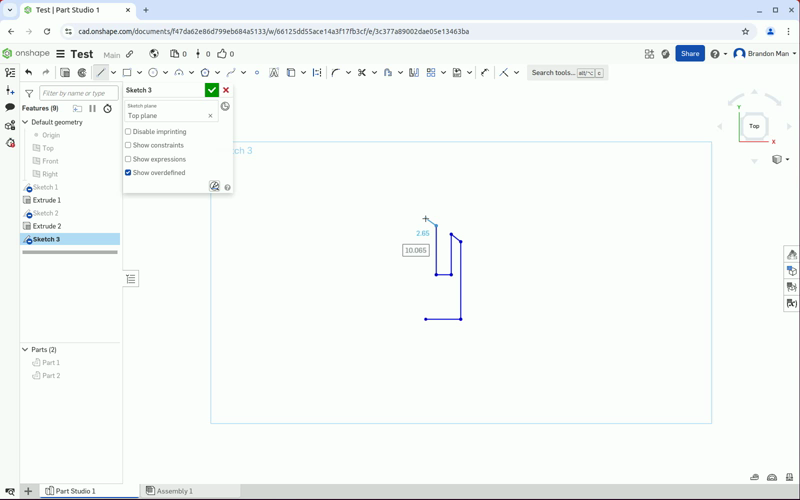
key_up(shift)
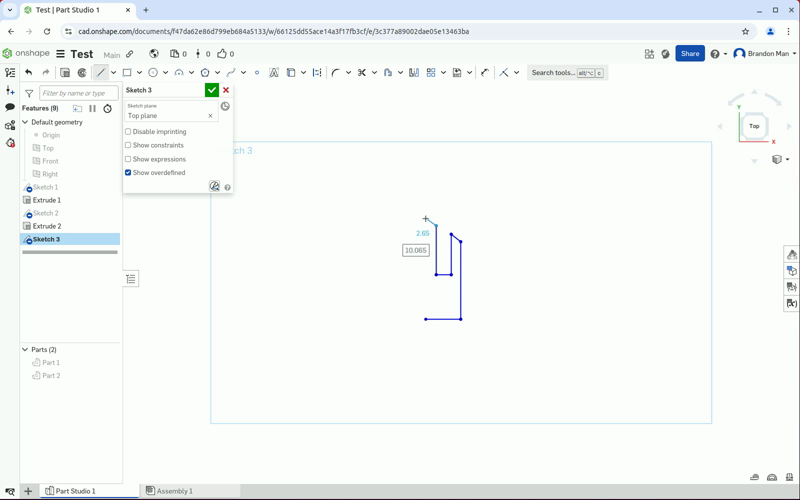
key_down(shift)
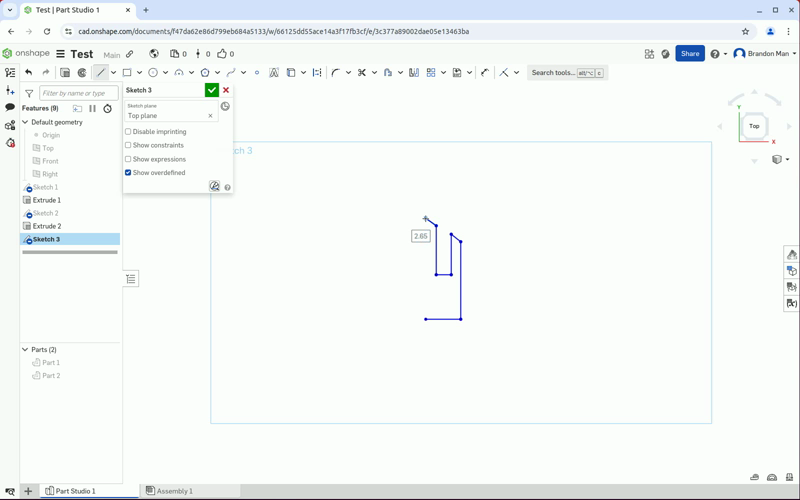
mouse_move(425, 319)
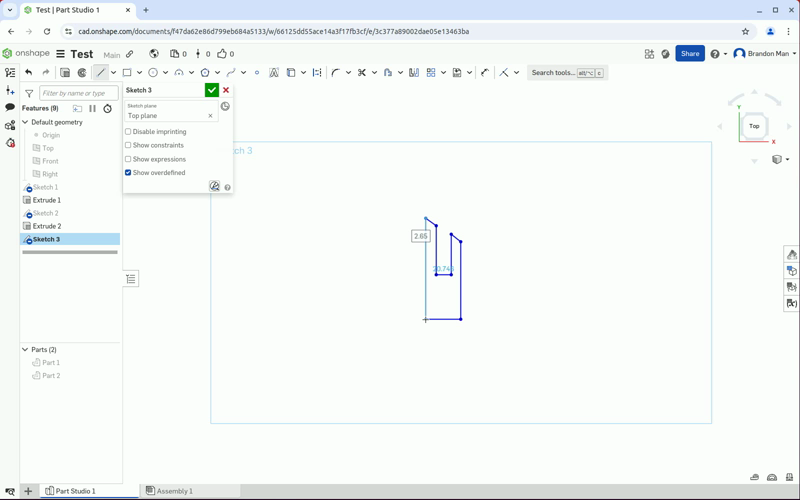
key_up(shift)
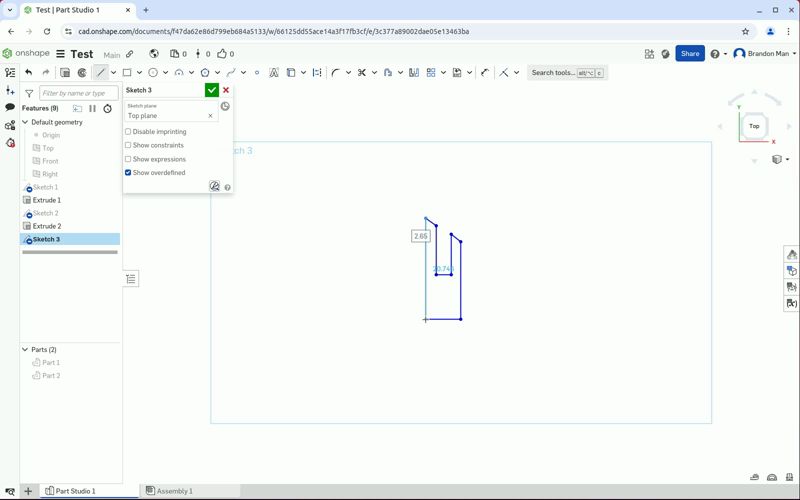
click(425, 319)
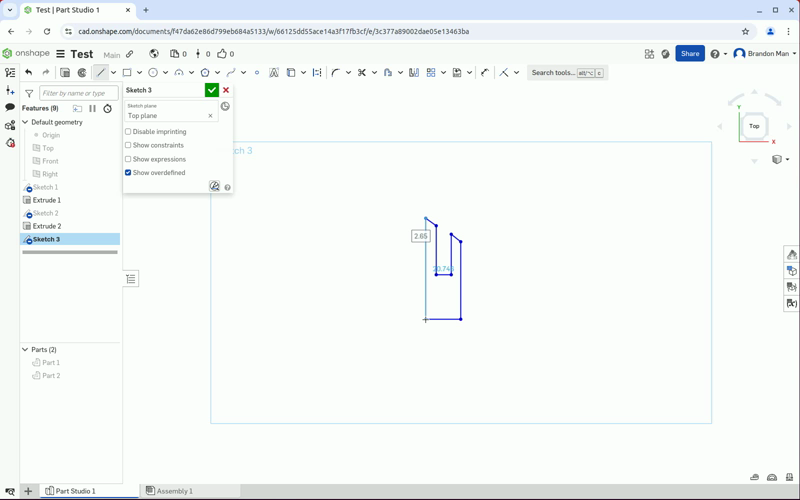
key(esc)
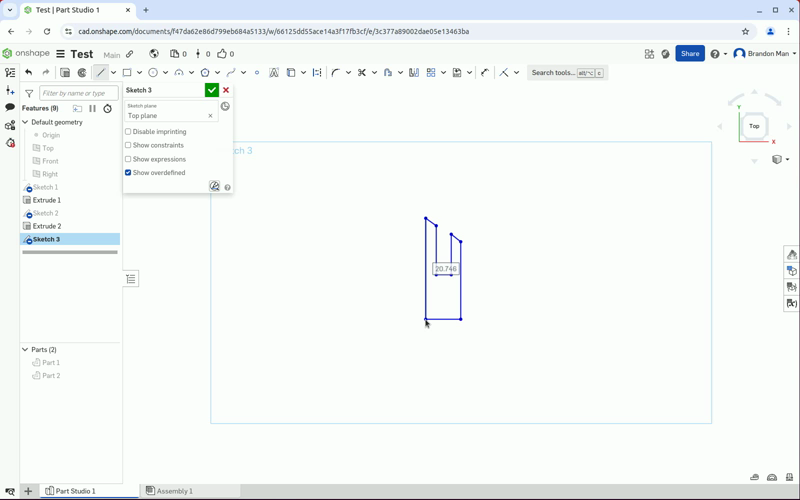
mouse_move(439, 303)
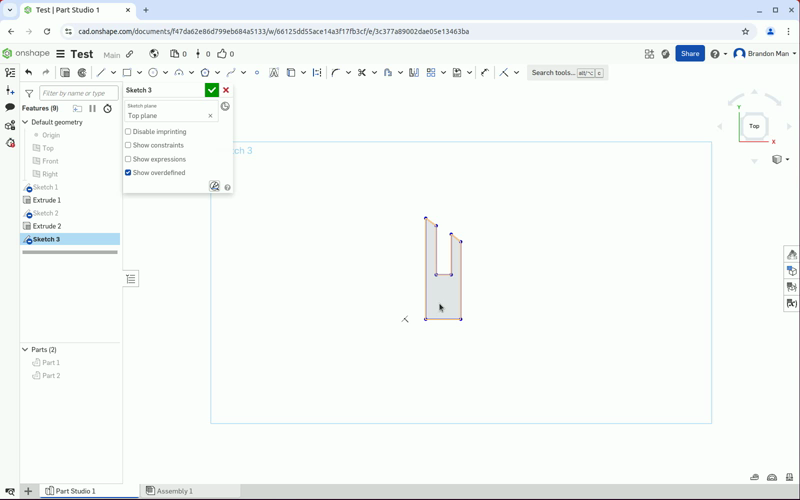
click(439, 303)
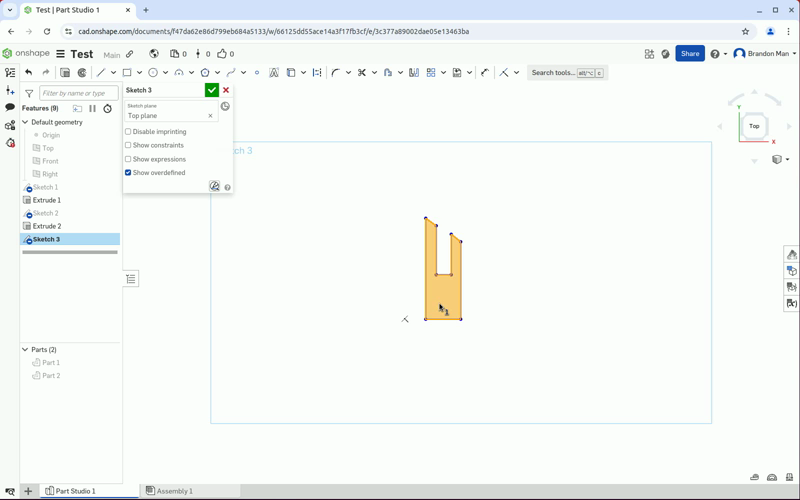
mouse_move(73, 352)
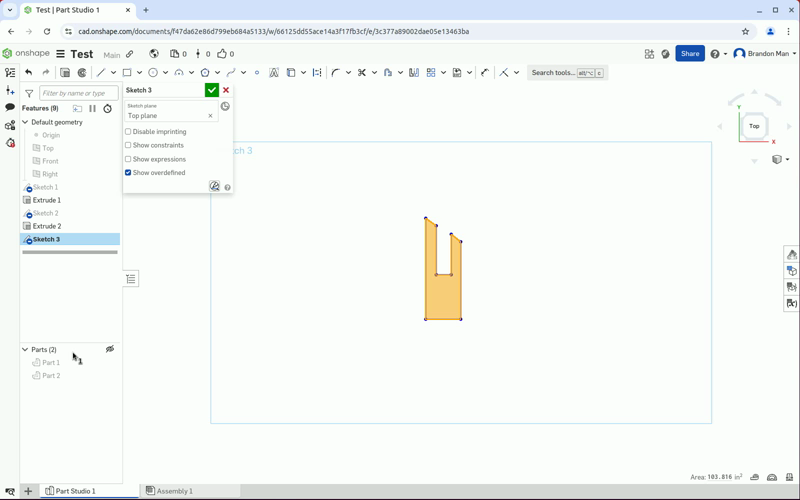
key(shift+y)
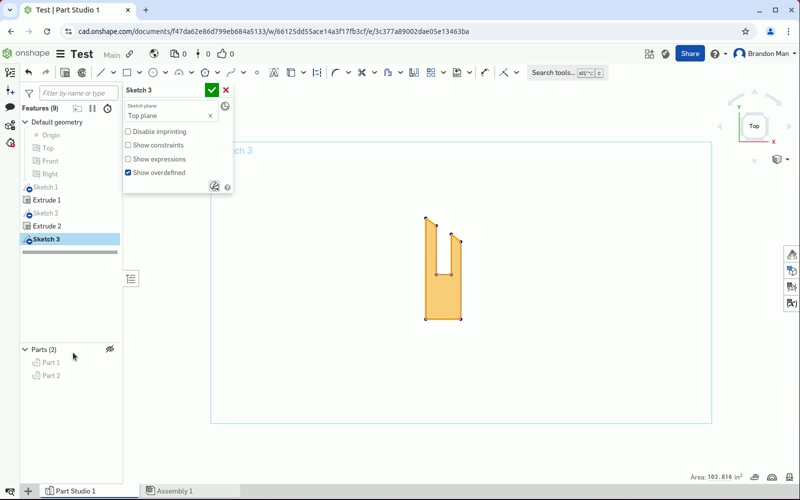
key(shift+e)
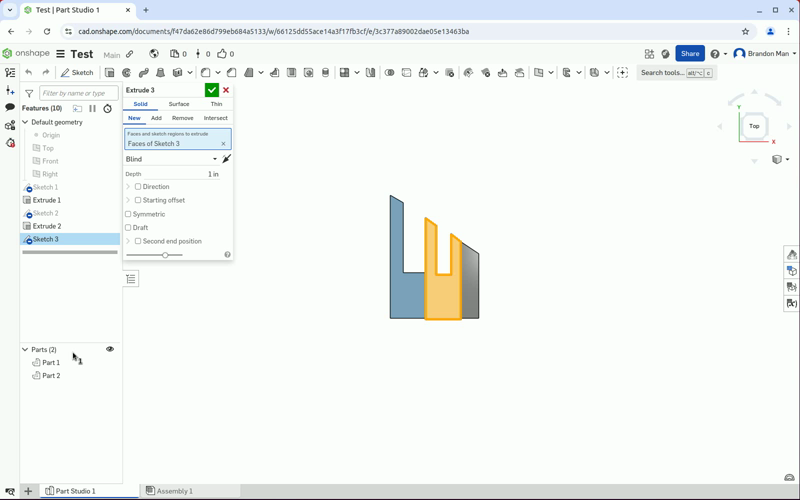
mouse_move(143, 106)
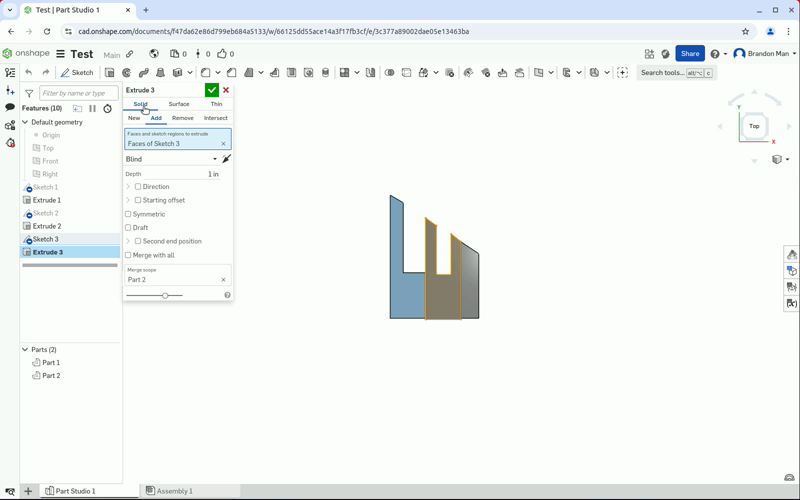
click(143, 106)
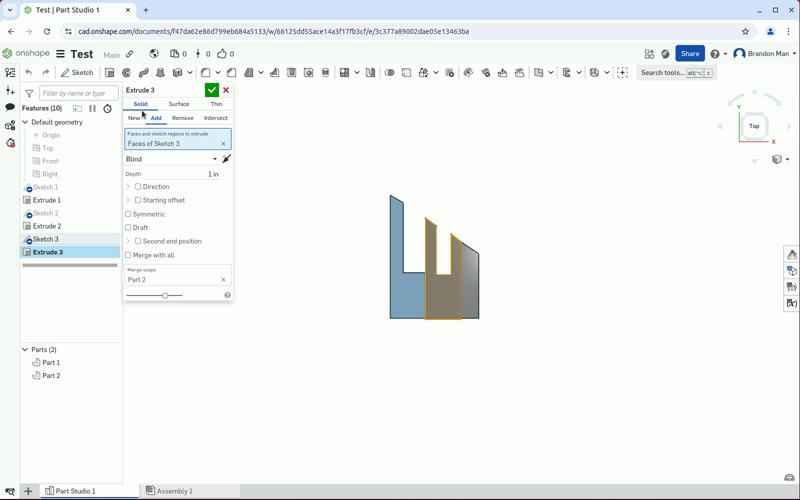
mouse_move(137, 120)
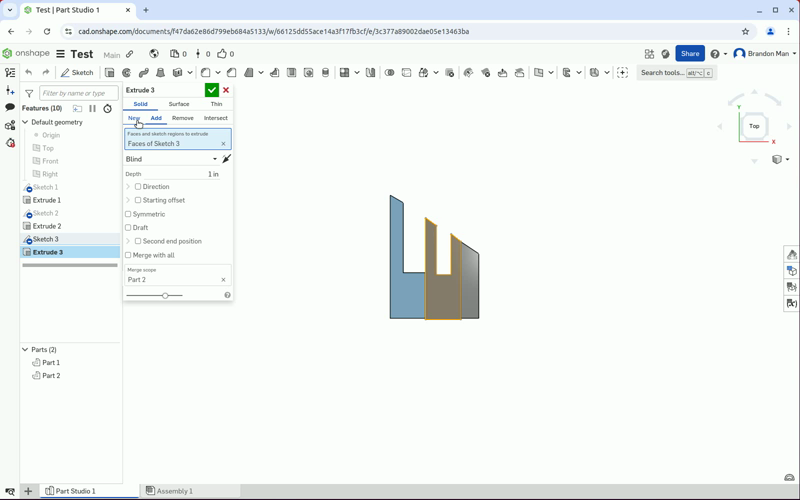
click(137, 120)
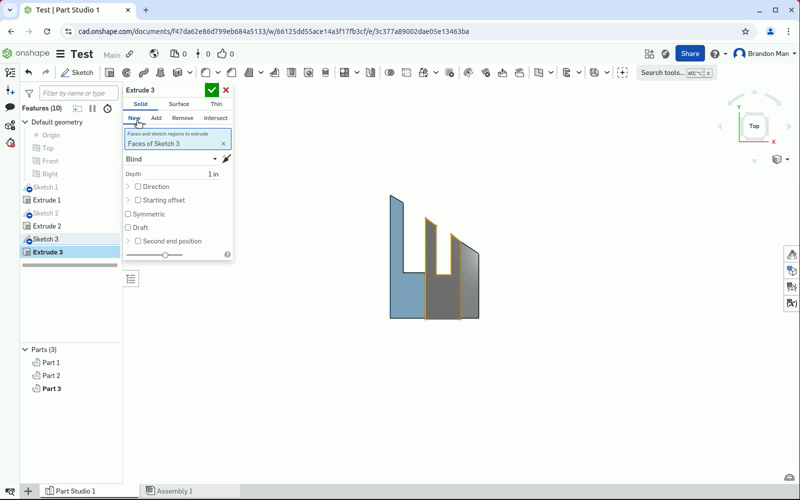
key(tab, 4)
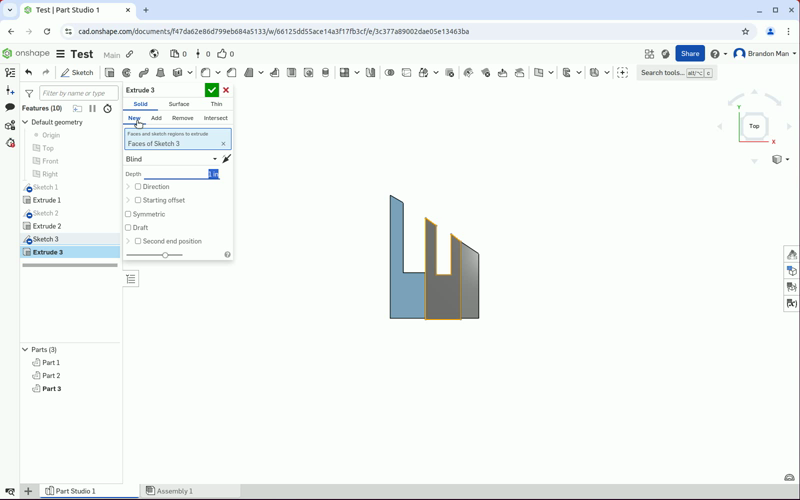
text(16.85)
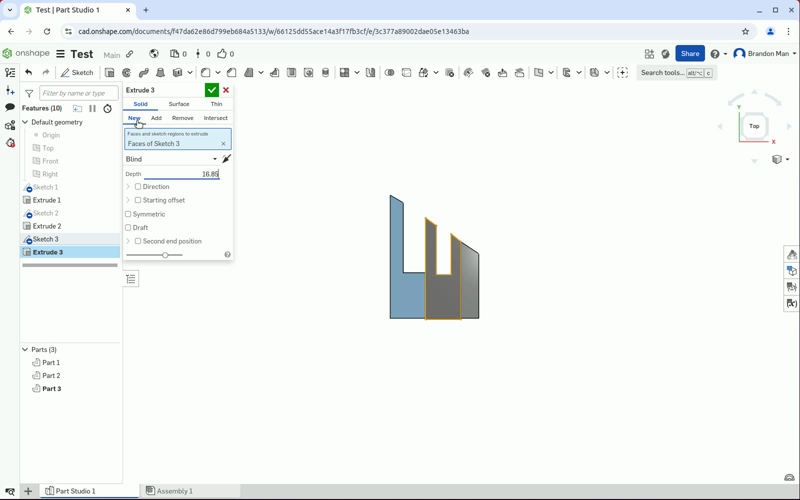
key(enter)
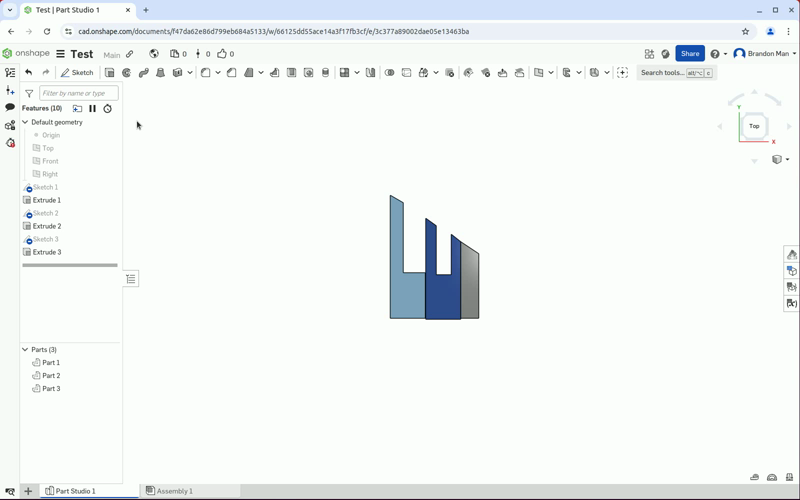
key(shift+h)
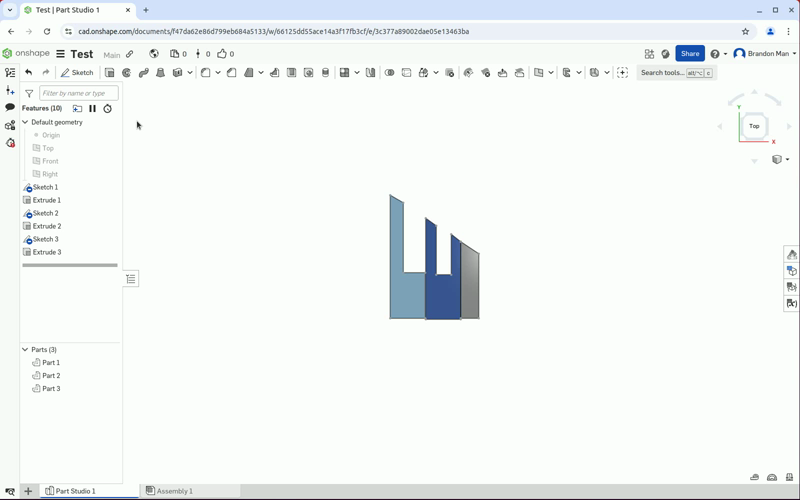
key(shift+h)
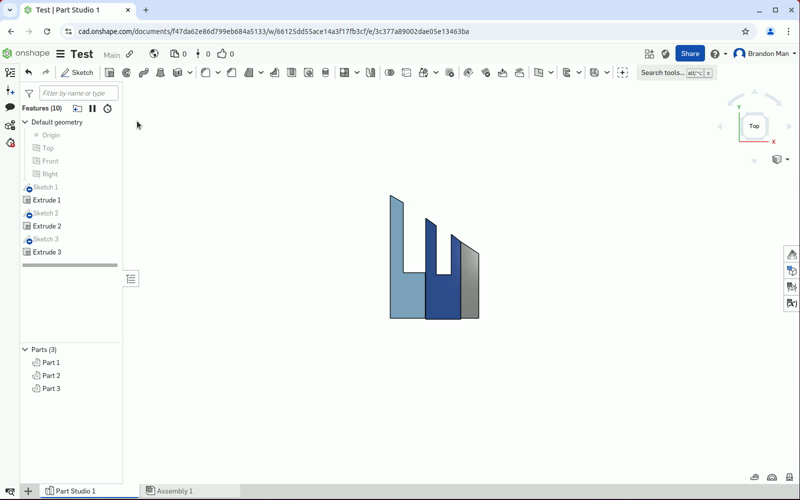
mouse_move(73, 189)
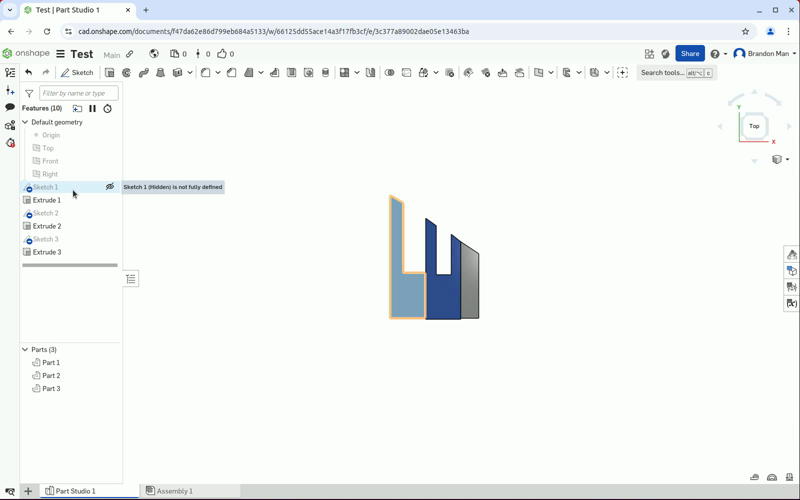
click(73, 189)
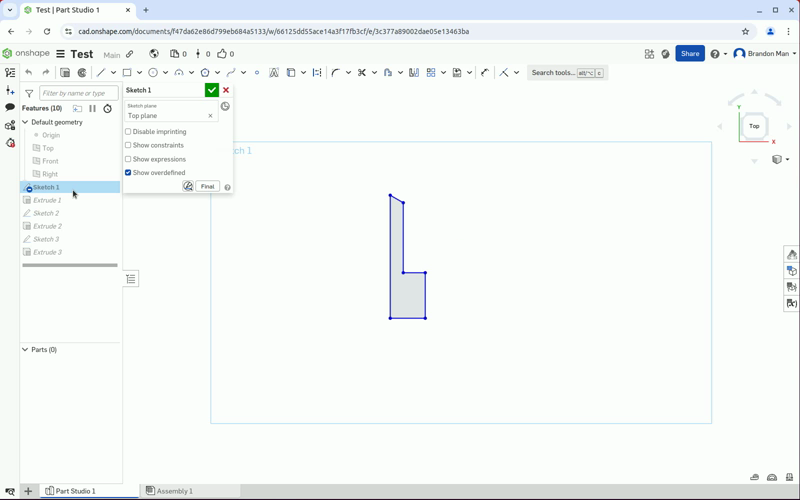
mouse_move(229, 92)
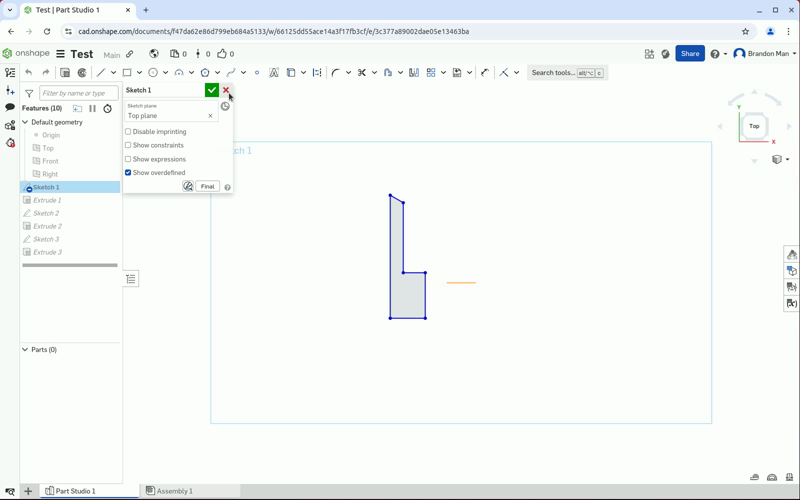
click(229, 92)
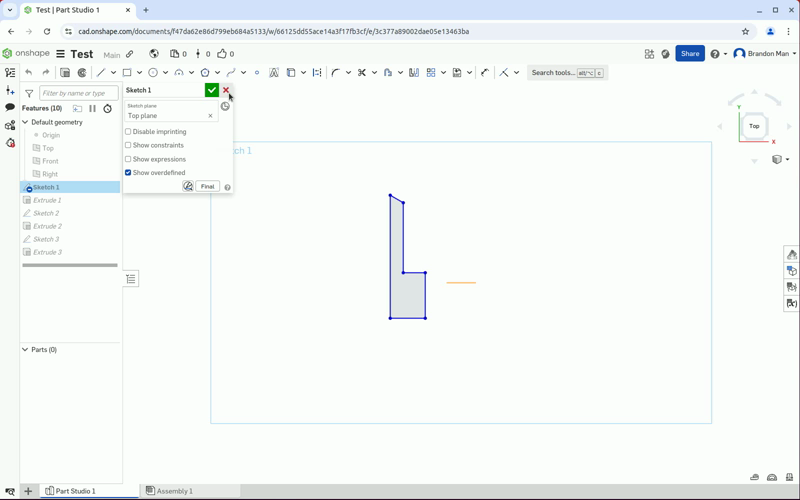
key(shift+s)
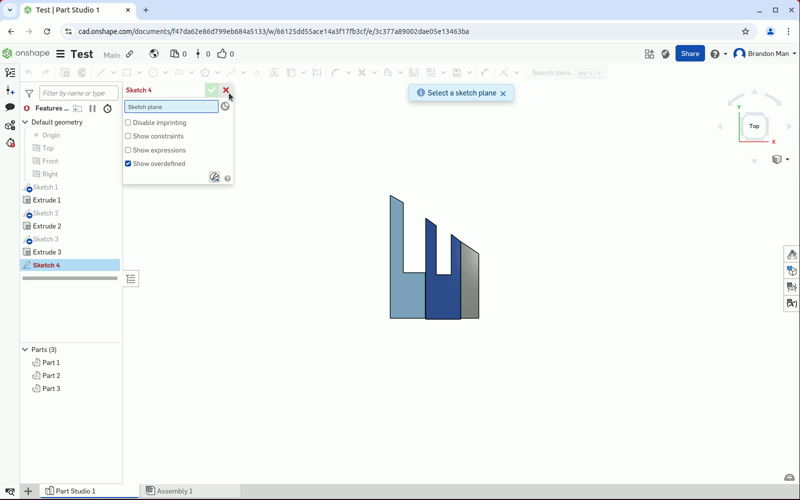
mouse_move(73, 150)
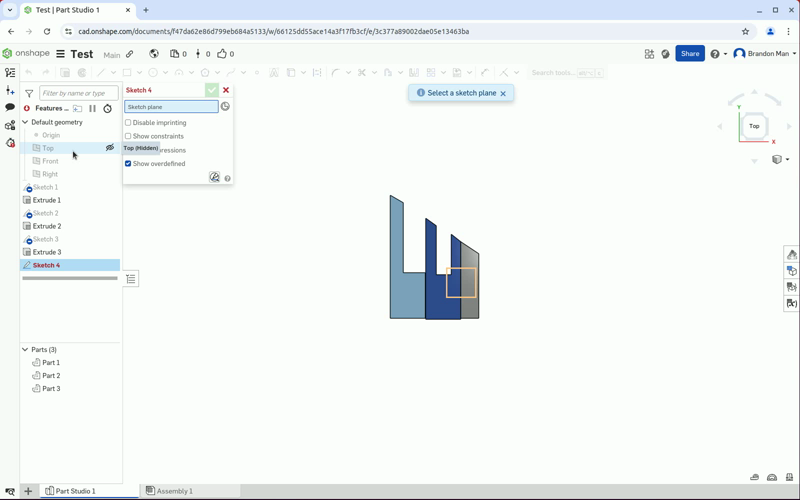
click(73, 150)
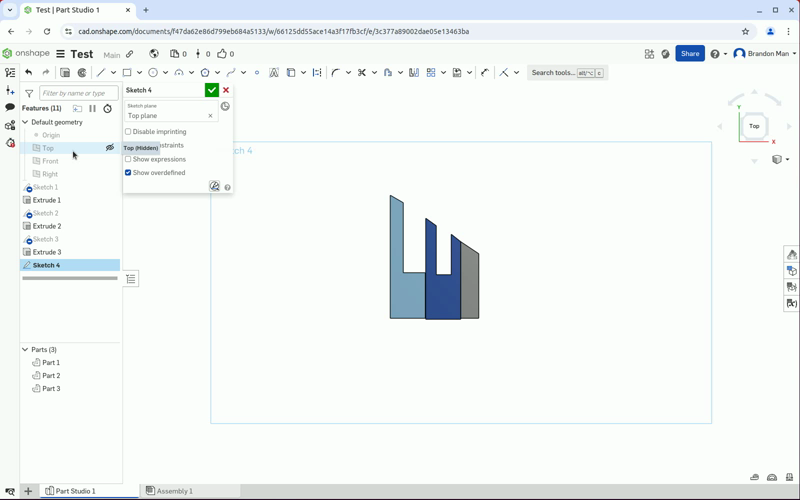
mouse_move(73, 352)
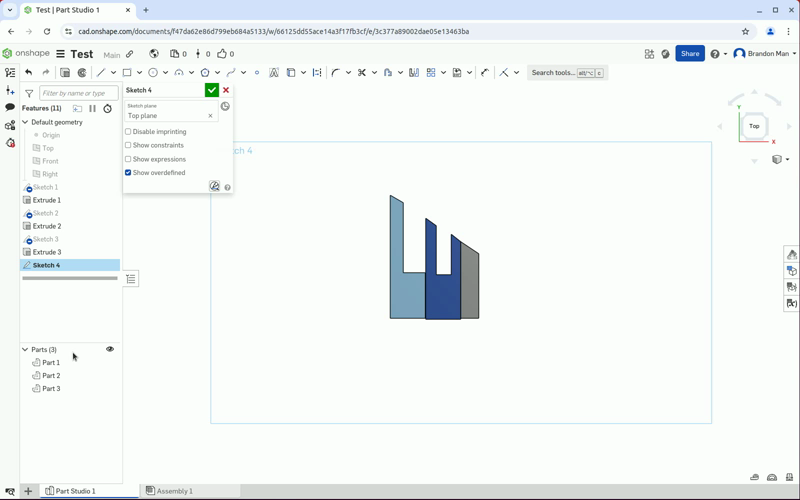
key(y)
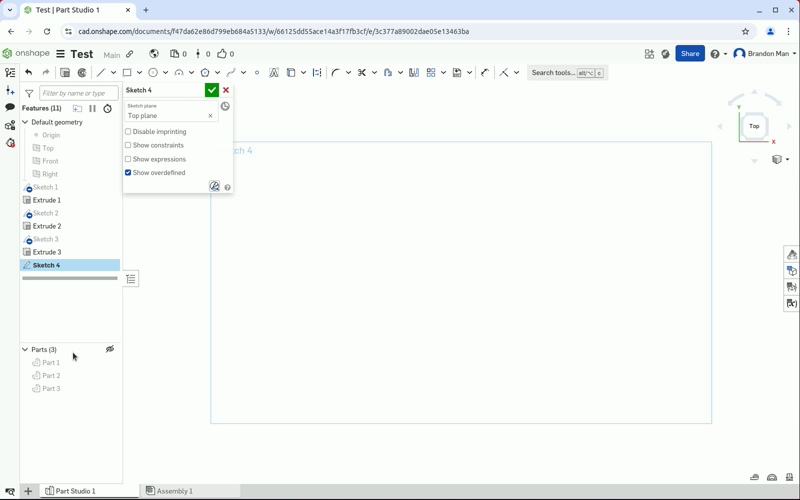
key(l)
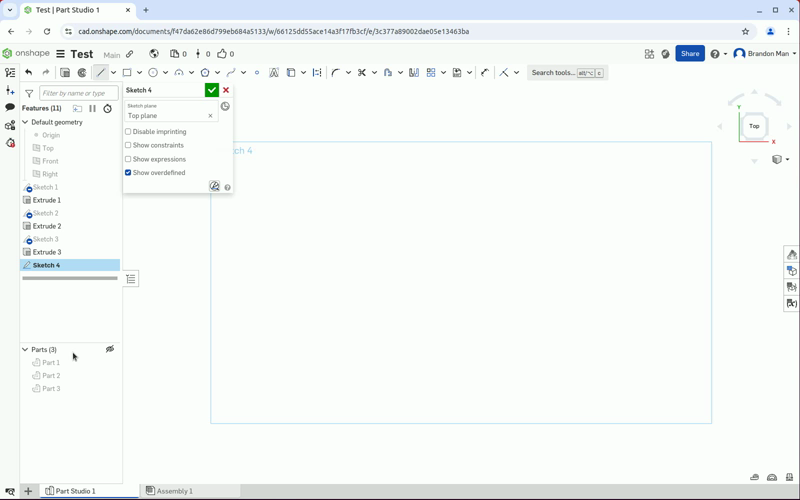
key_down(shift)
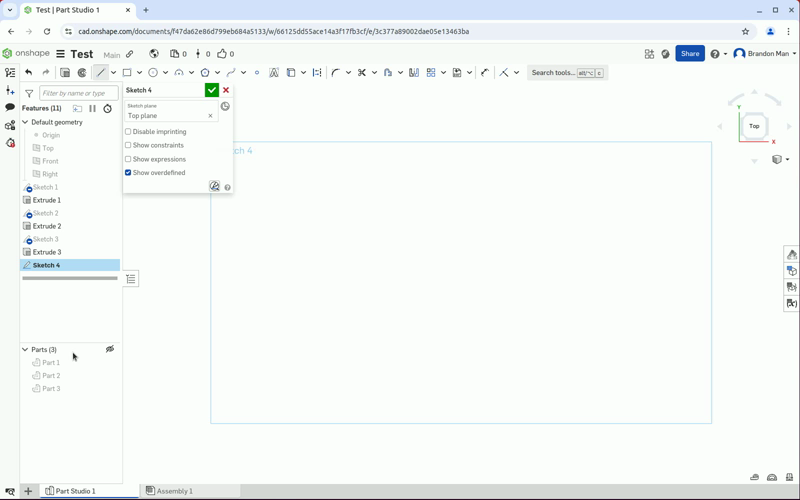
mouse_move(478, 267)
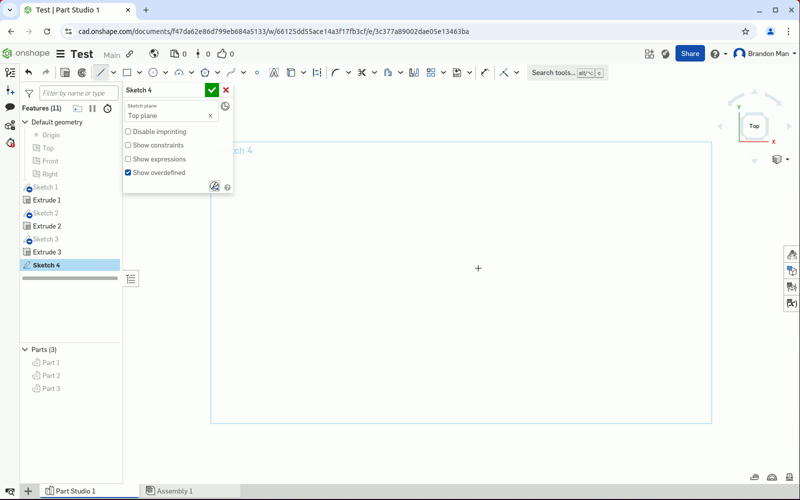
click(478, 267)
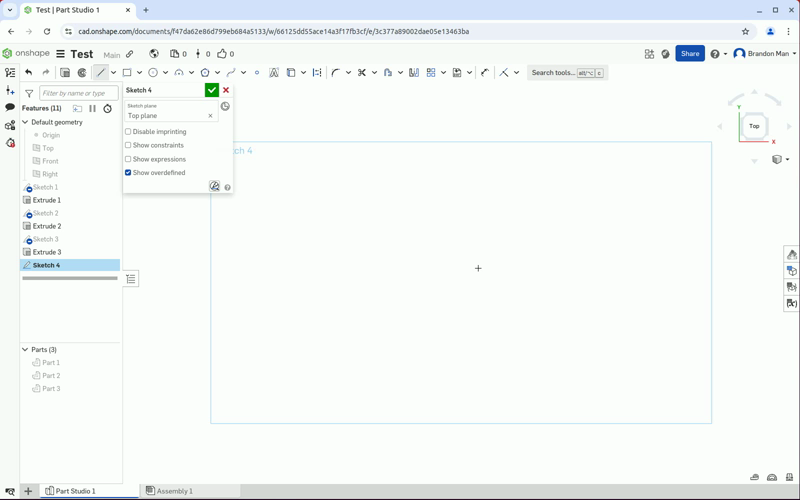
key_up(shift)
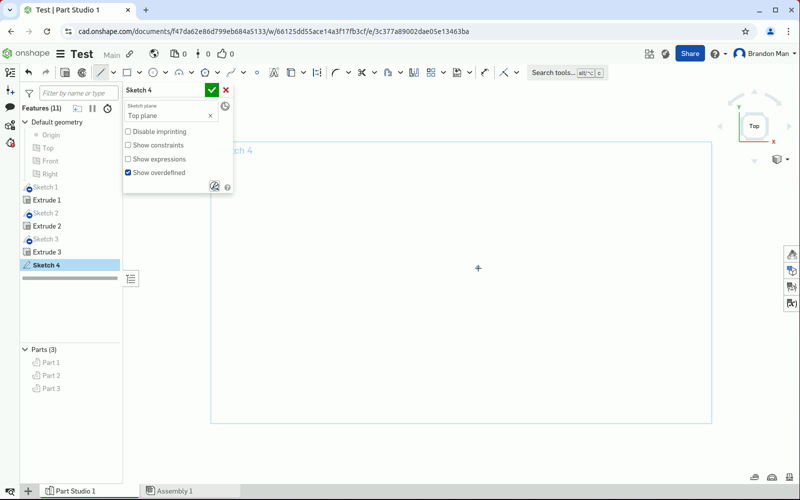
key_down(shift)
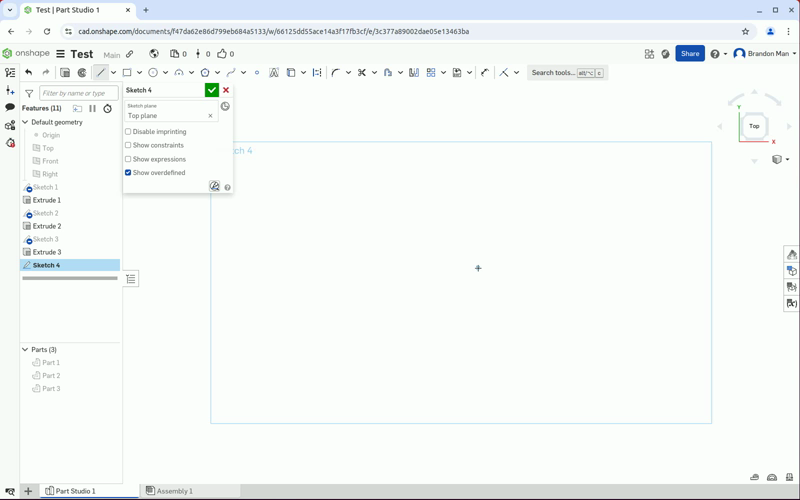
mouse_move(508, 267)
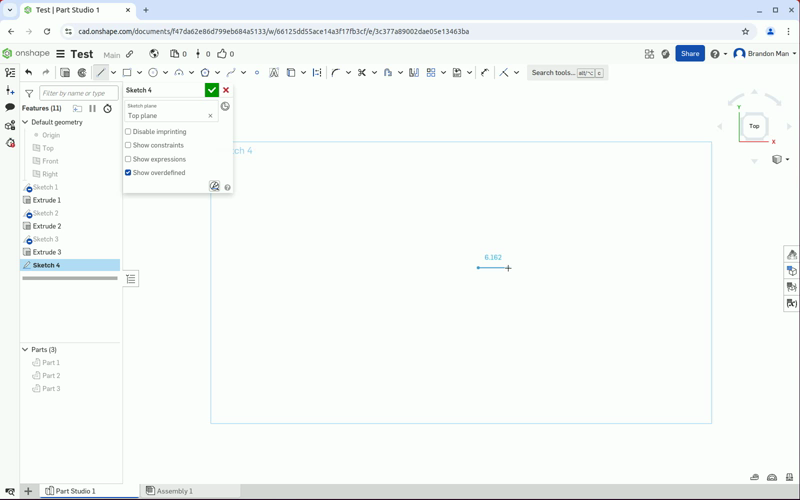
mouse_move(498, 283)
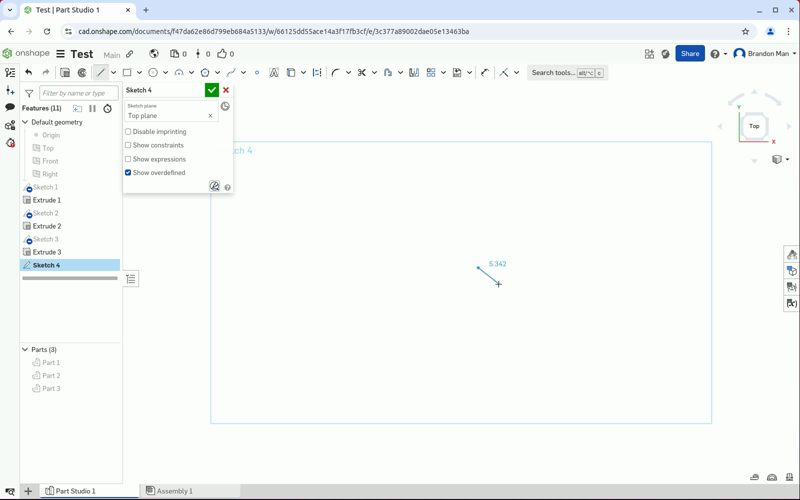
click(498, 283)
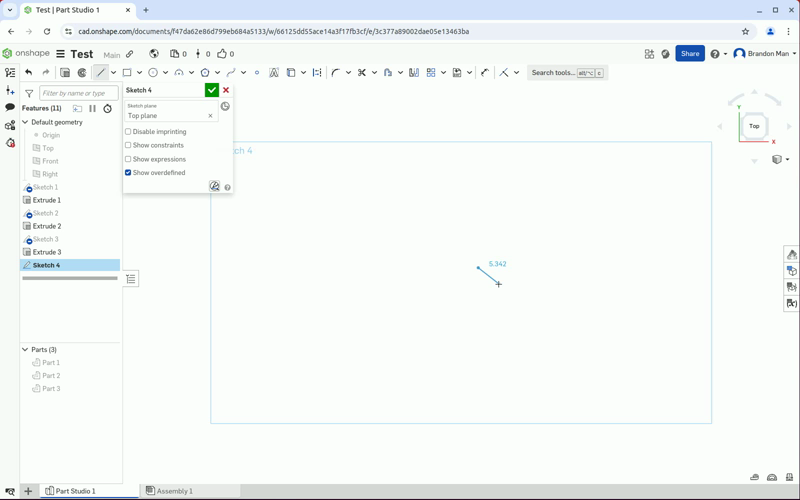
key_up(shift)
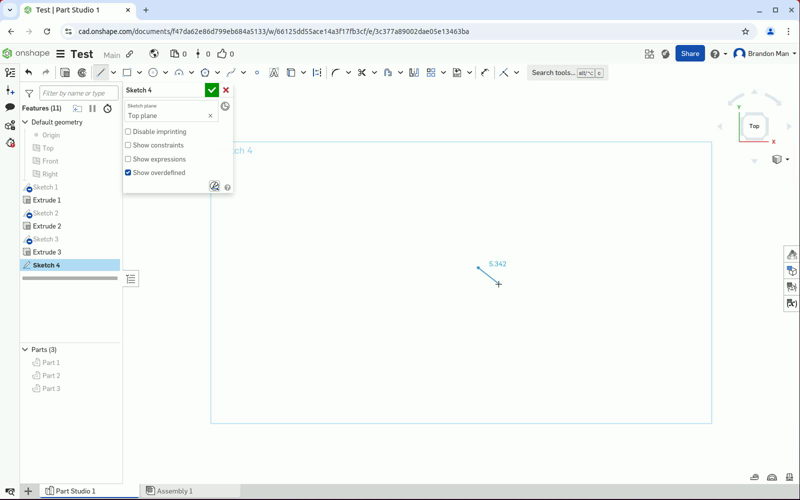
key_down(shift)
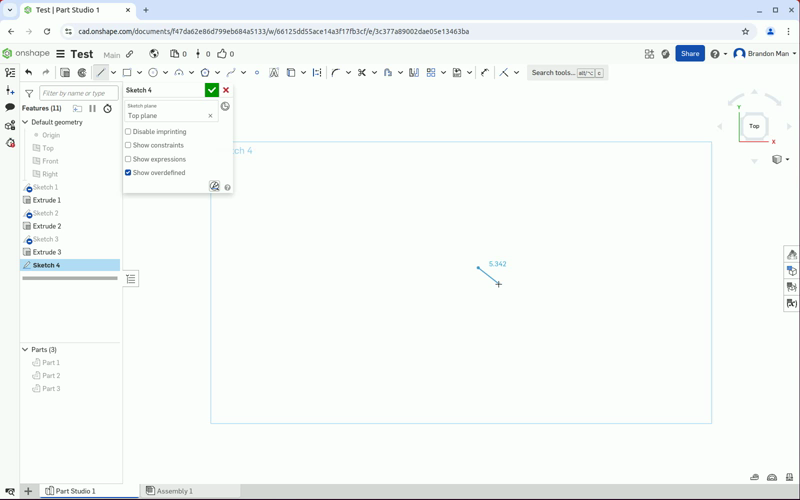
mouse_move(528, 283)
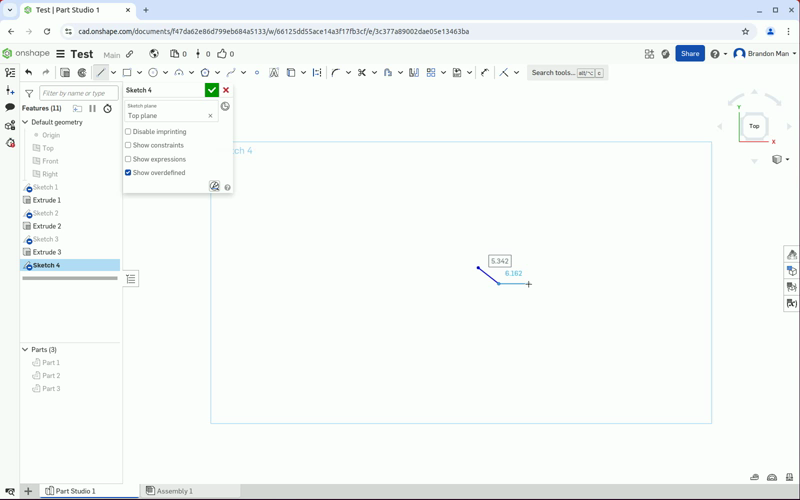
mouse_move(478, 292)
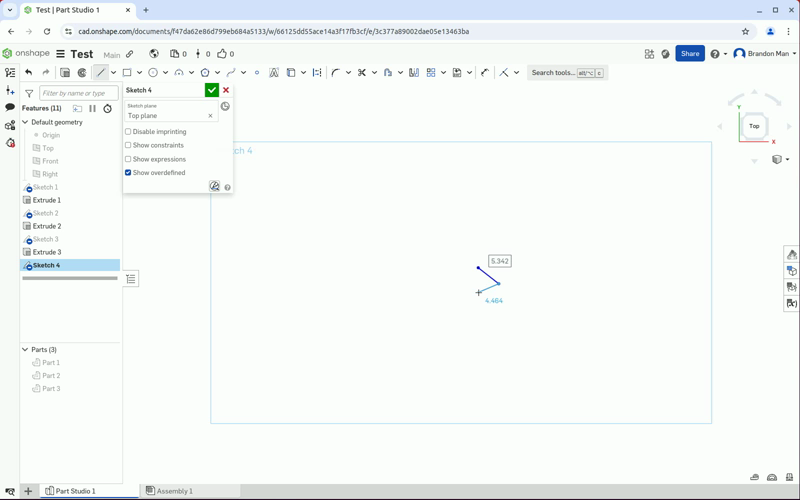
click(478, 292)
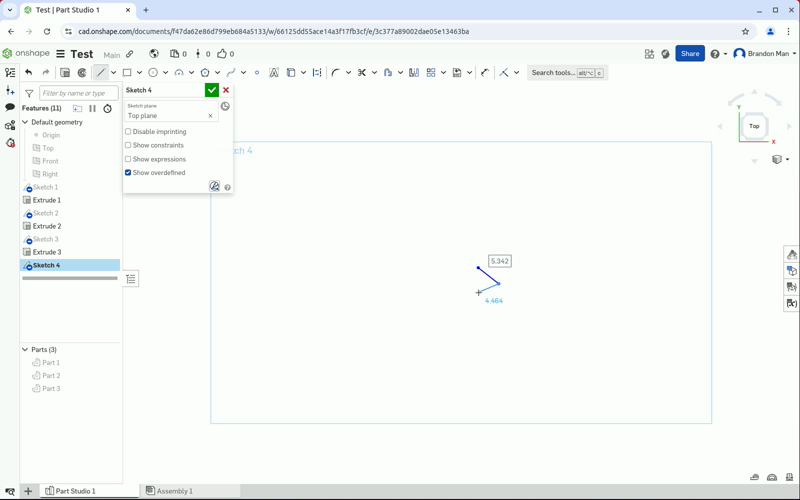
key_up(shift)
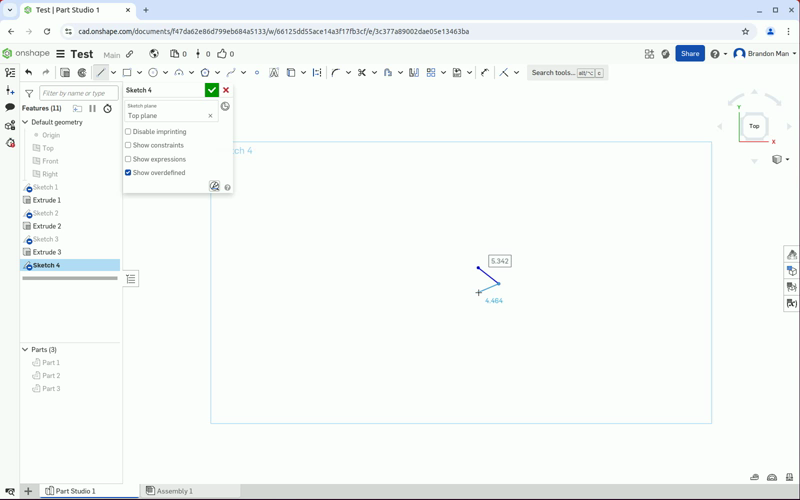
key_down(shift)
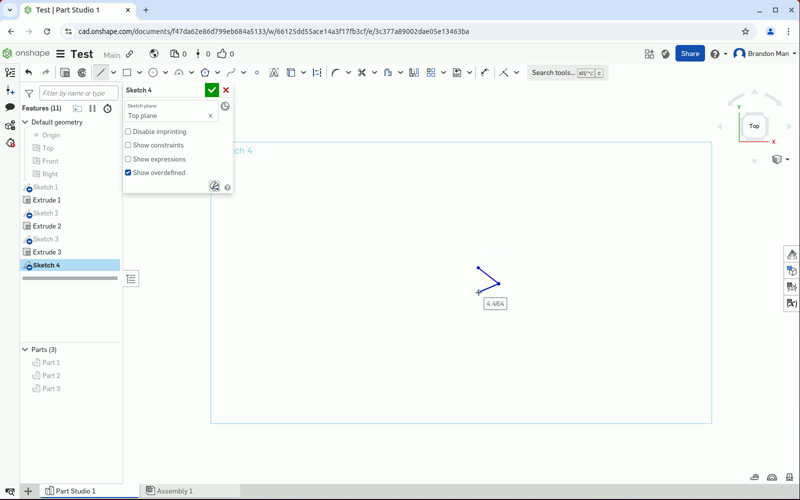
mouse_move(508, 292)
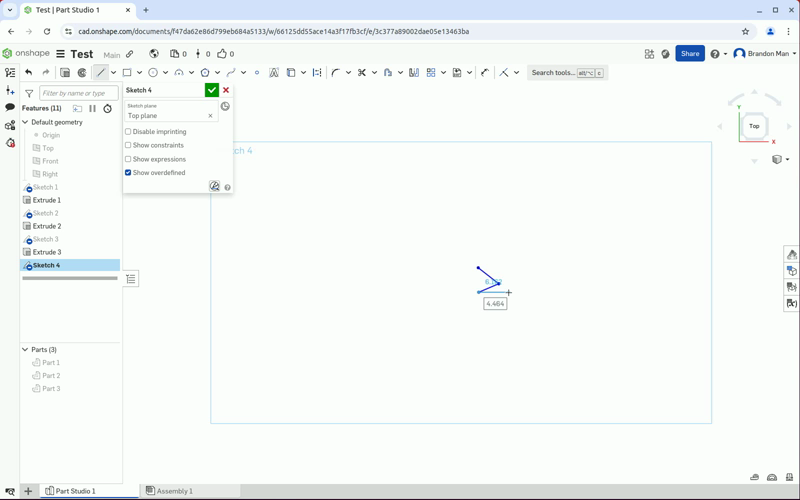
mouse_move(478, 319)
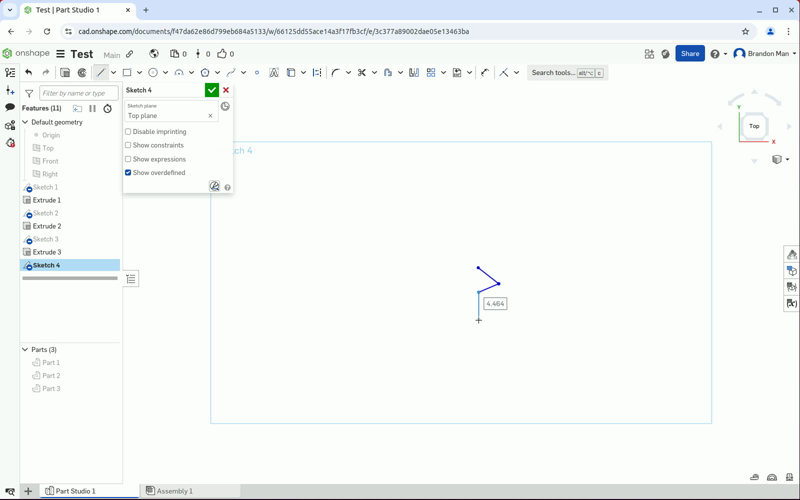
click(478, 319)
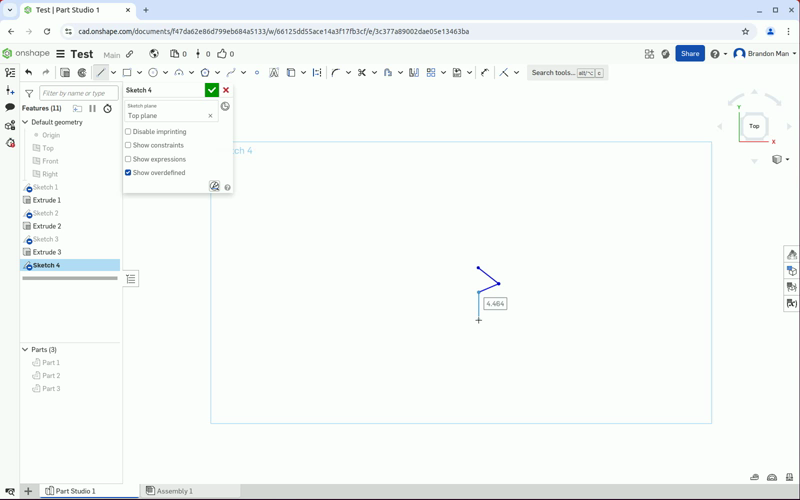
key_up(shift)
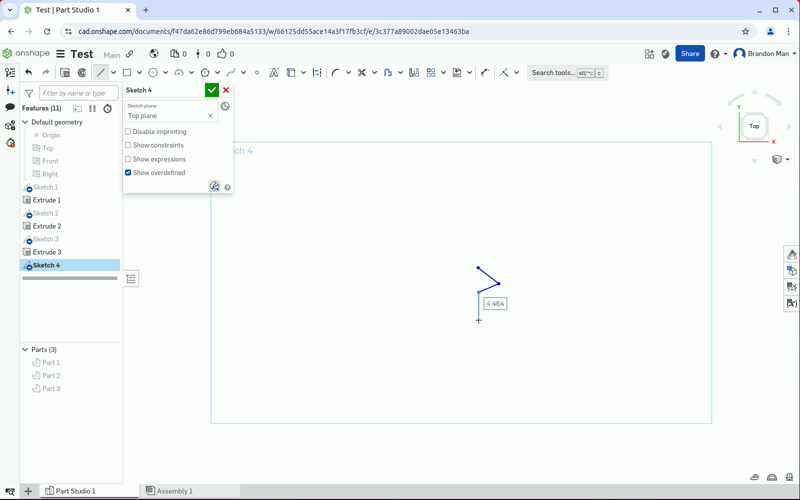
key_down(shift)
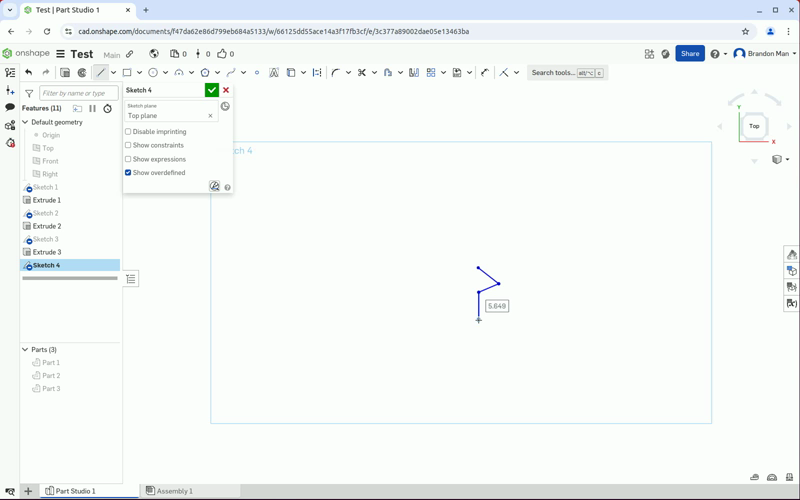
mouse_move(508, 319)
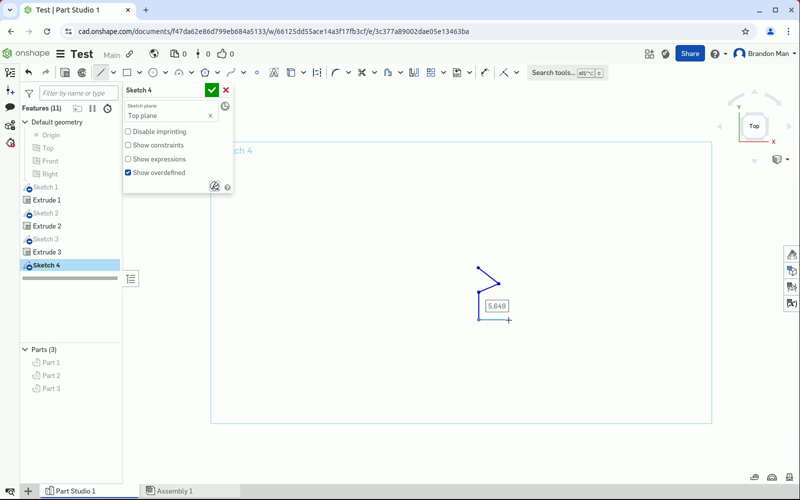
mouse_move(530, 319)
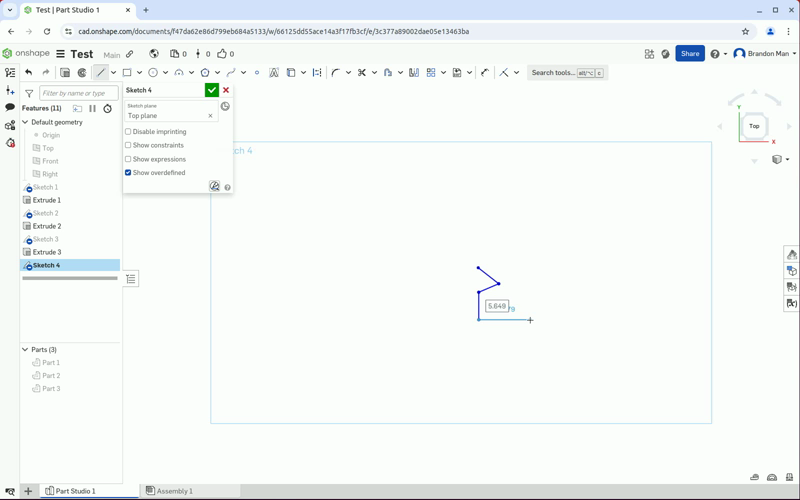
click(530, 319)
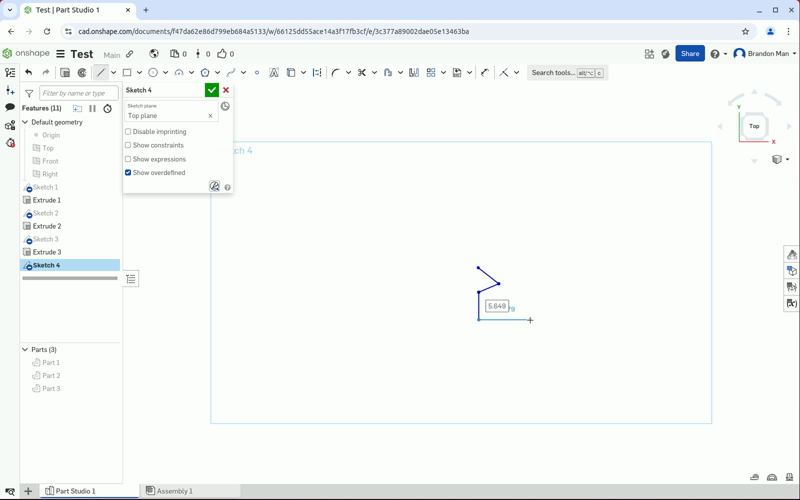
key_up(shift)
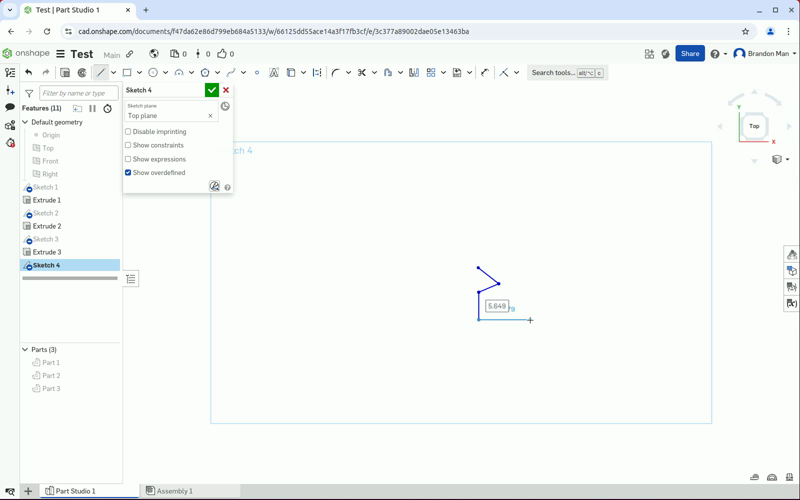
key_down(shift)
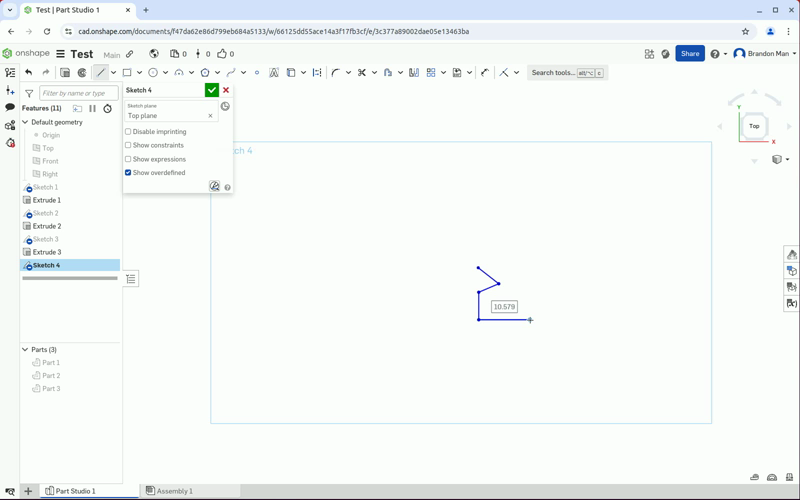
mouse_move(560, 319)
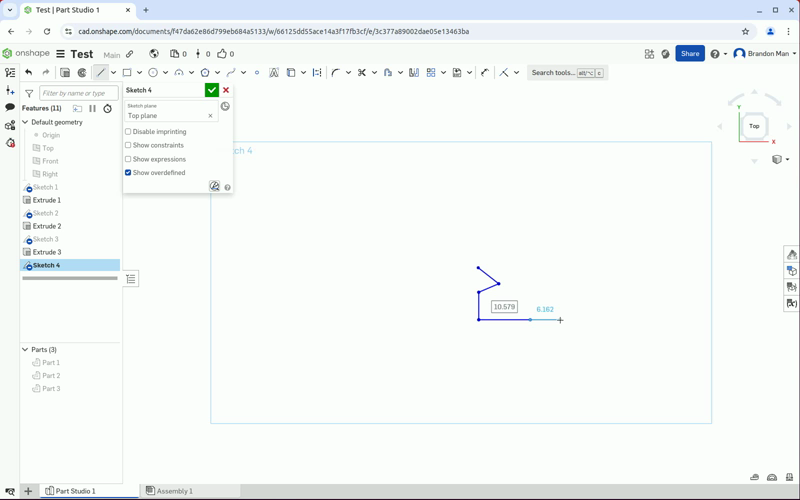
mouse_move(530, 301)
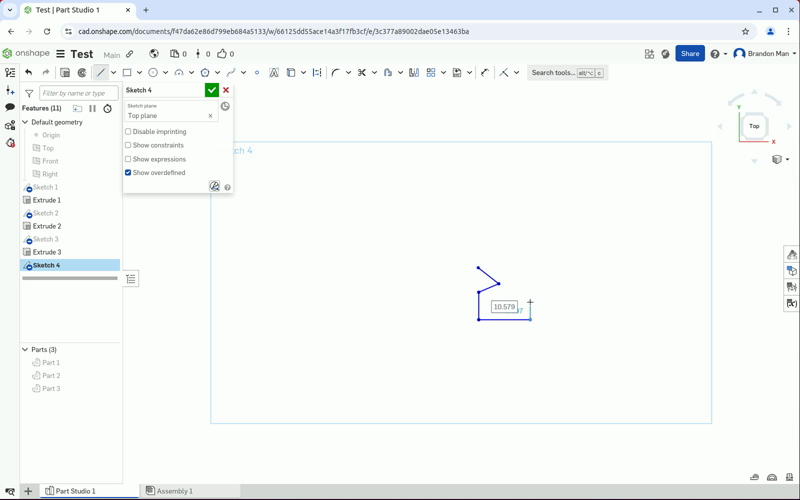
click(530, 301)
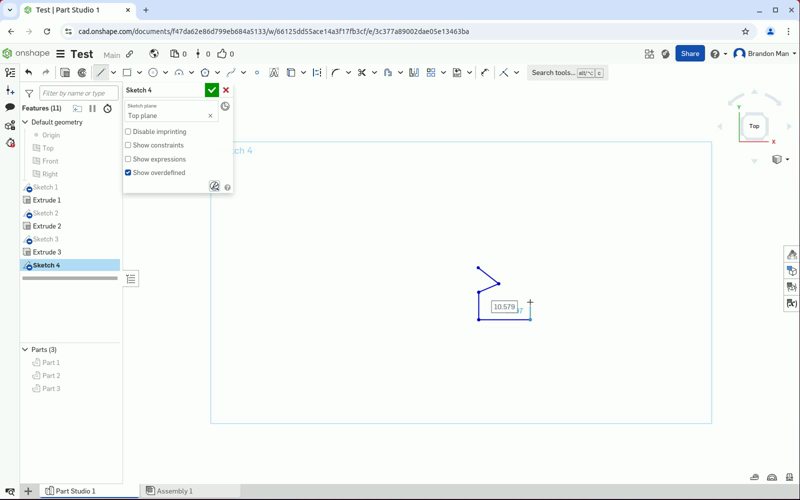
key_up(shift)
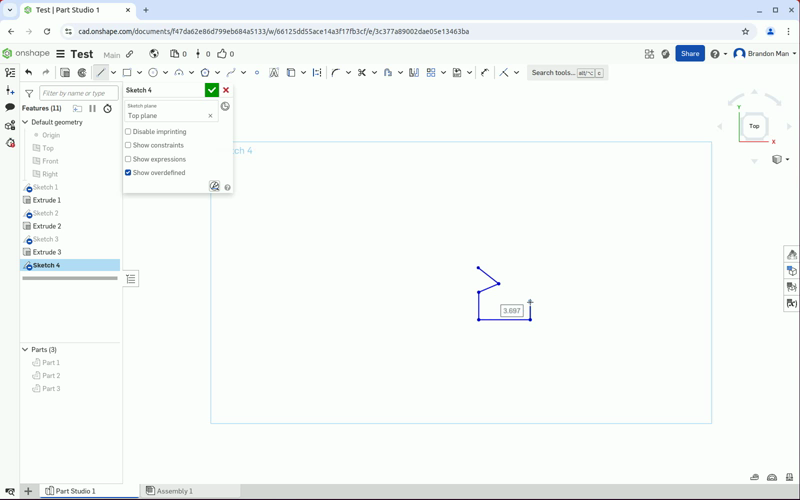
key_down(shift)
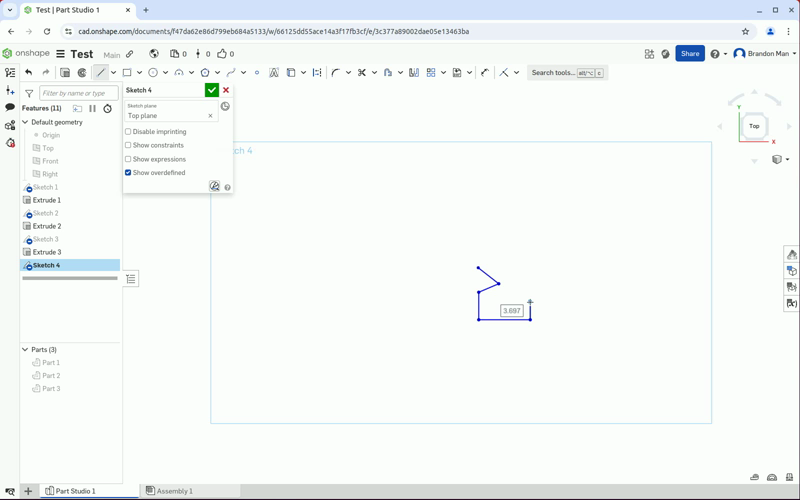
mouse_move(560, 301)
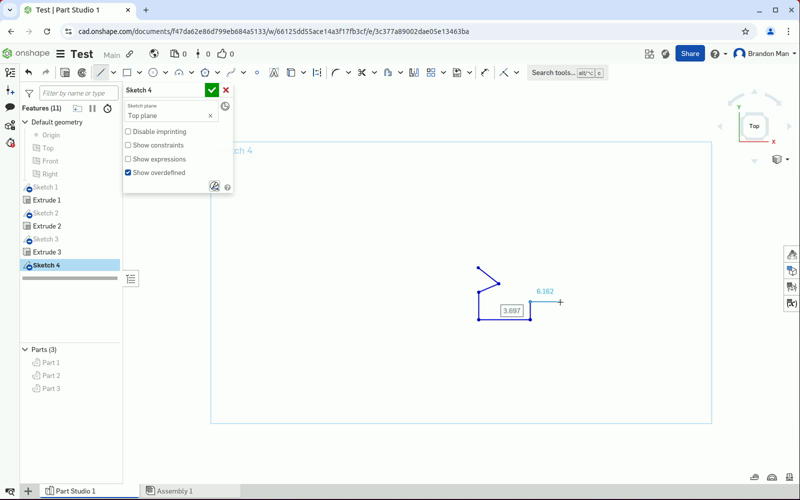
mouse_move(500, 301)
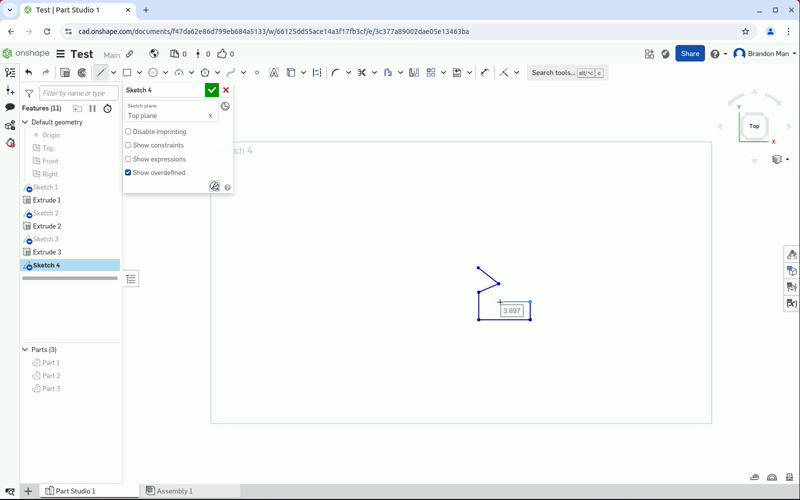
click(500, 301)
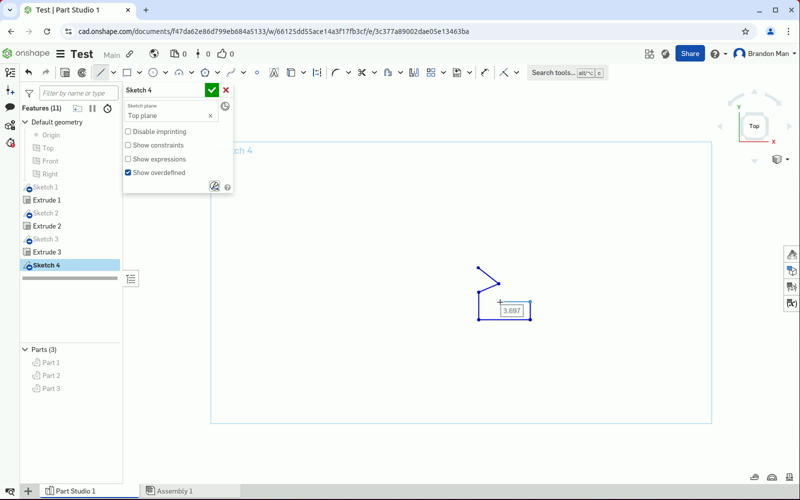
key_up(shift)
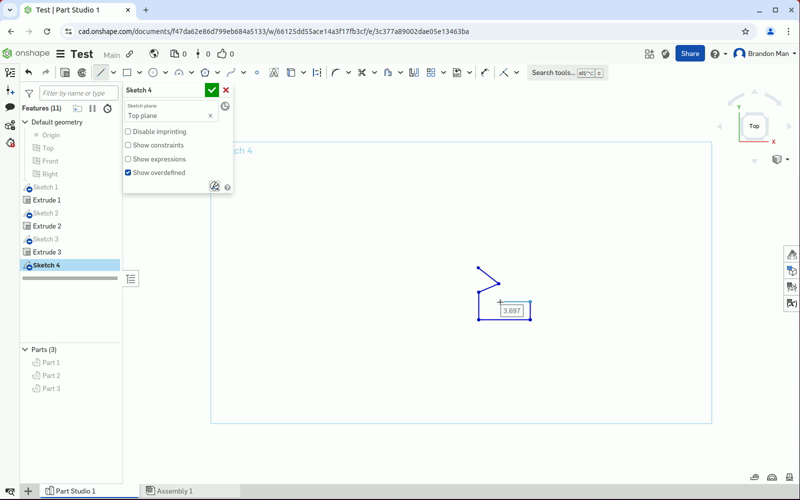
key_down(shift)
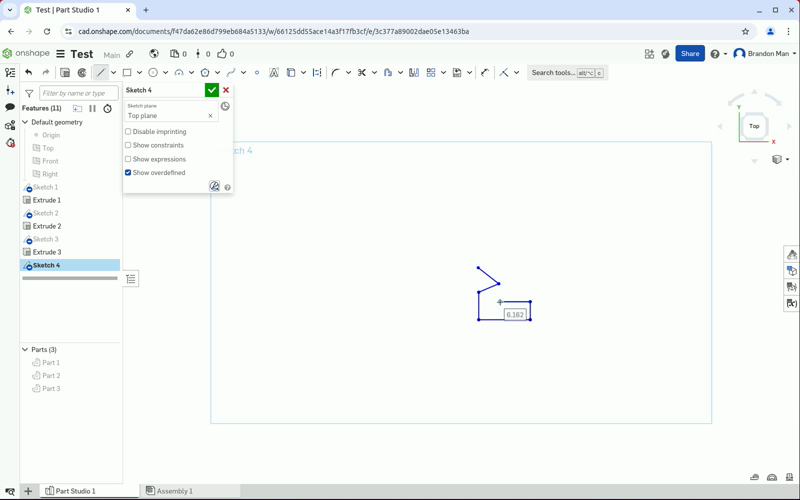
mouse_move(530, 301)
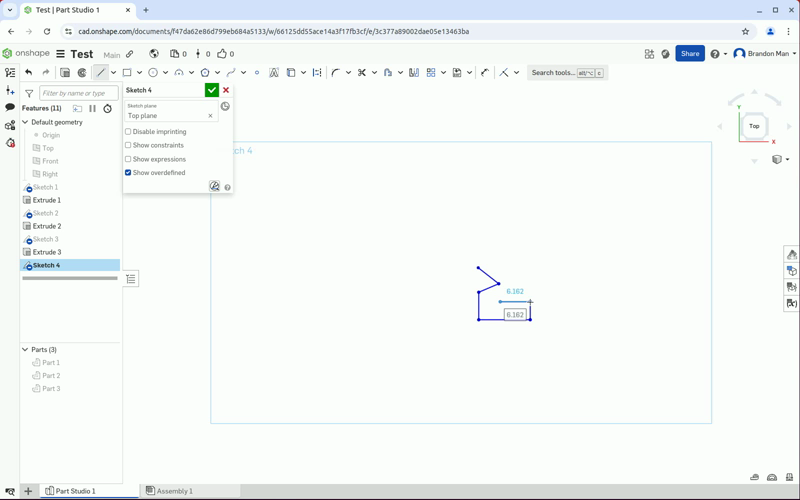
mouse_move(520, 283)
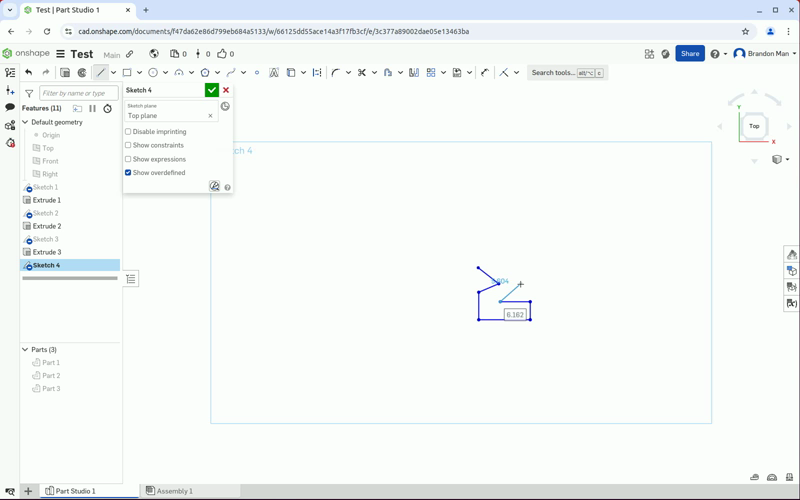
click(520, 283)
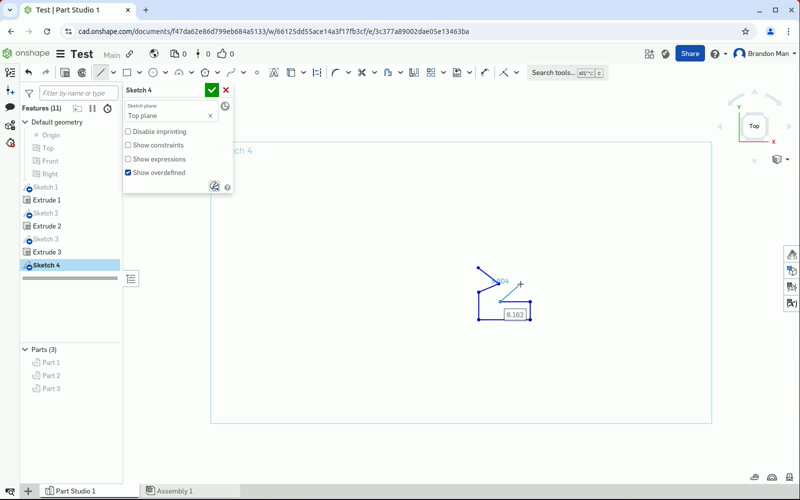
key_up(shift)
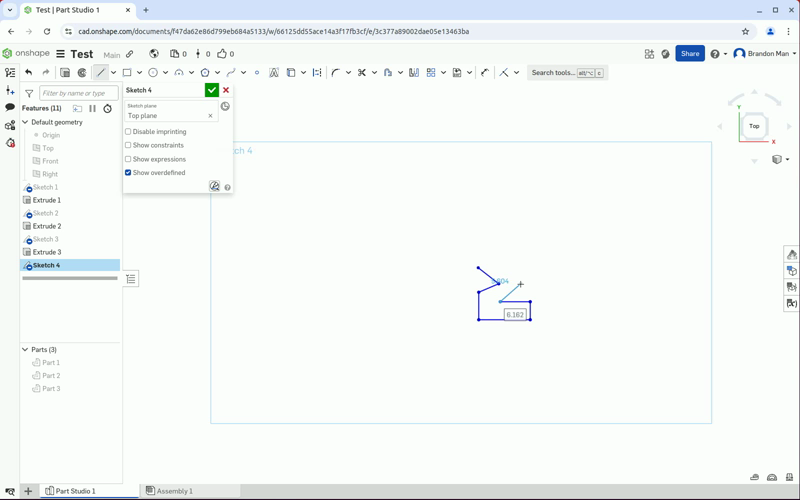
key_down(shift)
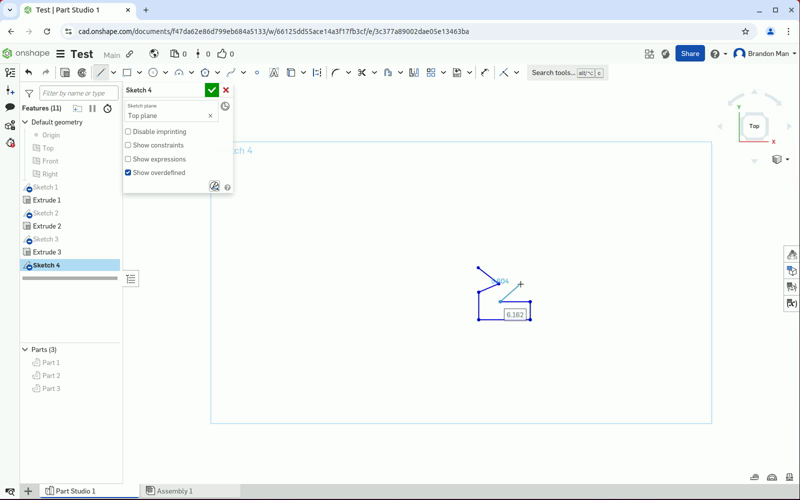
mouse_move(550, 283)
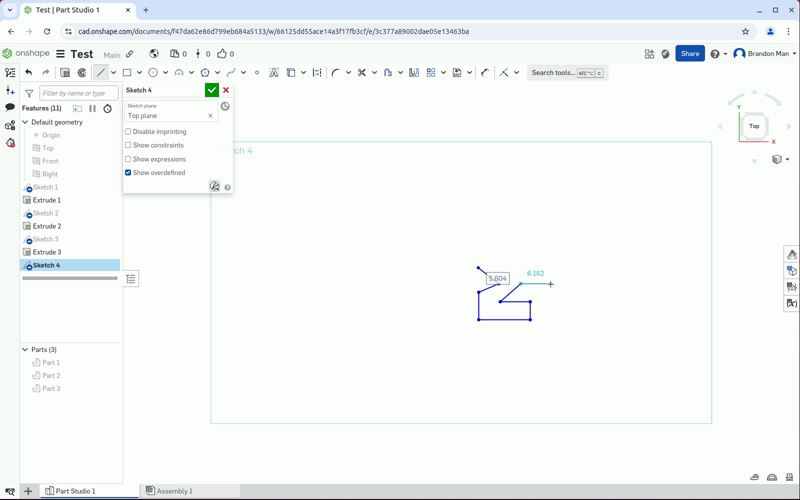
mouse_move(478, 254)
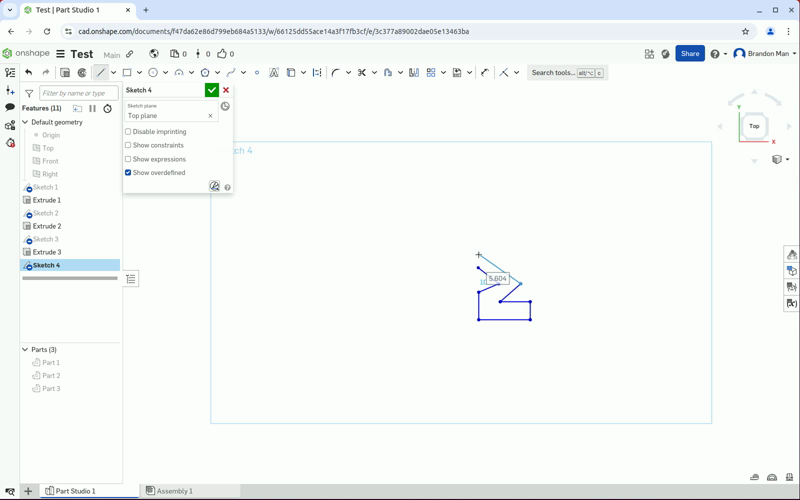
click(478, 254)
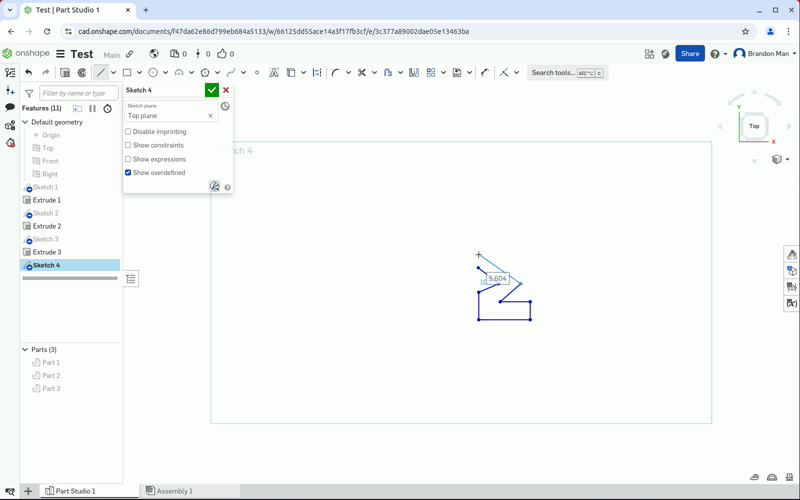
key_up(shift)
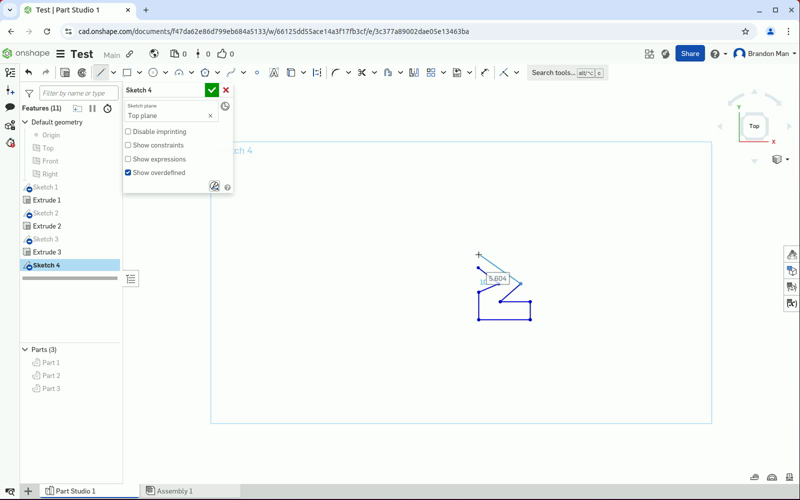
mouse_move(508, 254)
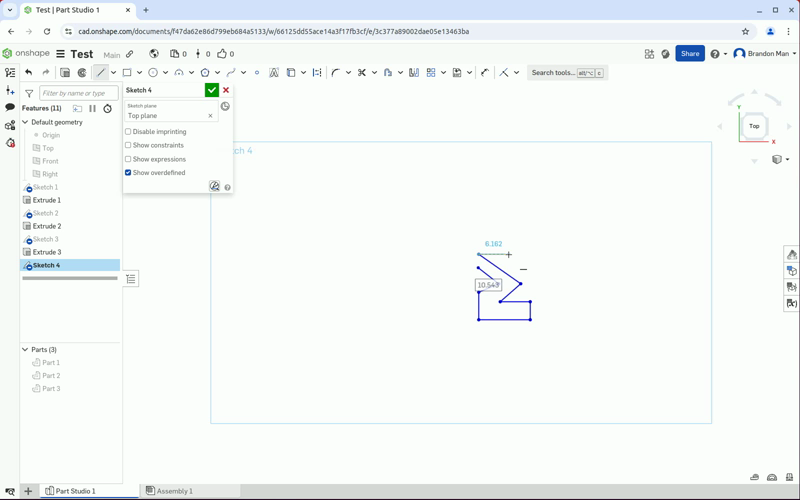
key_down(shift)
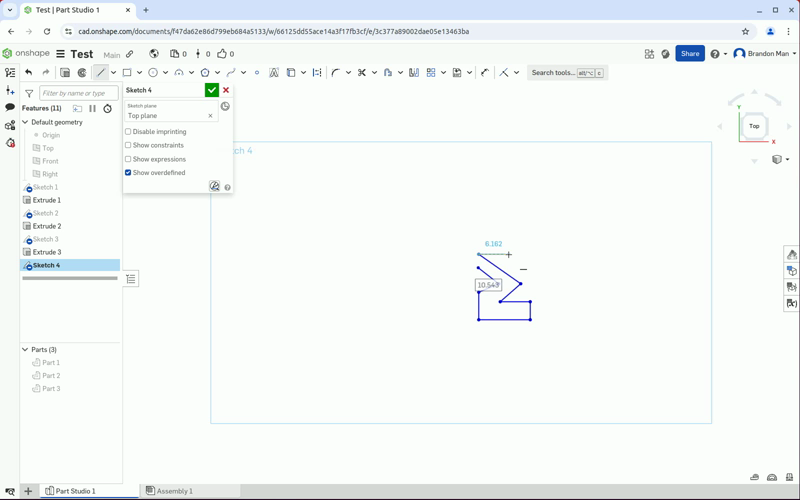
mouse_move(478, 267)
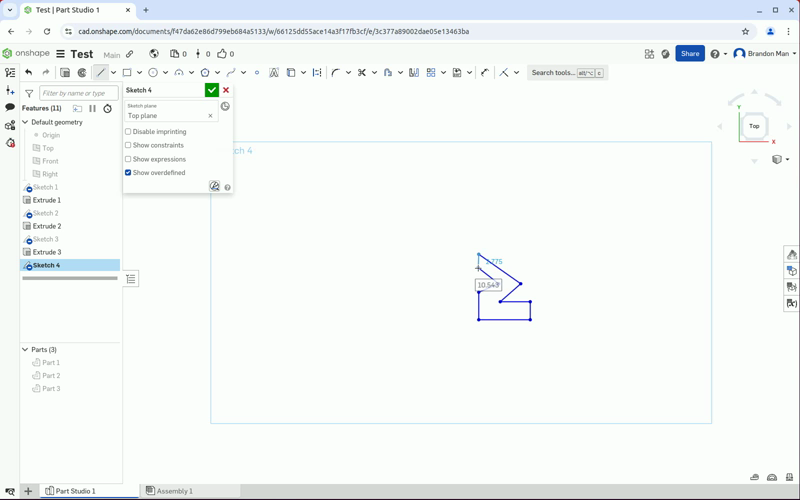
key_up(shift)
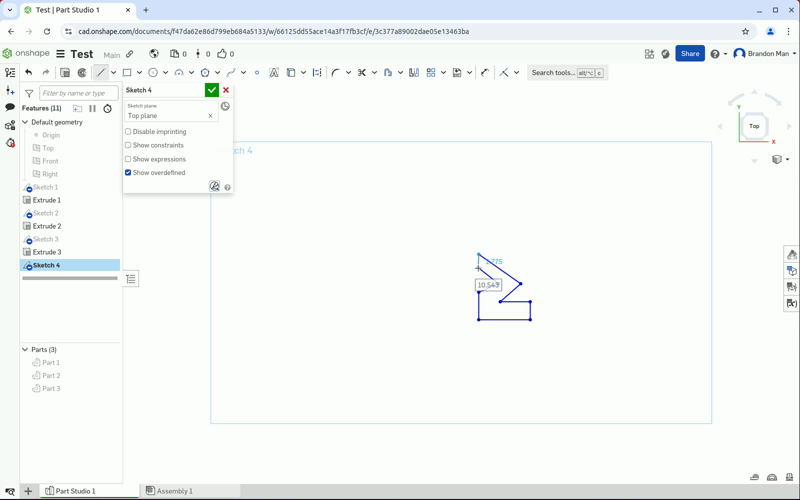
click(478, 267)
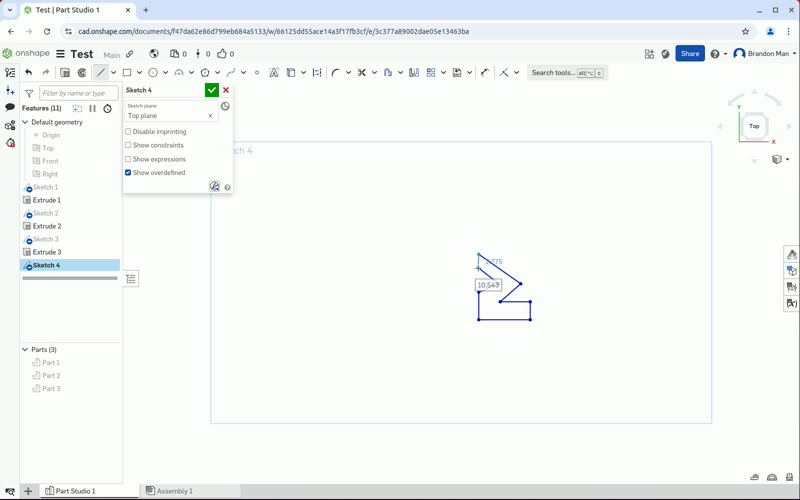
key(esc)
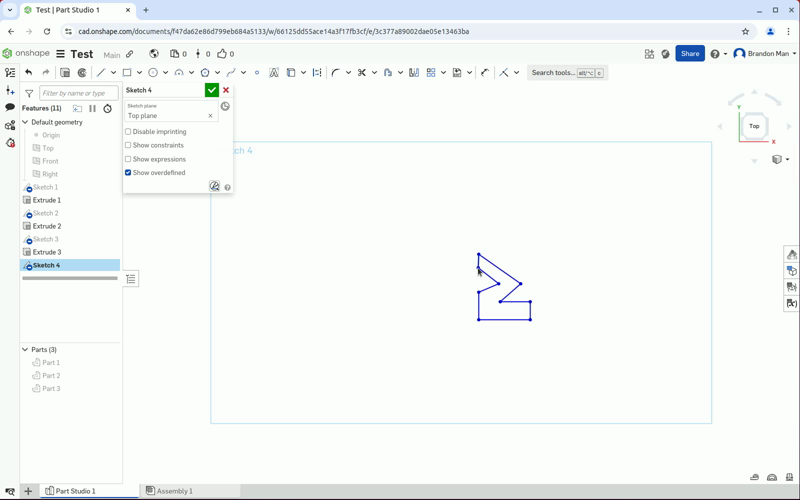
mouse_move(493, 316)
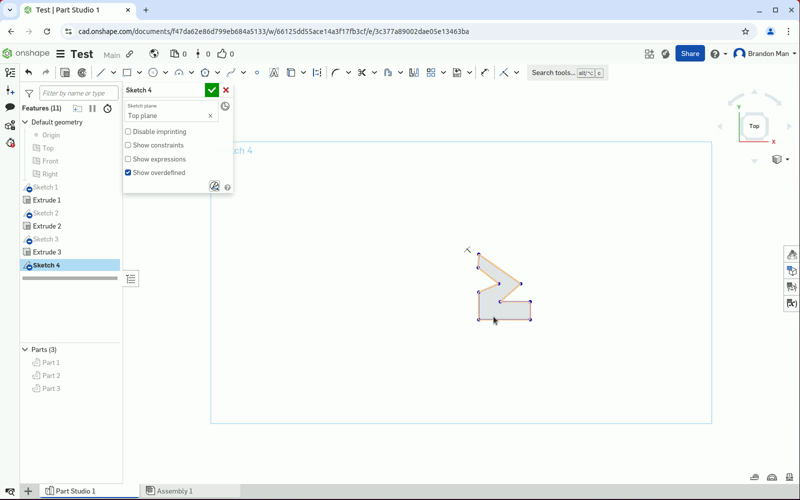
click(493, 316)
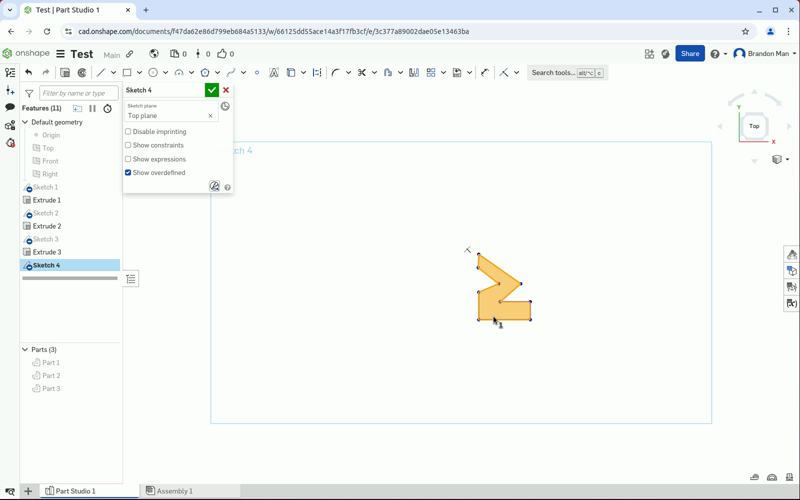
mouse_move(73, 352)
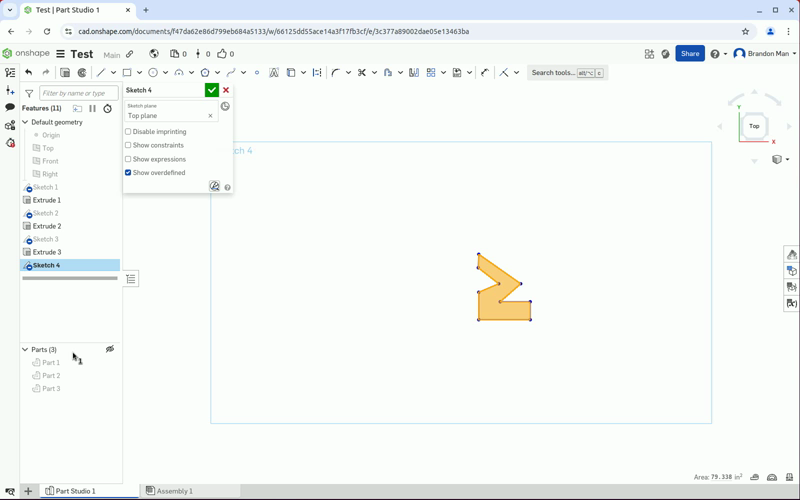
key(shift+y)
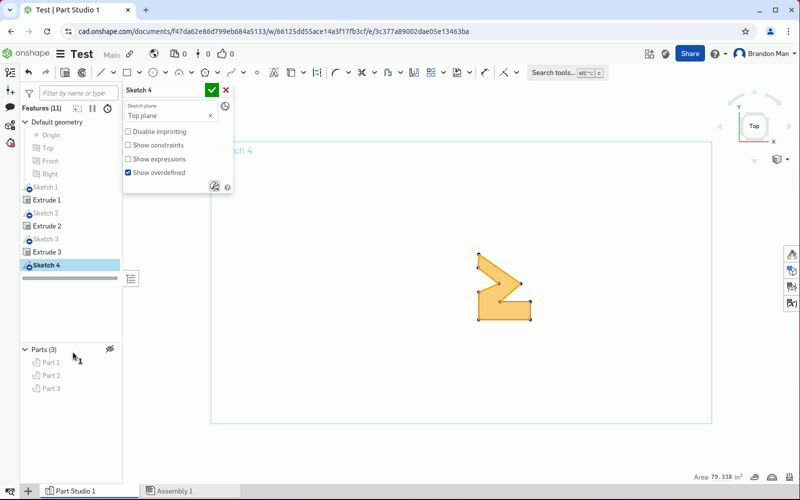
key(shift+e)
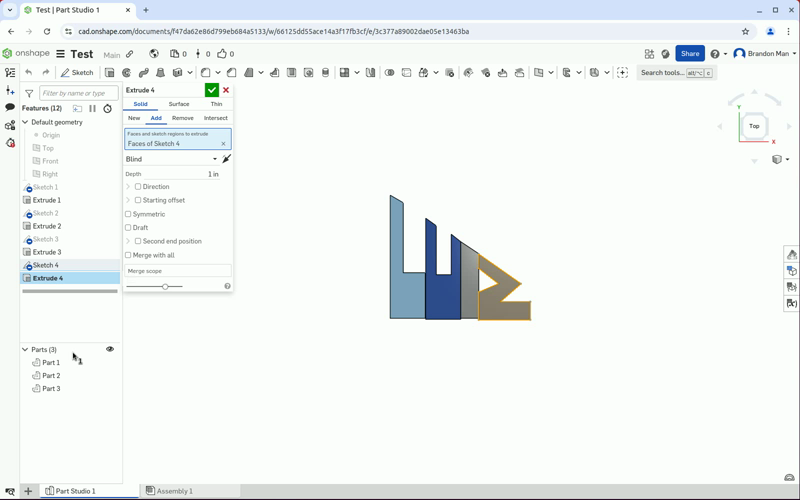
mouse_move(143, 106)
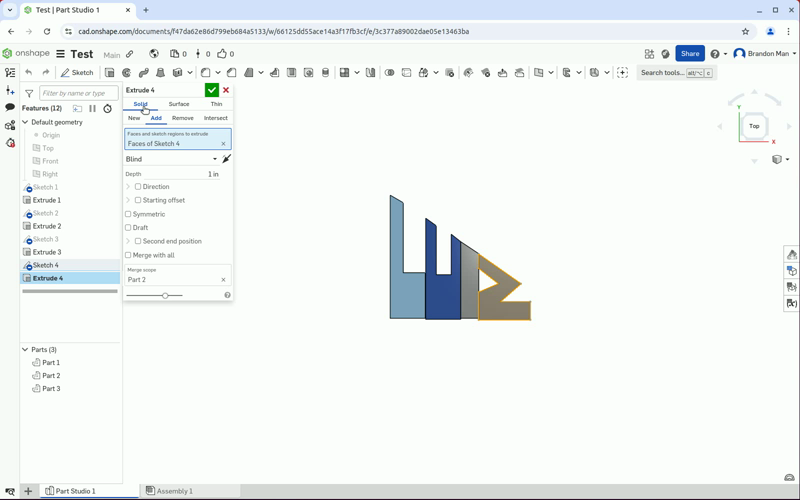
click(143, 106)
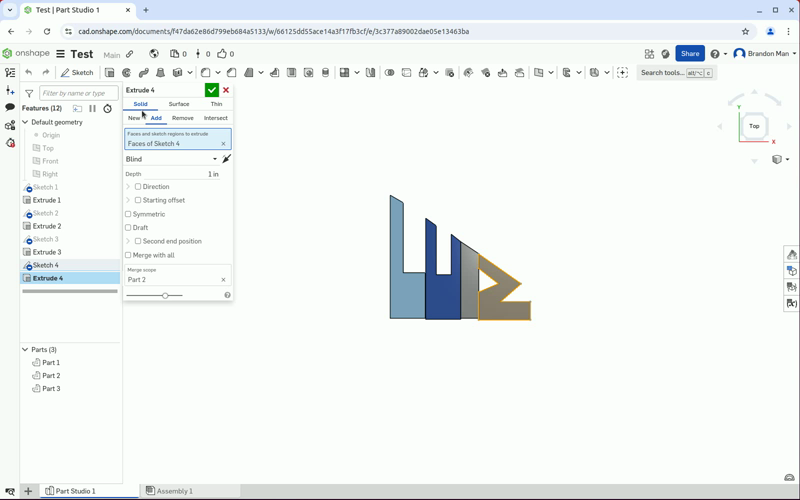
mouse_move(137, 120)
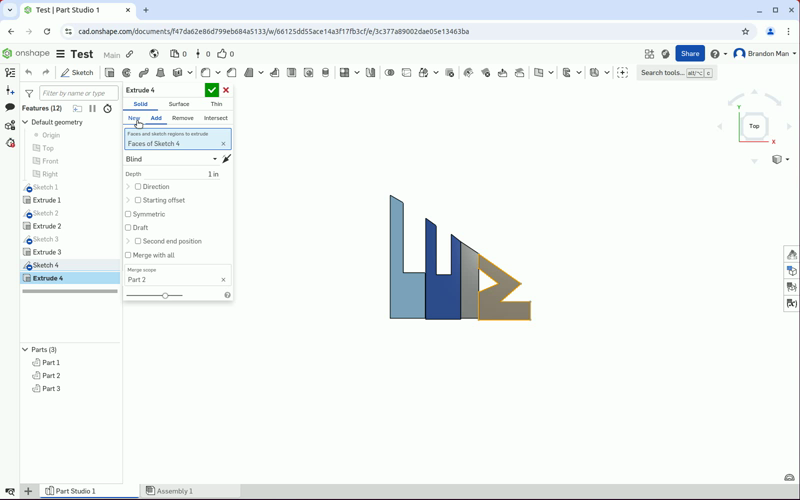
click(137, 120)
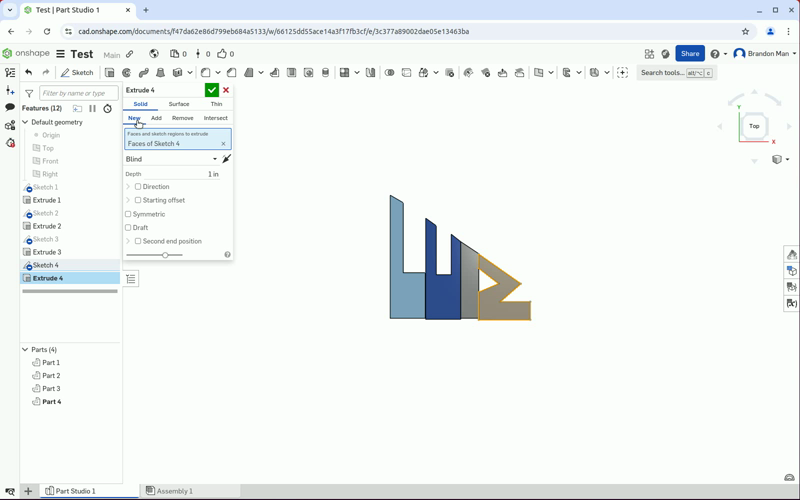
key(tab, 4)
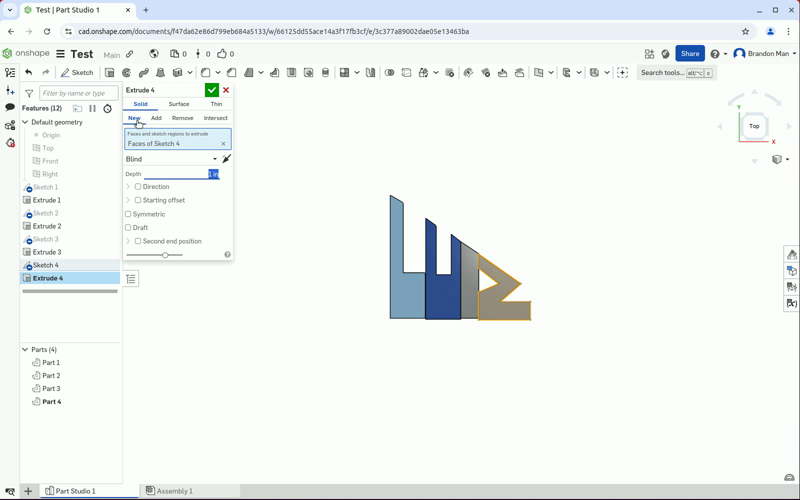
text(16.85)
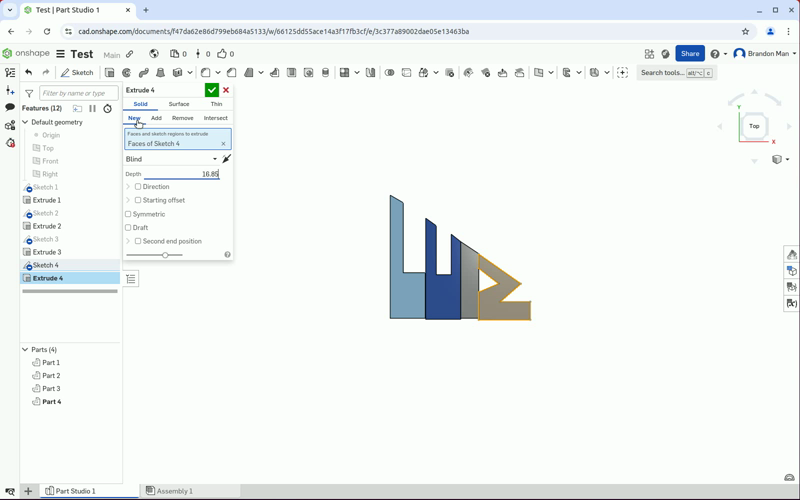
key(enter)
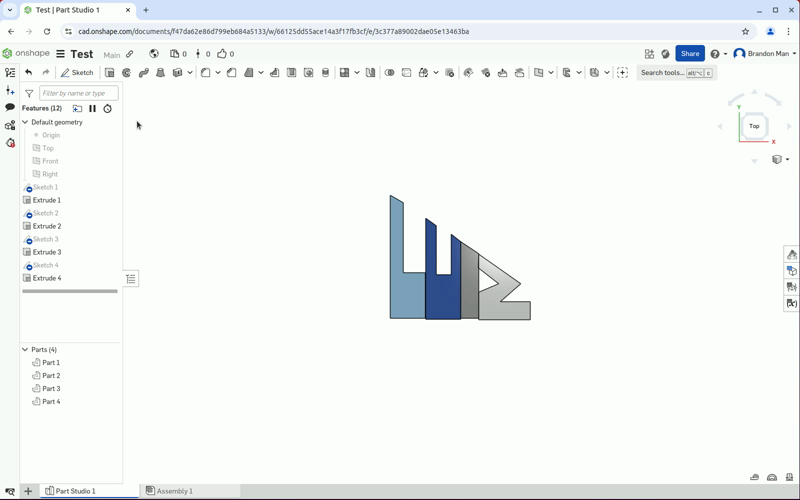
key(shift+h)
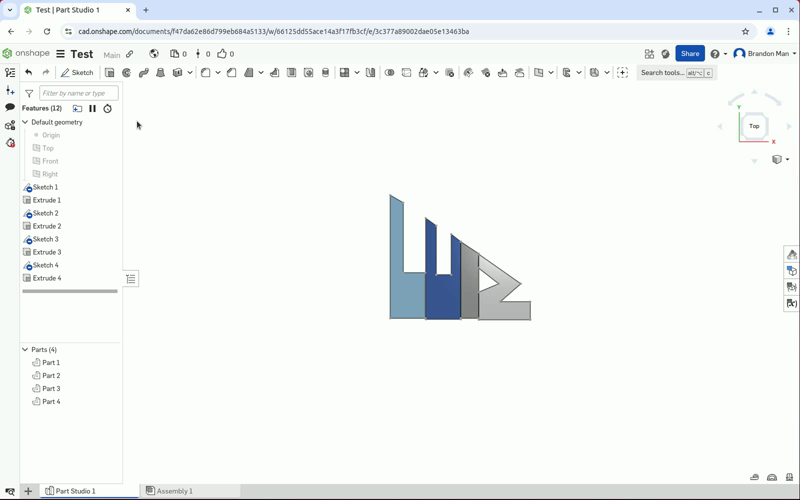
key(shift+h)
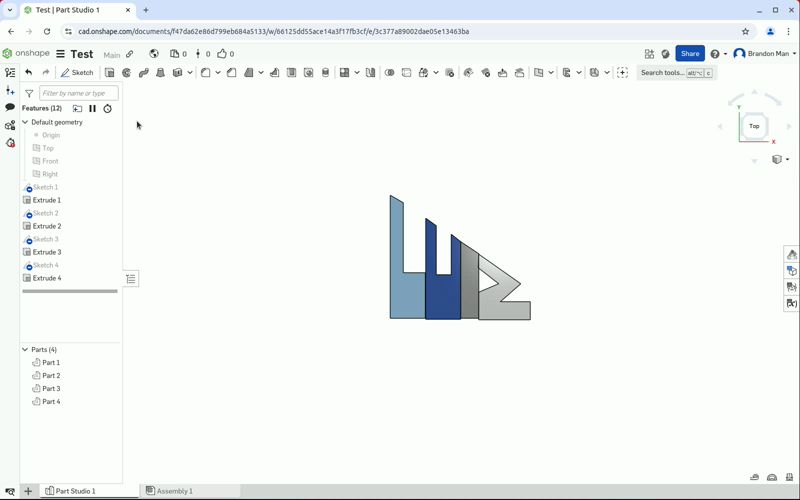
mouse_move(73, 189)
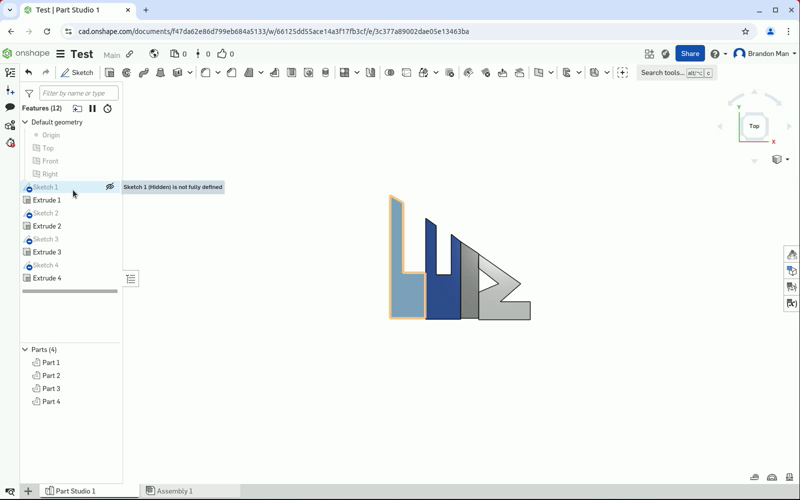
click(73, 189)
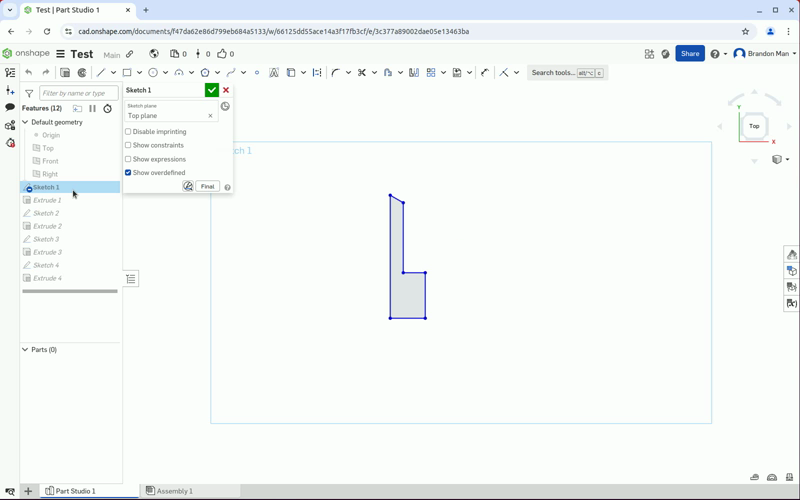
mouse_move(229, 92)
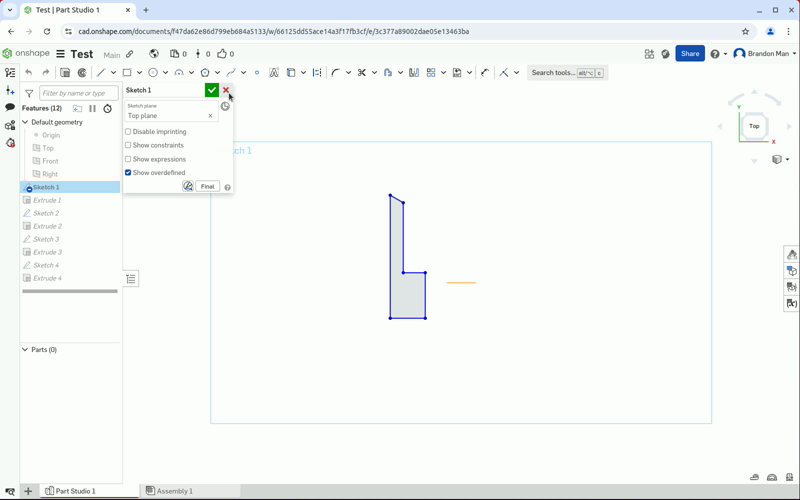
click(229, 92)
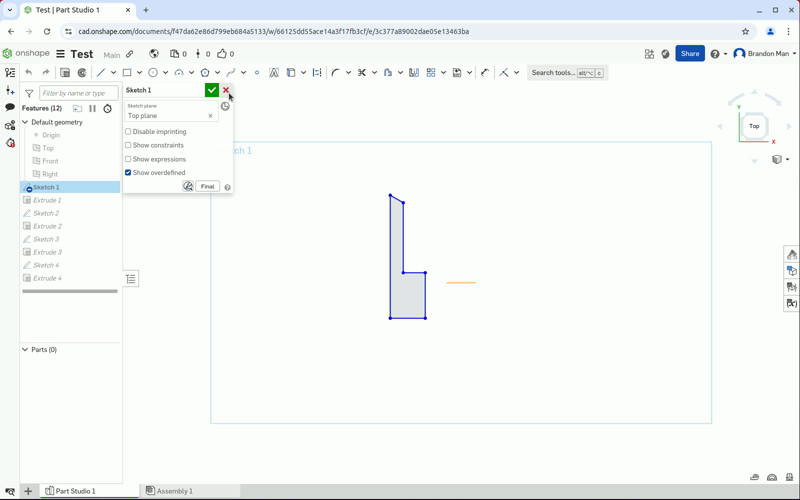
key(shift+s)
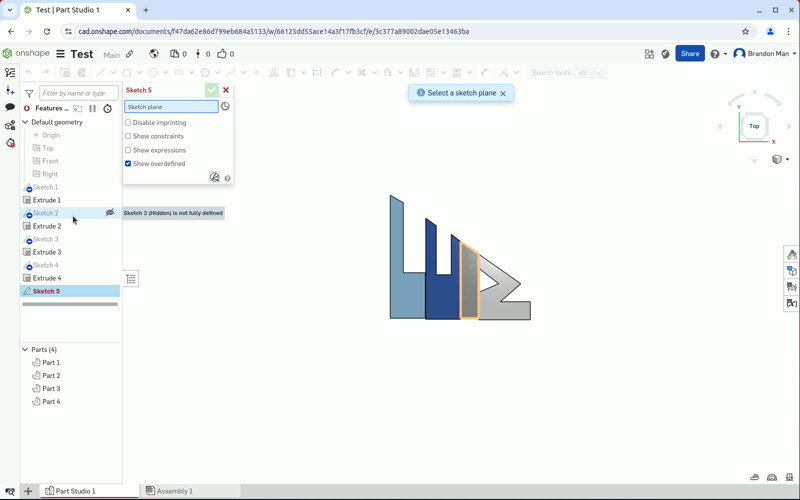
scroll(3)
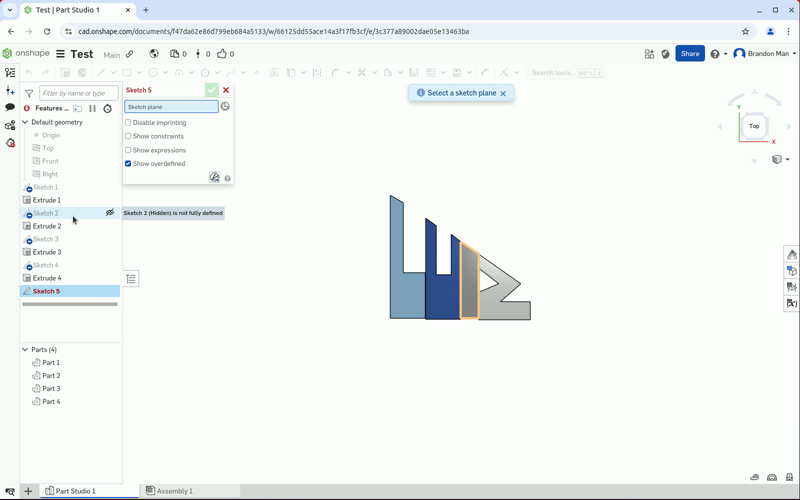
mouse_move(73, 150)
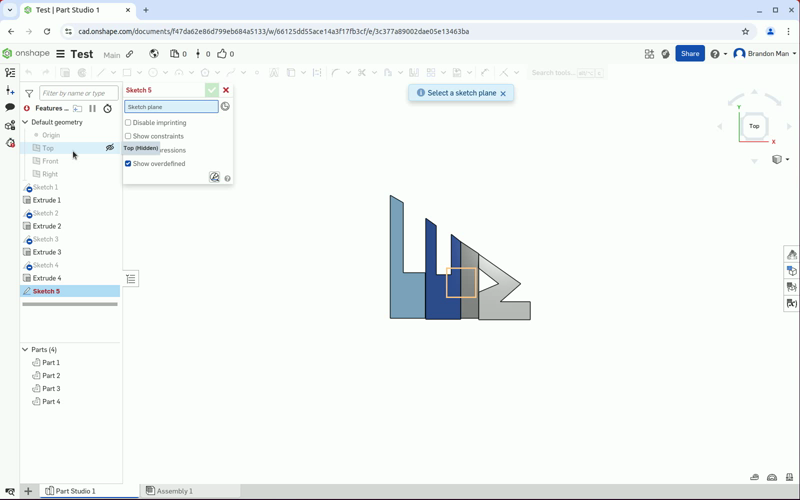
click(73, 150)
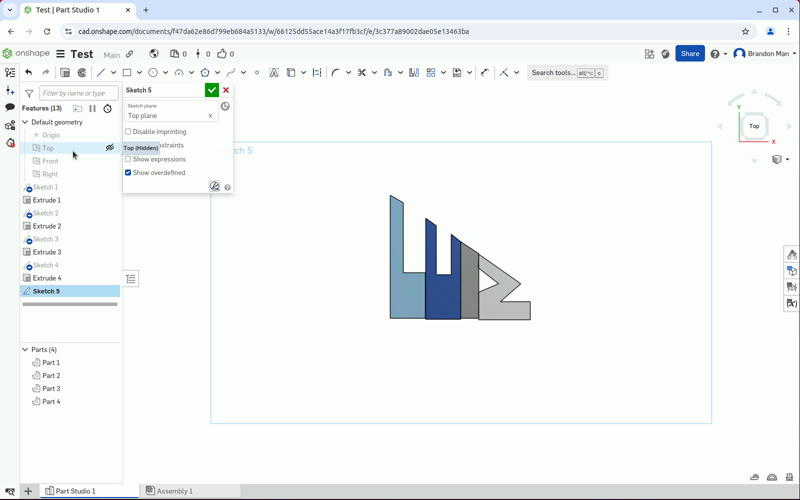
mouse_move(73, 352)
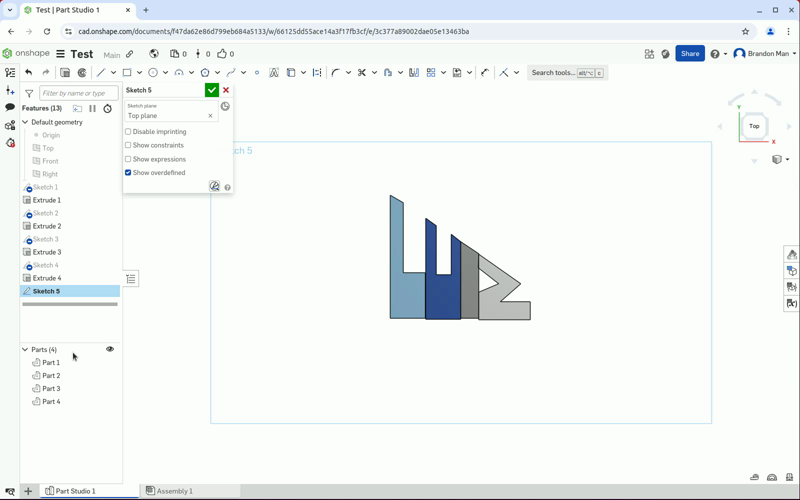
key(y)
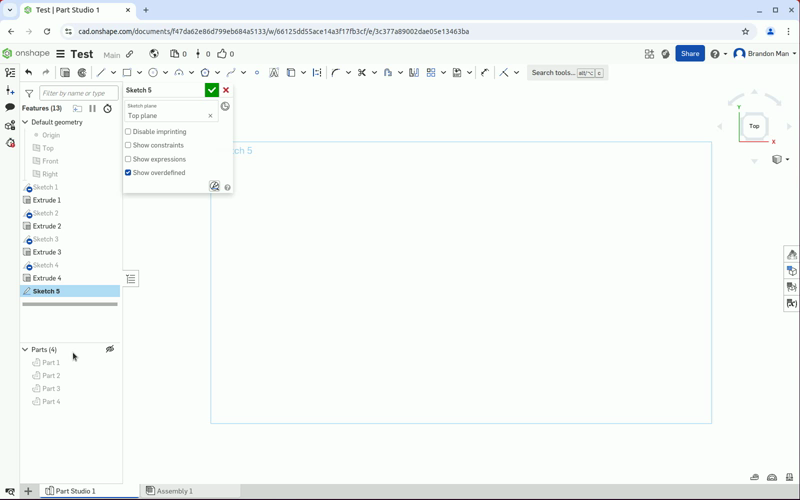
key(l)
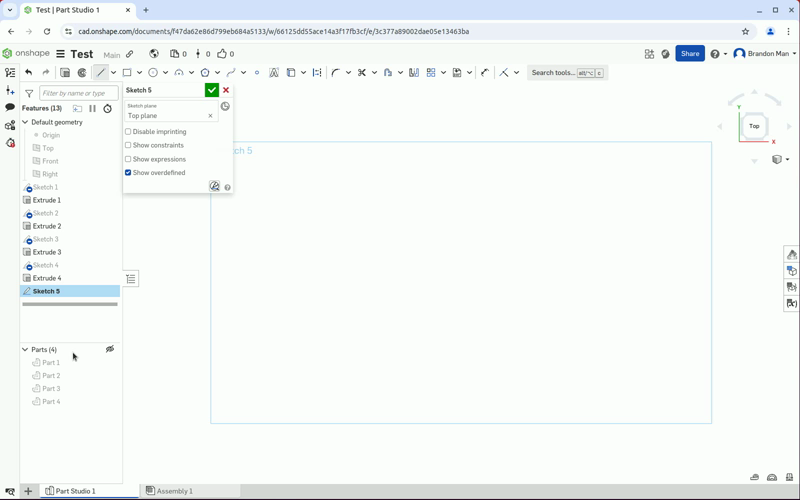
key_down(shift)
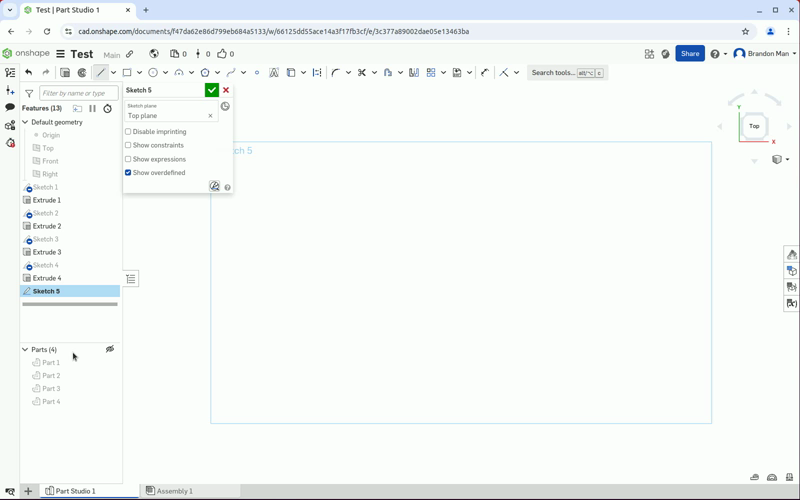
mouse_move(528, 319)
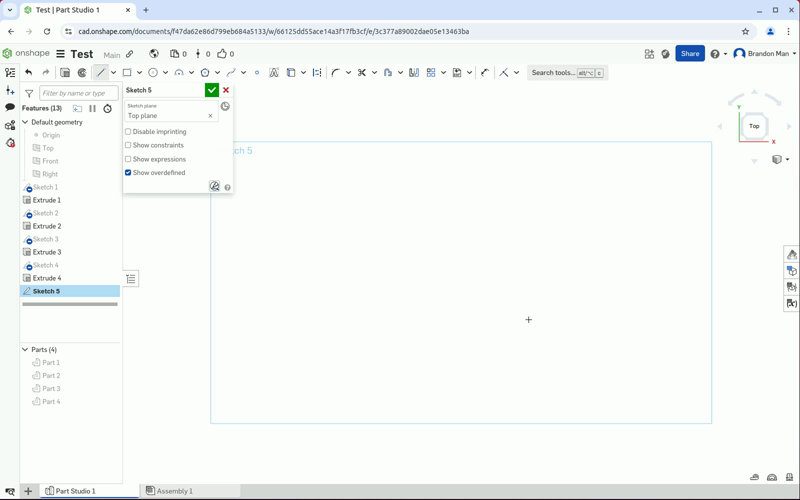
click(528, 319)
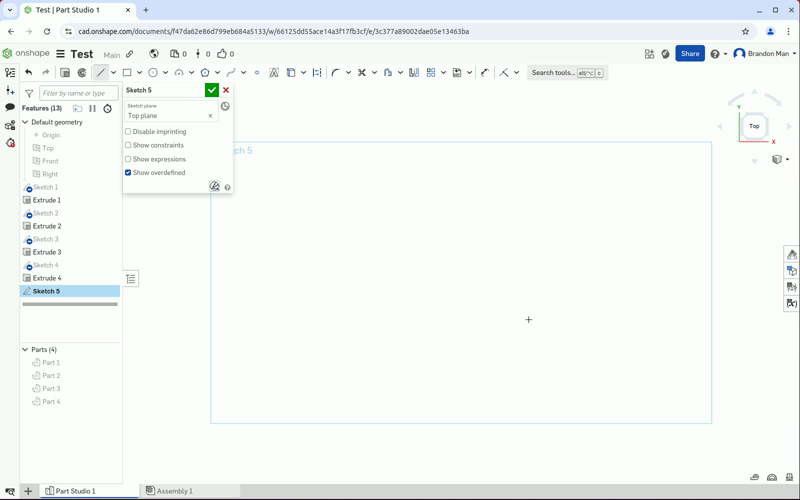
key_up(shift)
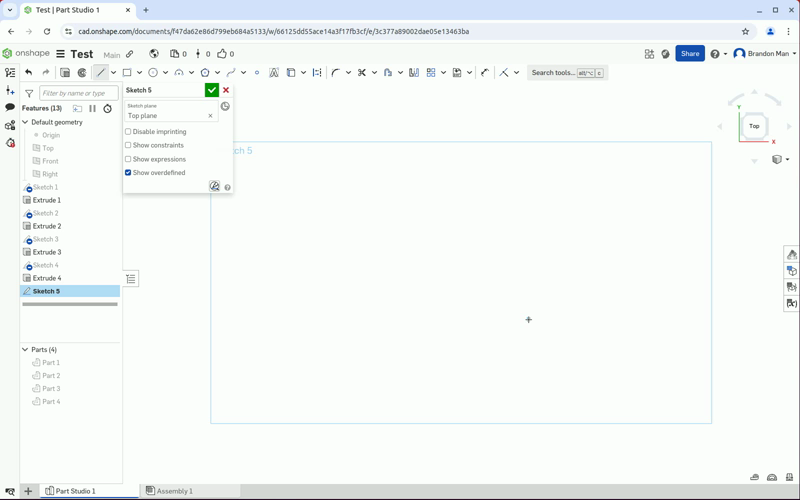
key_down(shift)
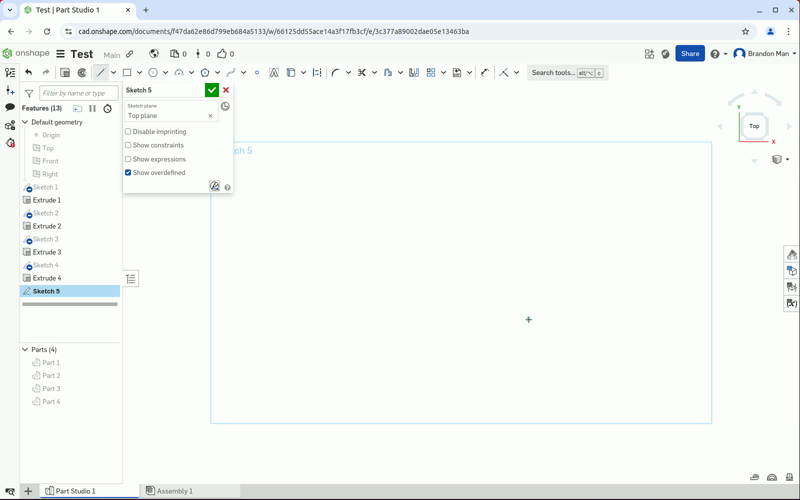
mouse_move(558, 319)
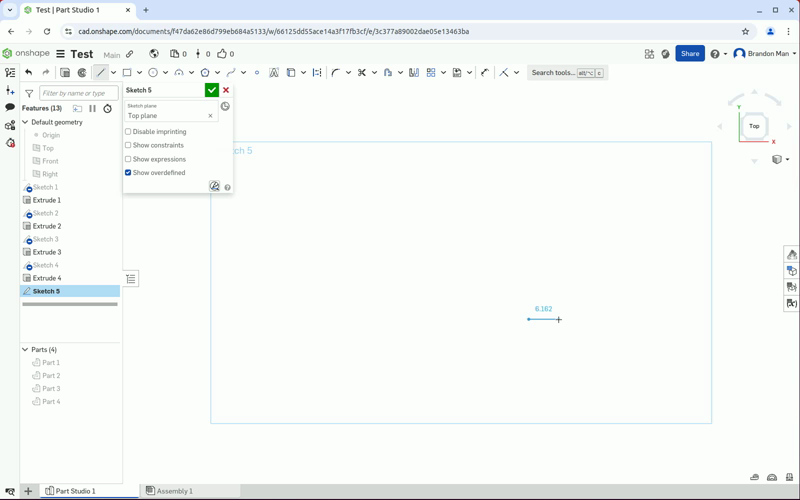
mouse_move(573, 319)
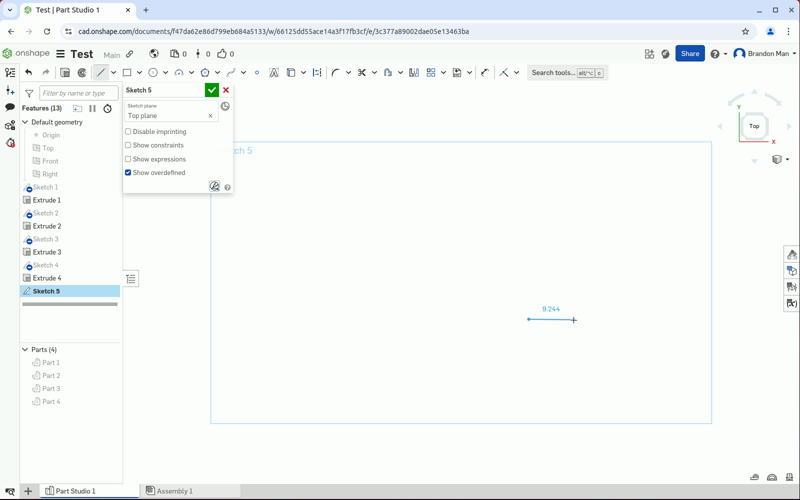
click(573, 319)
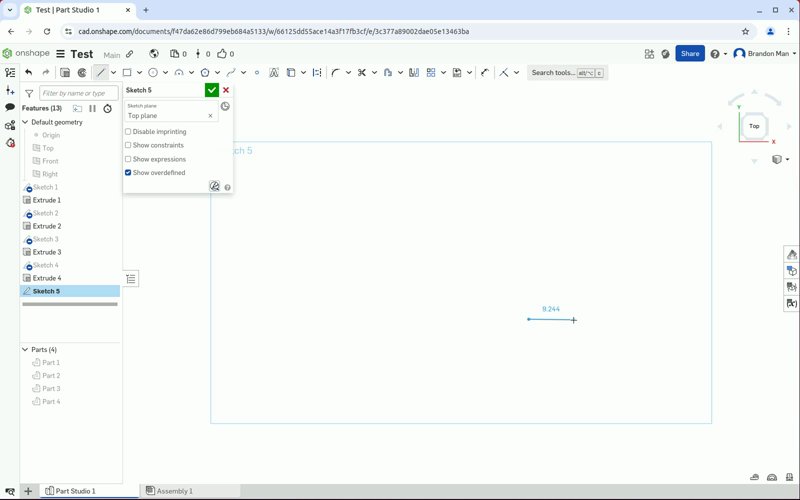
key_up(shift)
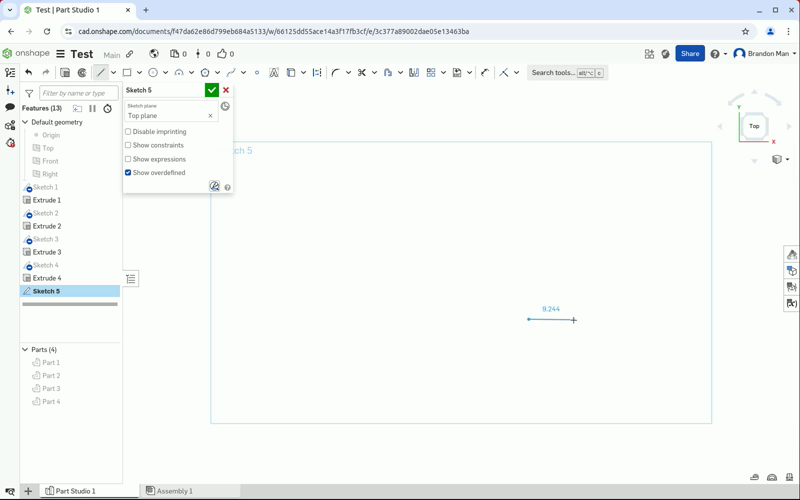
key_down(shift)
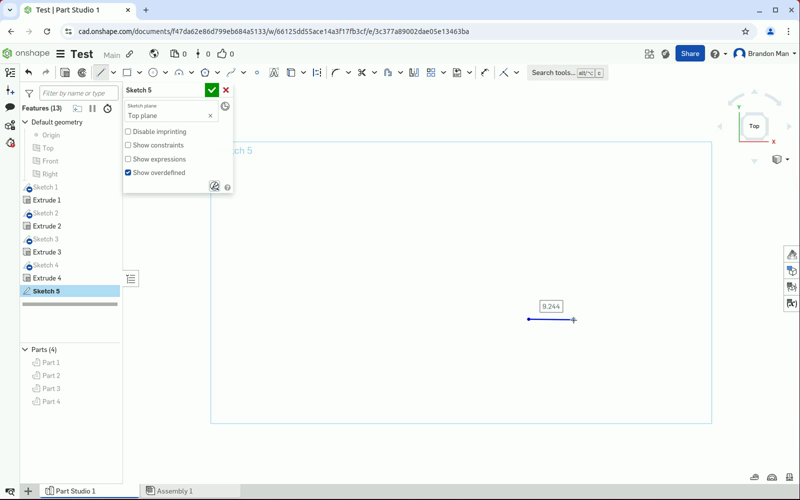
mouse_move(589, 319)
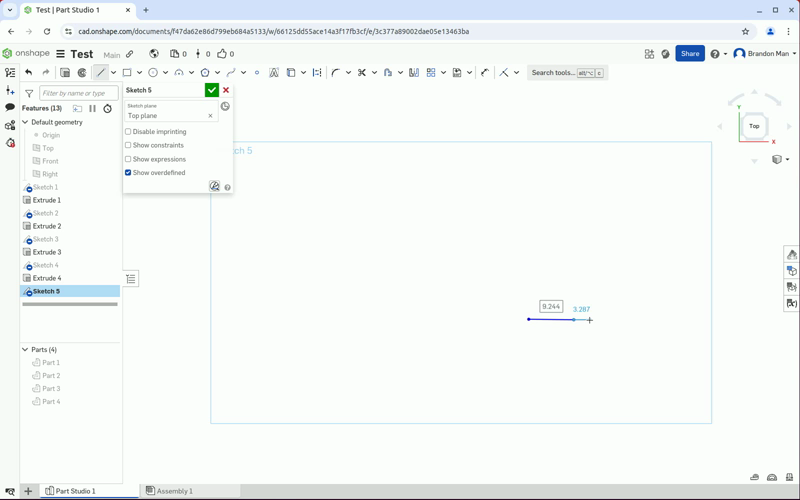
mouse_move(528, 288)
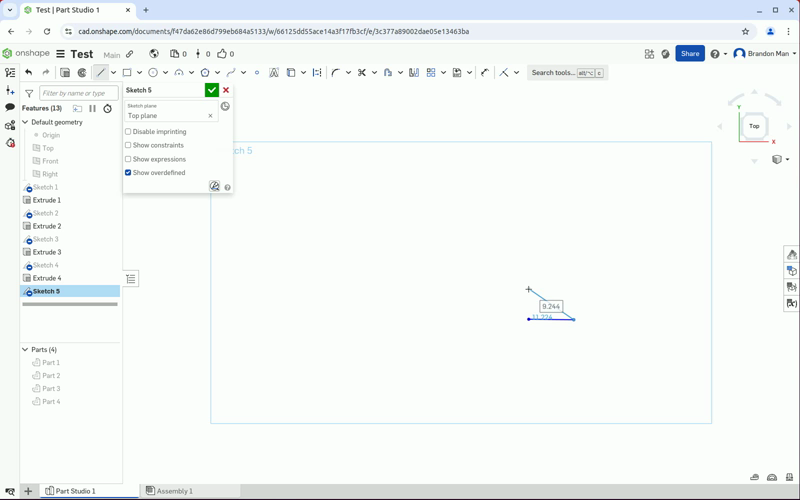
click(528, 288)
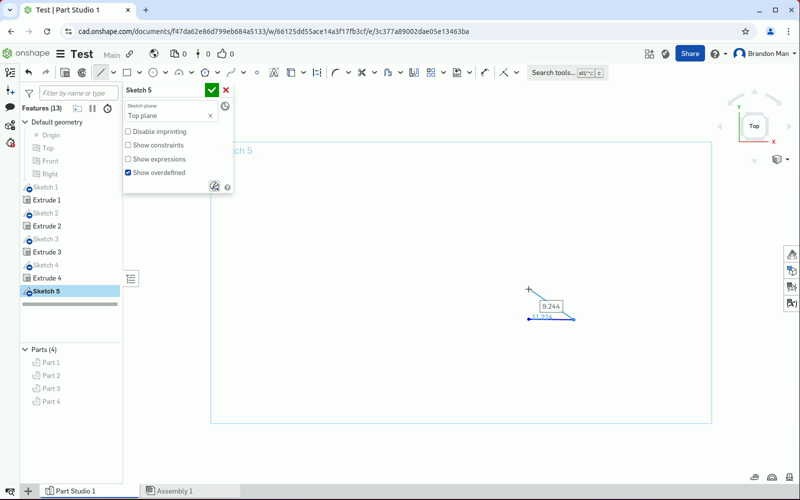
key_up(shift)
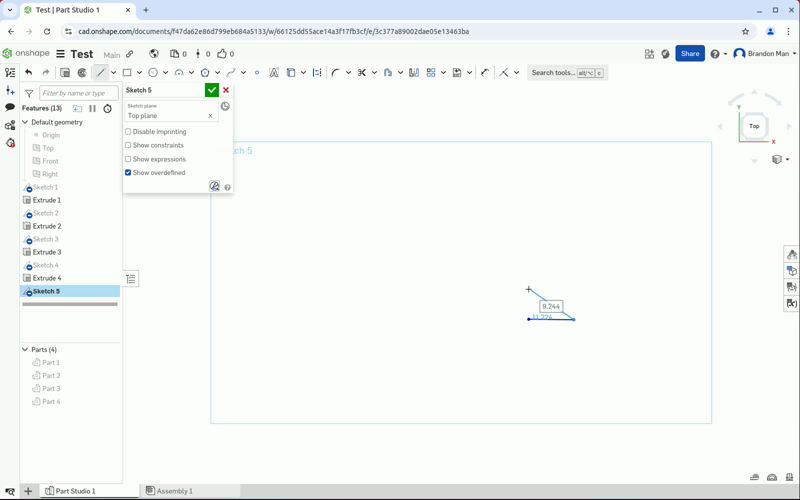
mouse_move(558, 288)
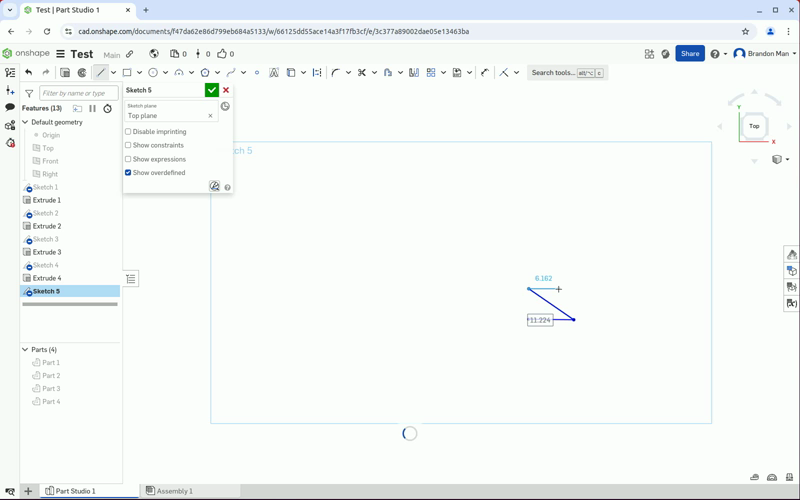
key_down(shift)
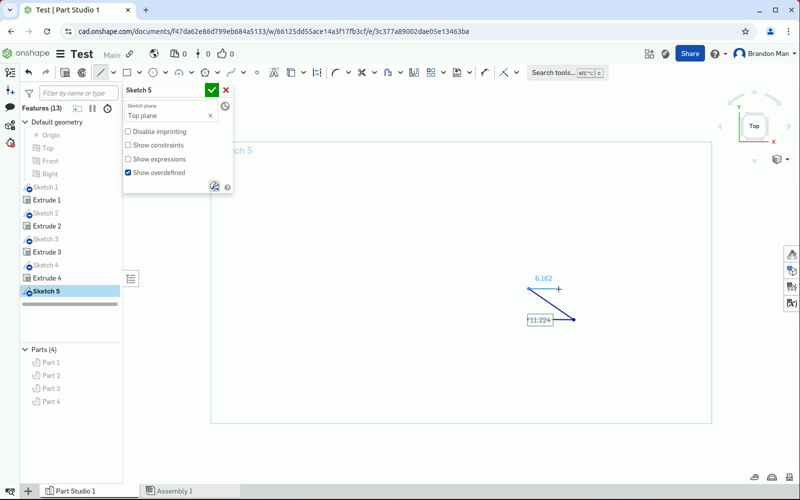
mouse_move(528, 319)
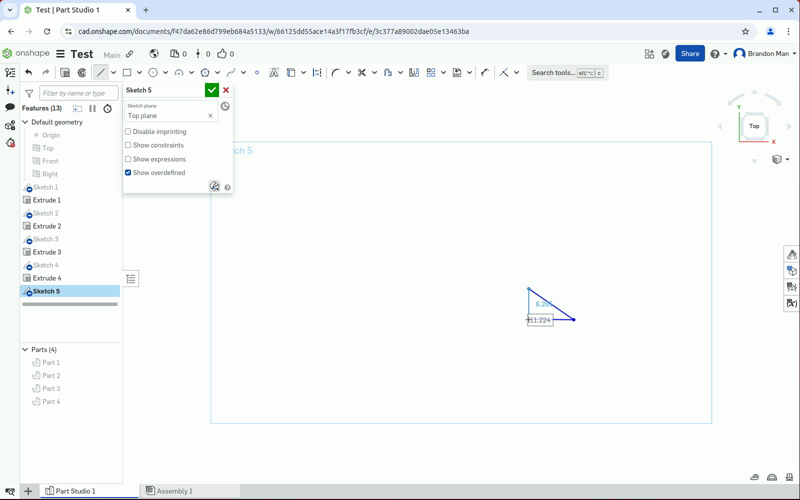
key_up(shift)
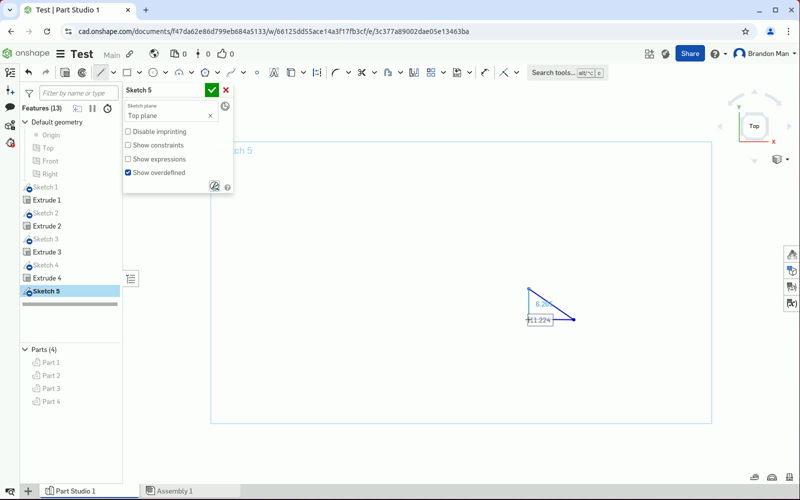
click(528, 319)
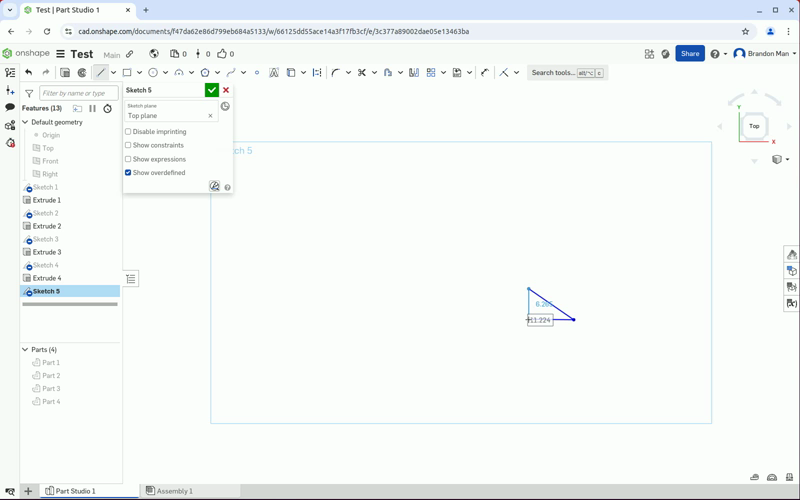
key(esc)
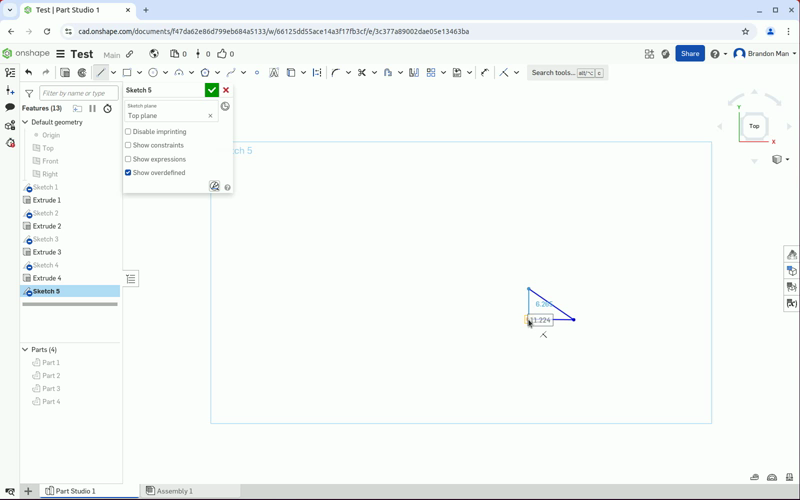
mouse_move(535, 305)
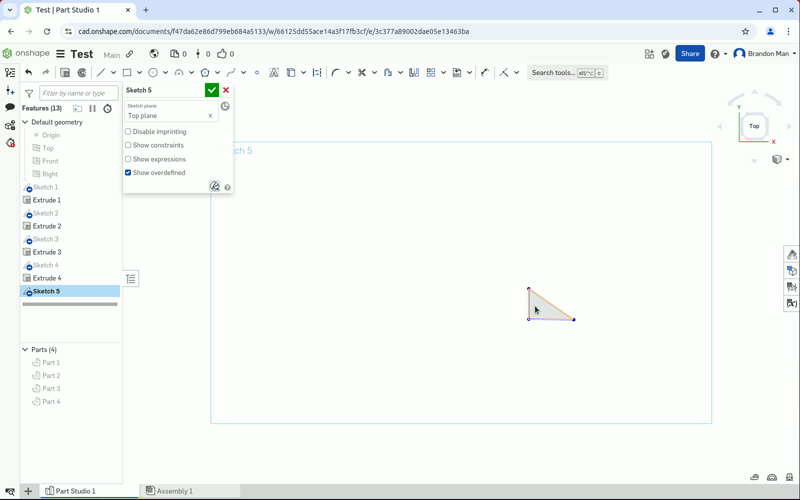
scroll(6)
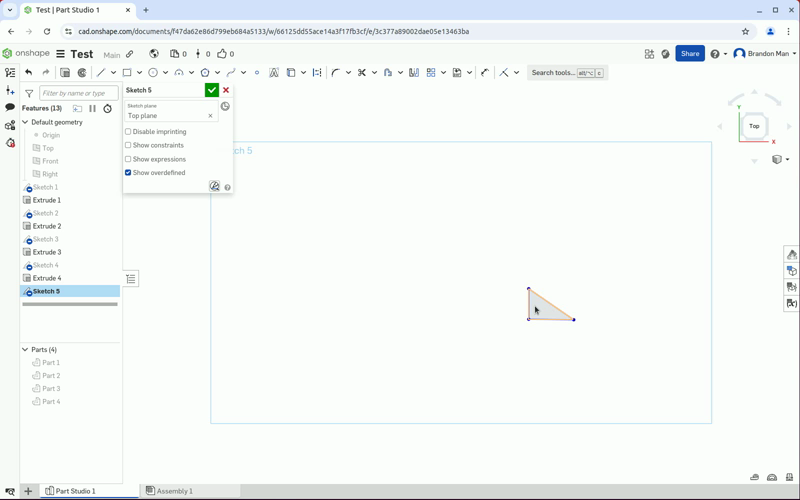
scroll(6)
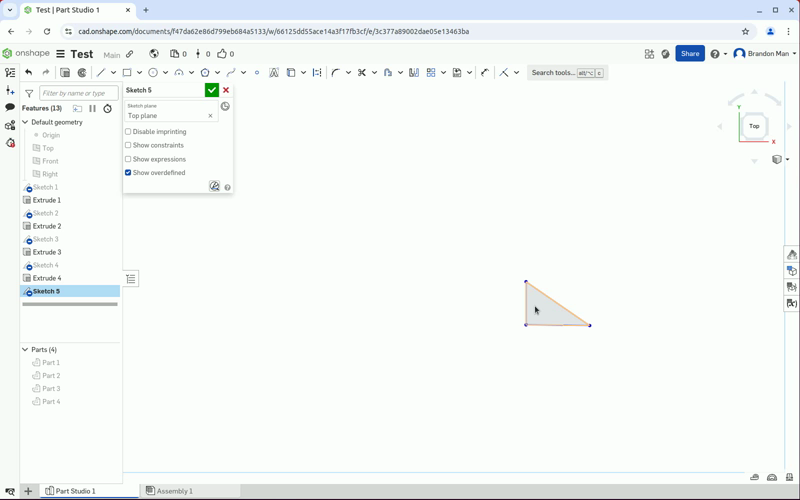
scroll(6)
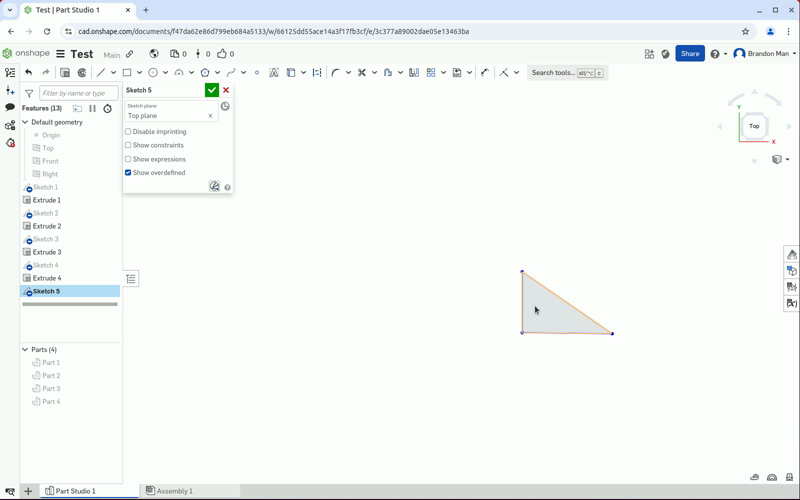
scroll(6)
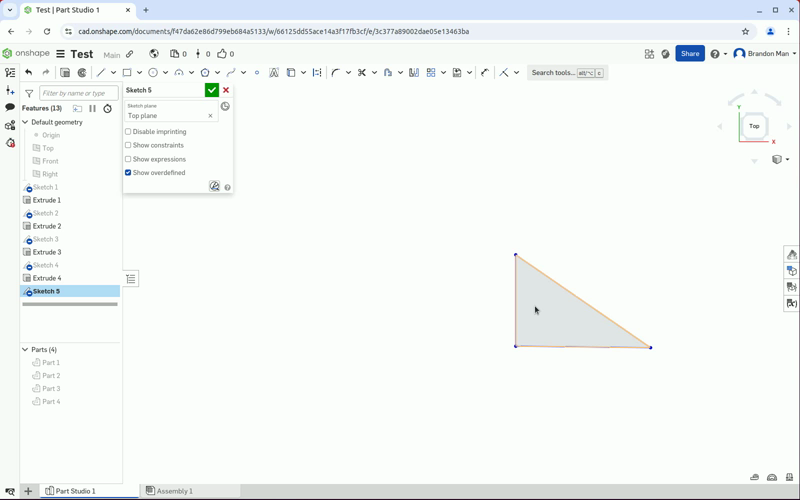
scroll(6)
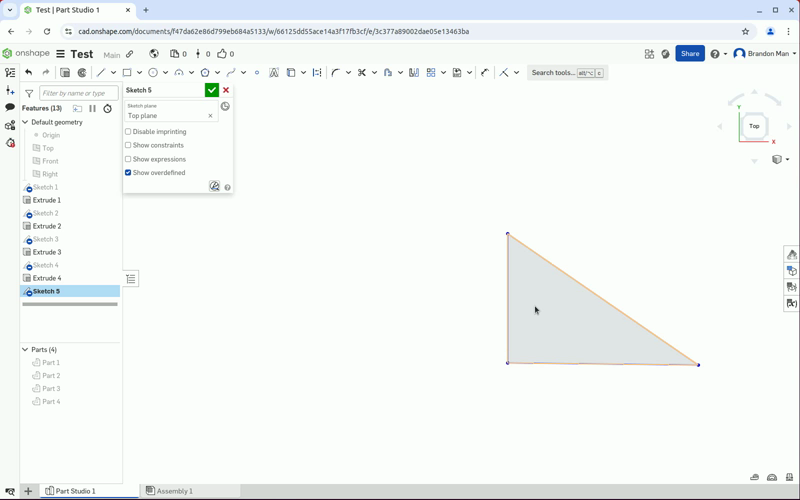
scroll(6)
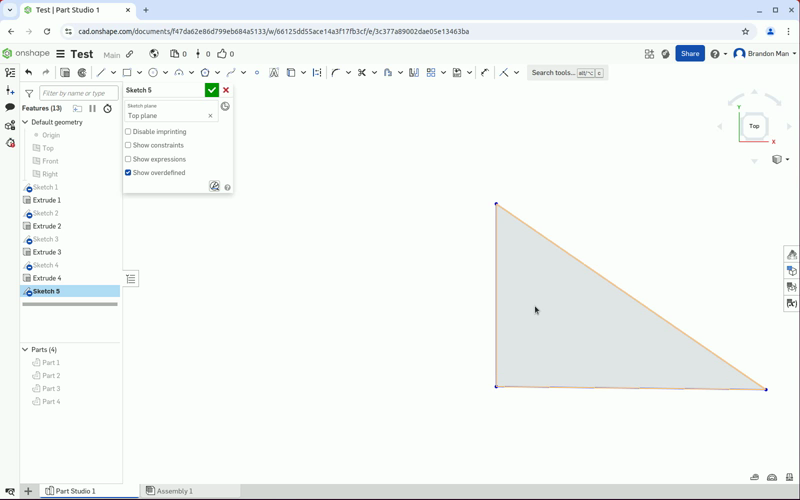
scroll(6)
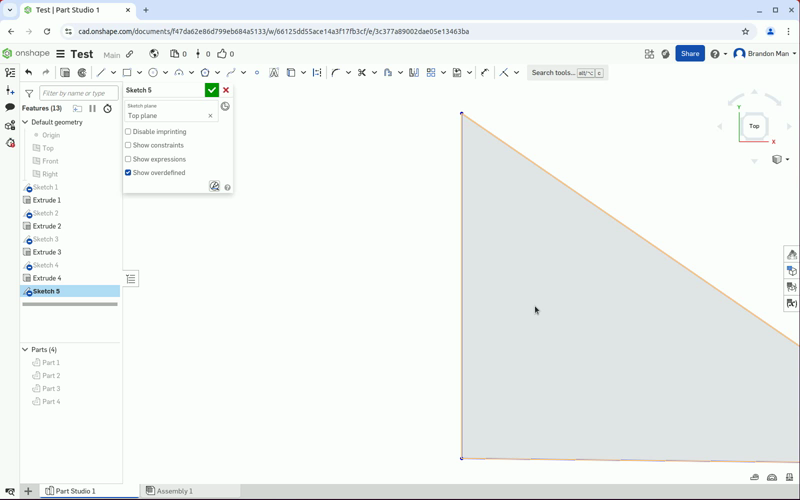
click(535, 305)
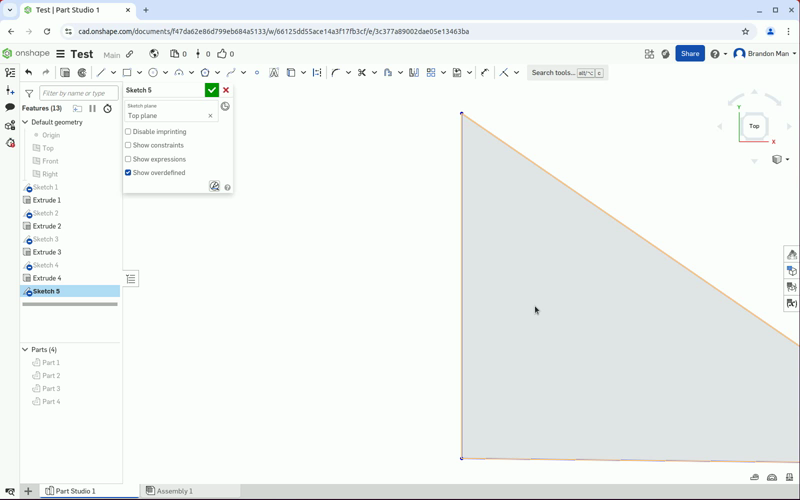
scroll(-6)
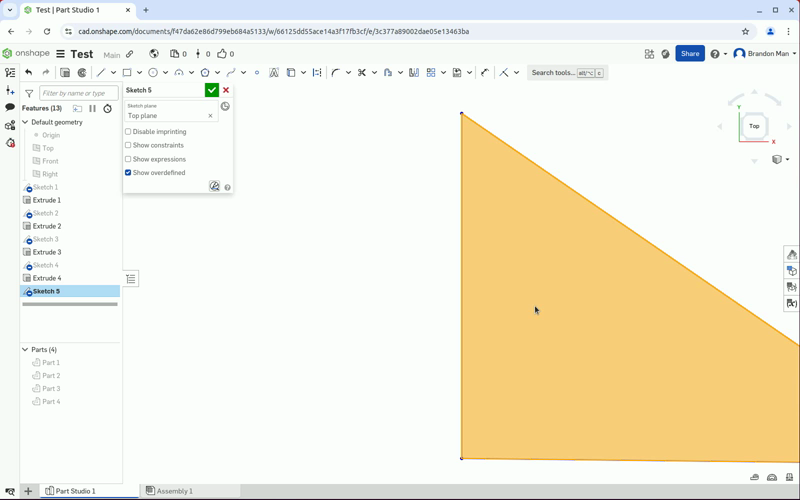
scroll(-6)
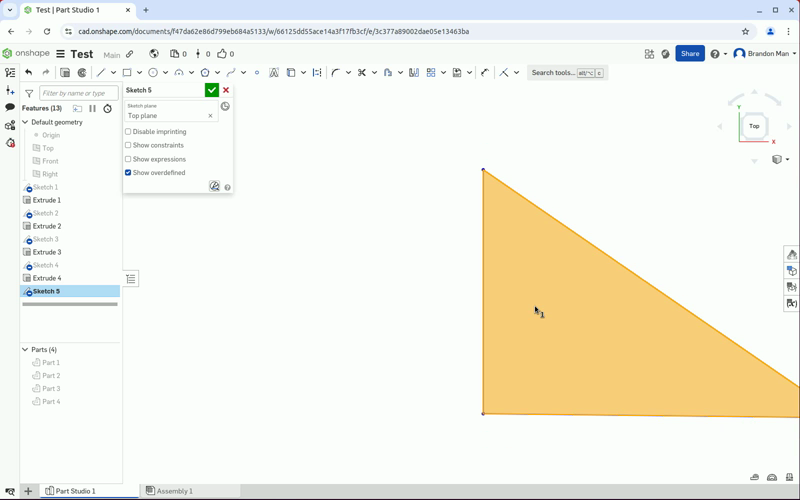
scroll(-6)
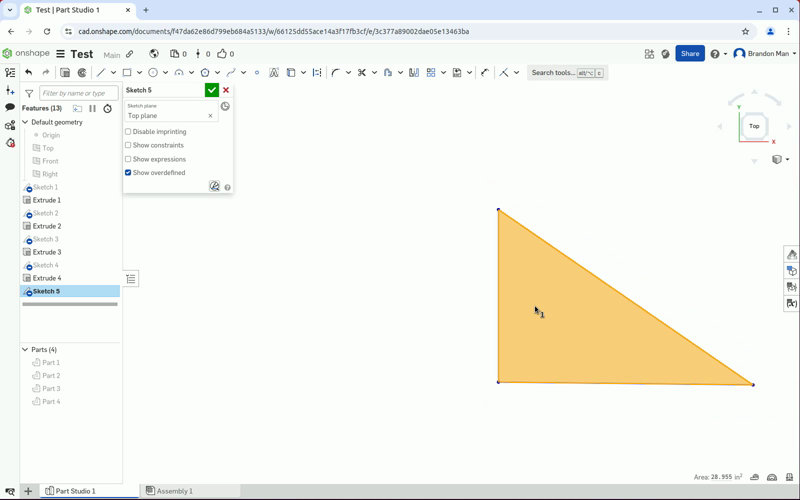
scroll(-6)
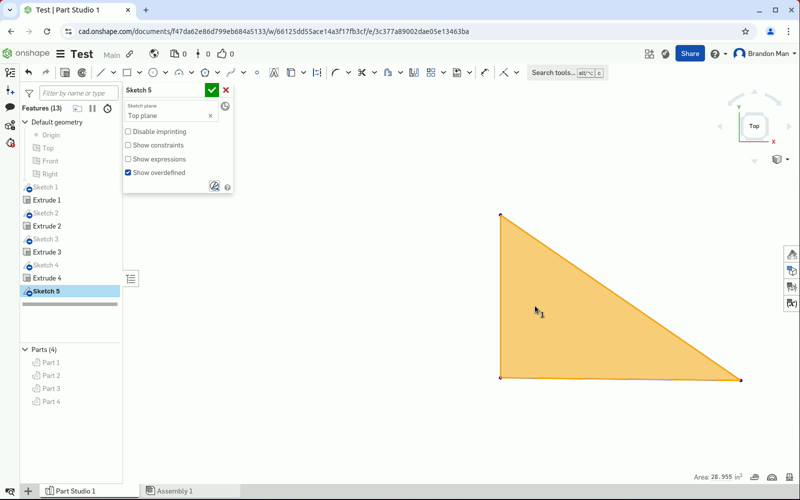
scroll(-6)
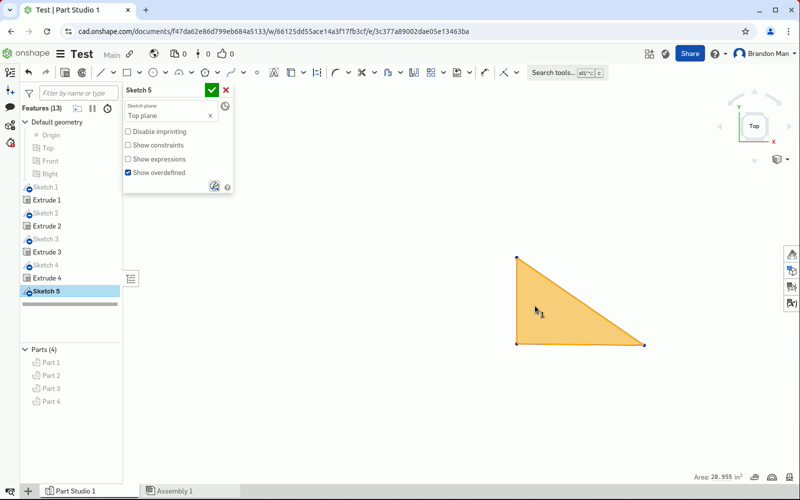
scroll(-6)
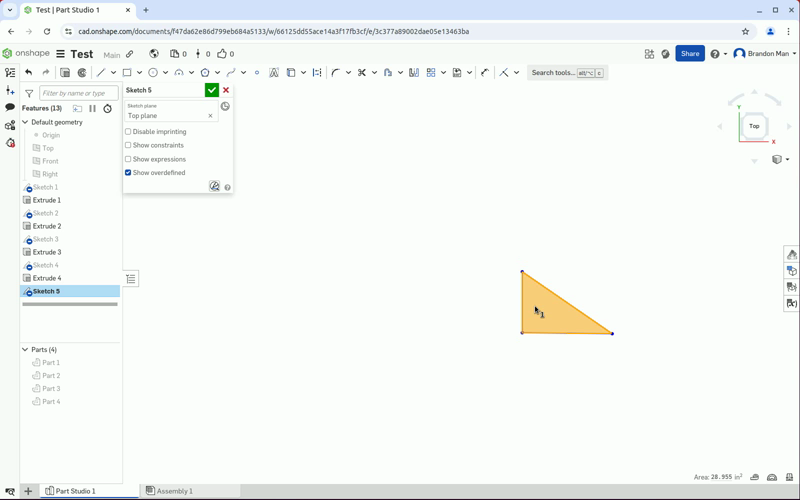
scroll(-6)
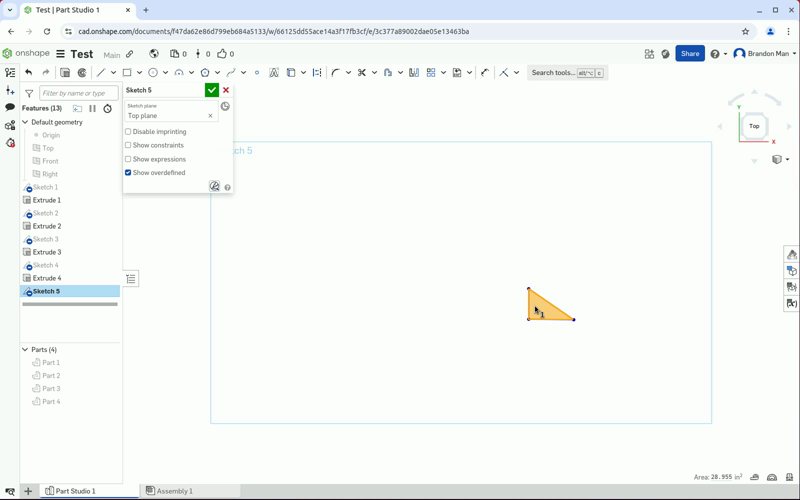
mouse_move(73, 352)
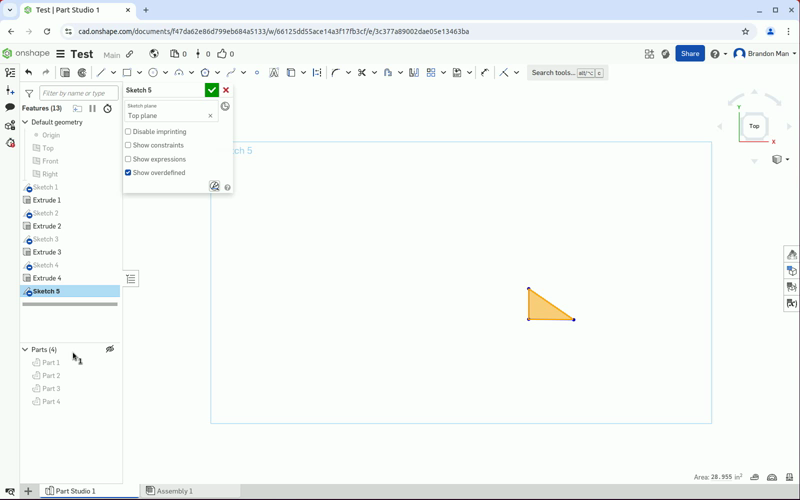
key(shift+y)
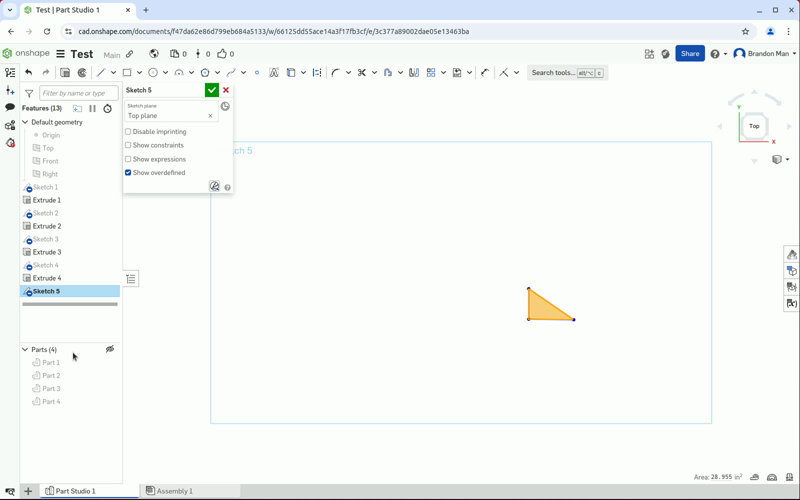
key(shift+e)
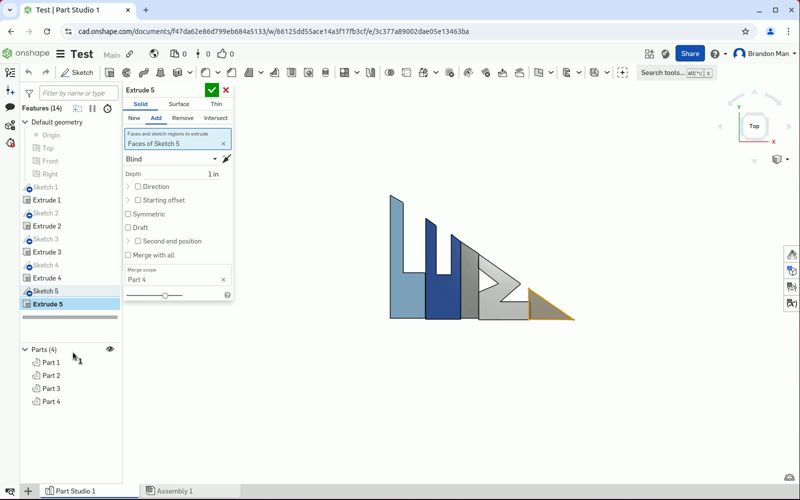
mouse_move(143, 106)
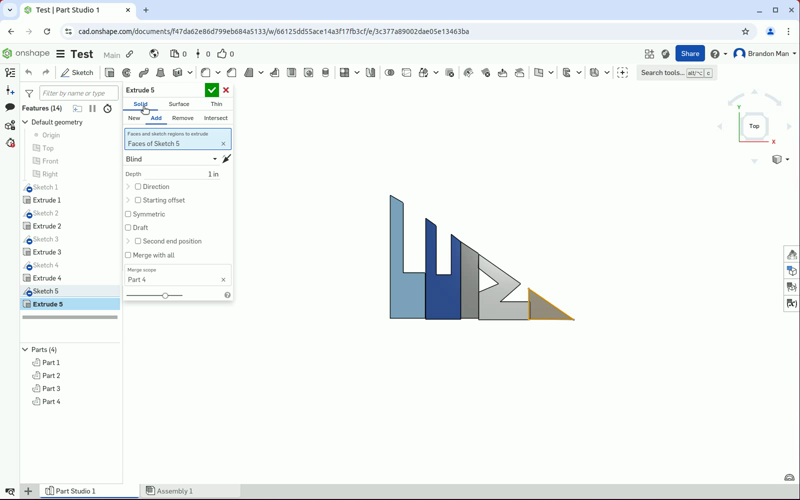
click(143, 106)
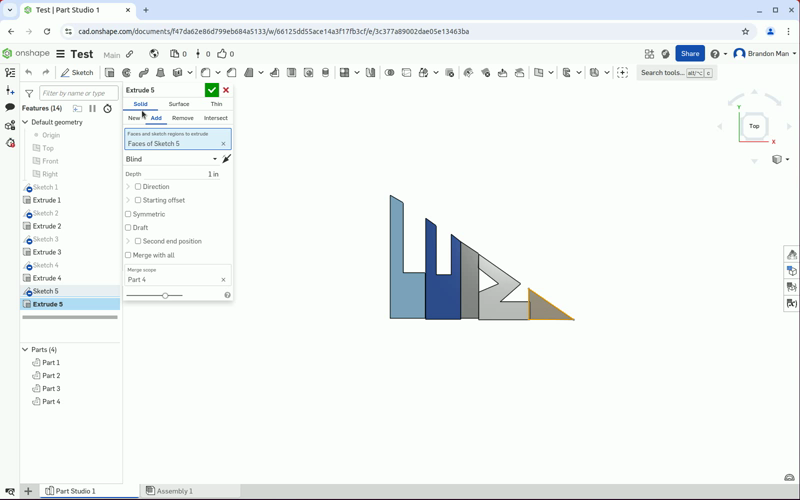
mouse_move(137, 120)
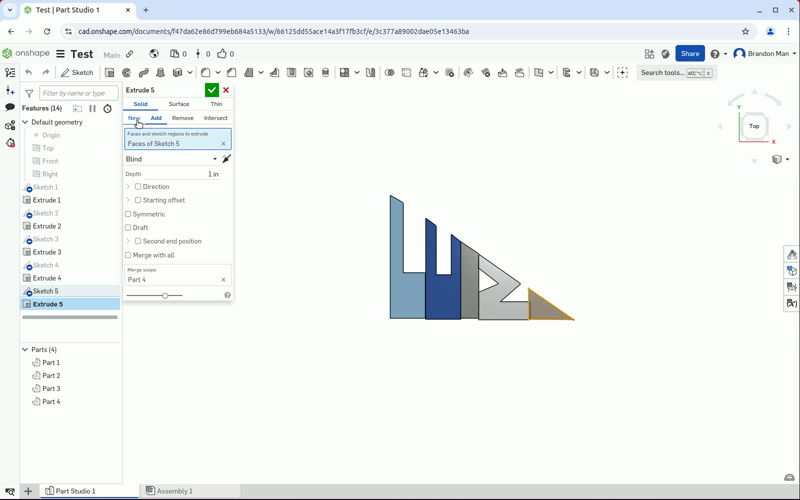
click(137, 120)
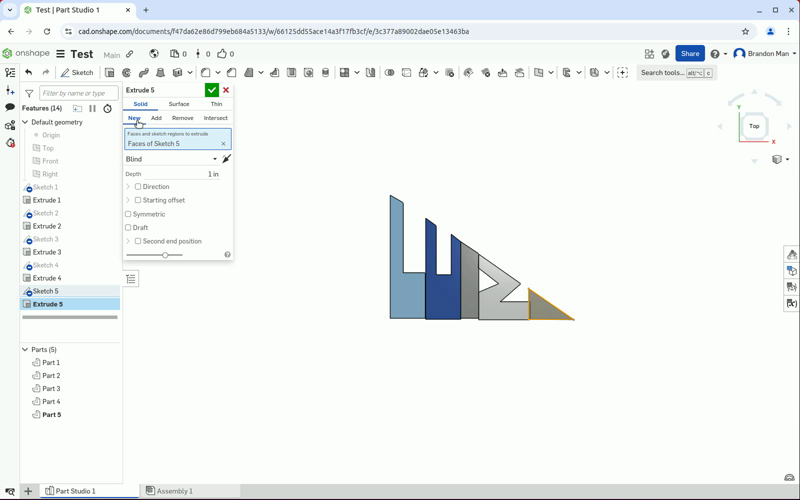
key(tab, 4)
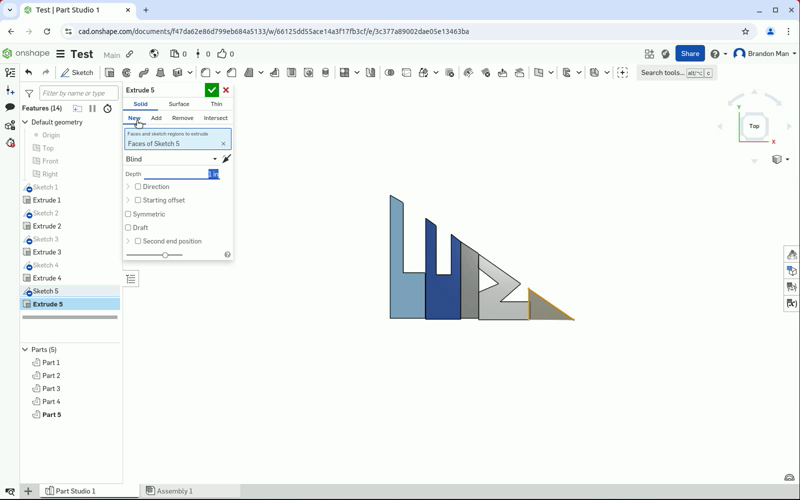
text(16.85)
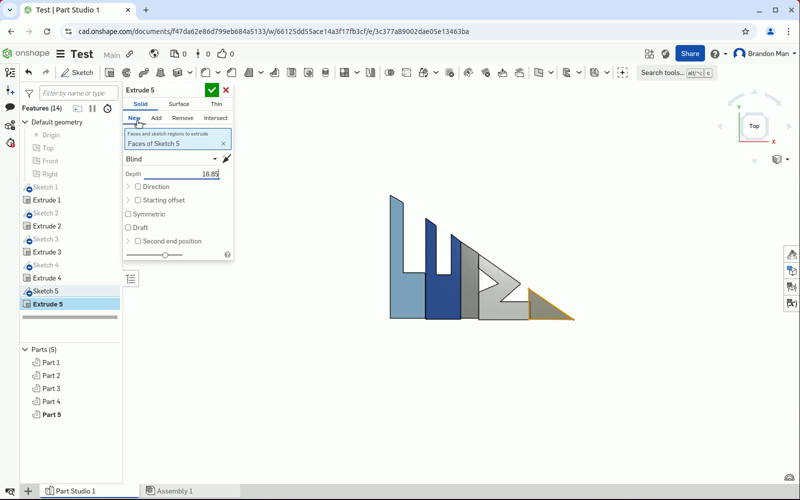
key(enter)
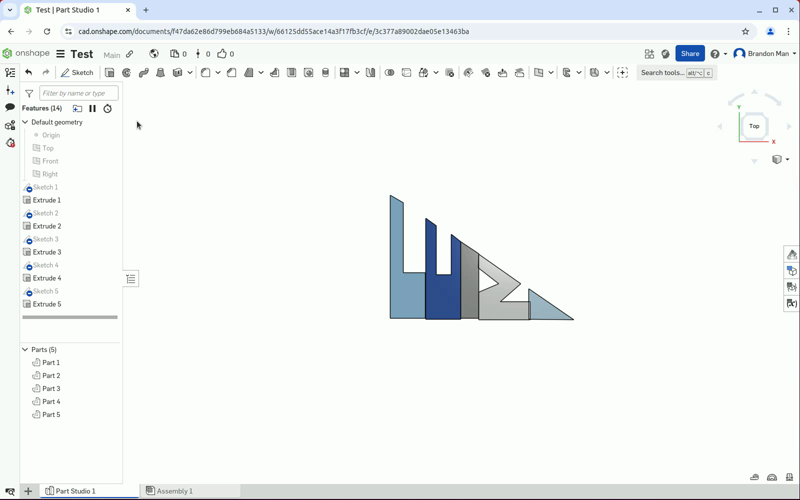
key(shift+h)
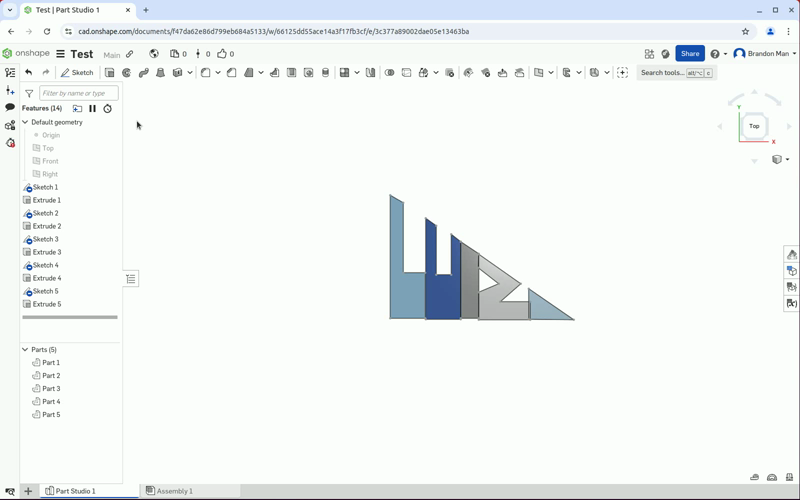
key(shift+h)
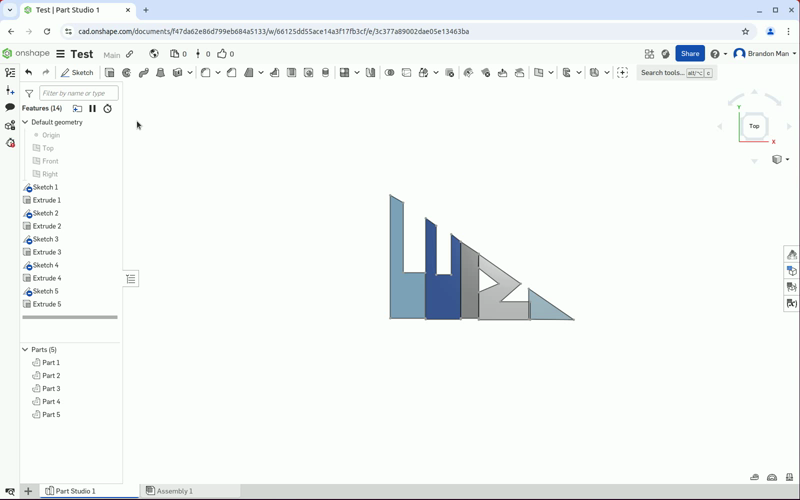
key(shift+7)
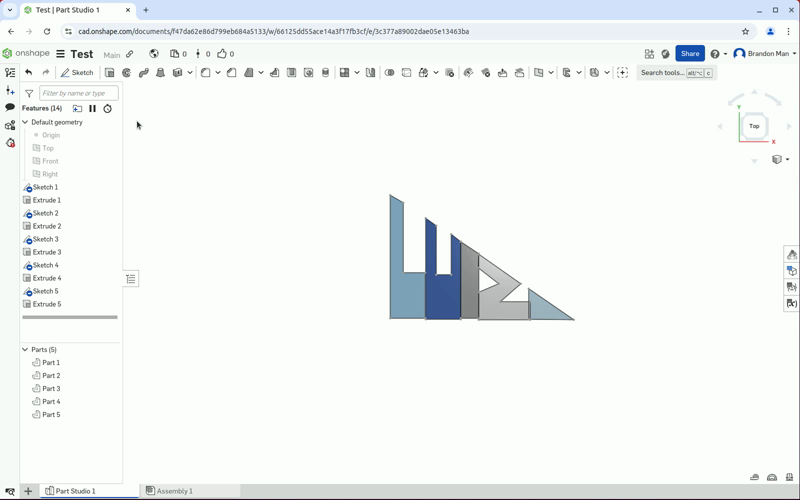
key(up, 3)
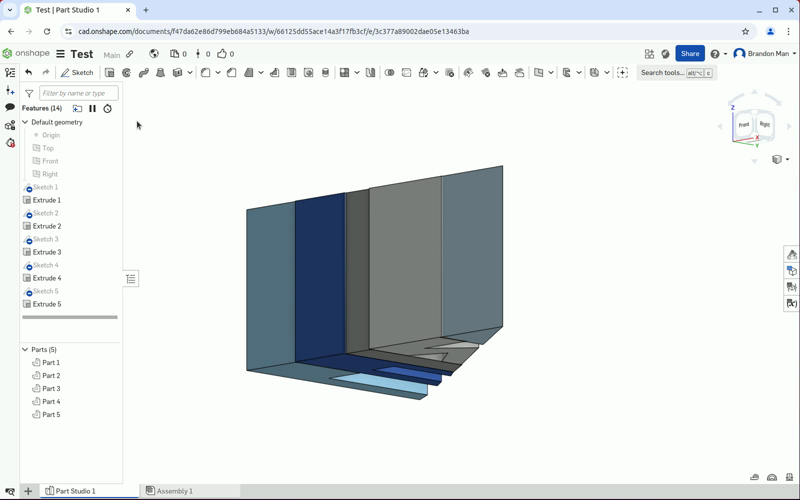
key(left, 3)
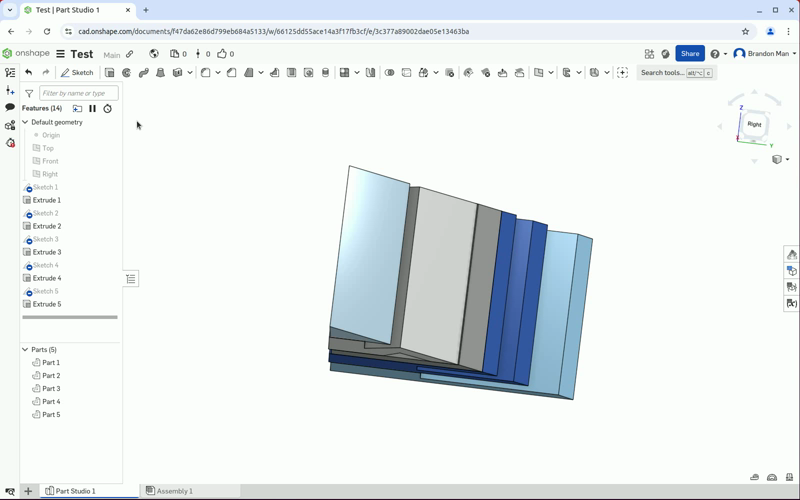
key(right, 3)
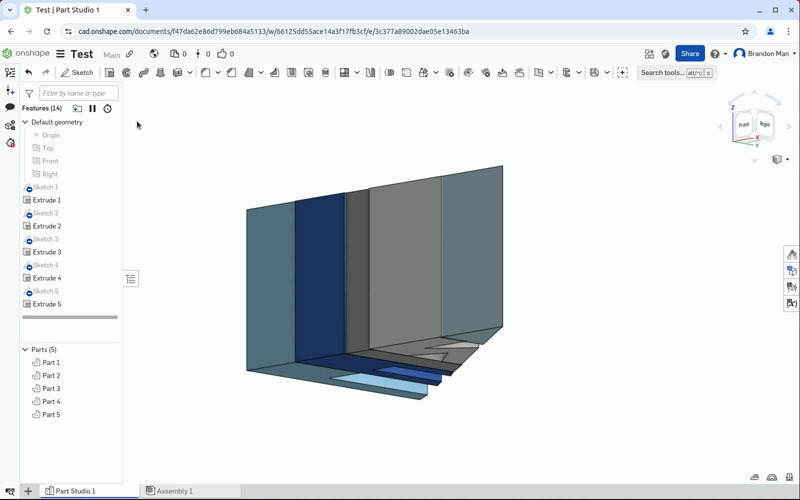
key(down, 3)
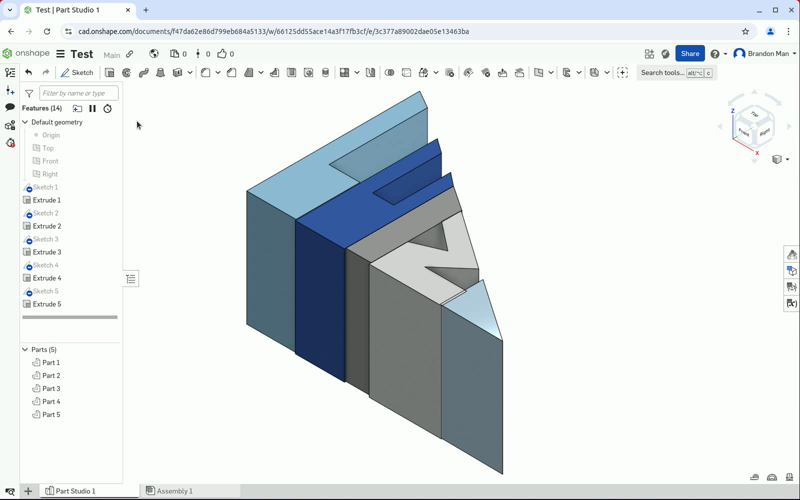
mouse_move(73, 189)
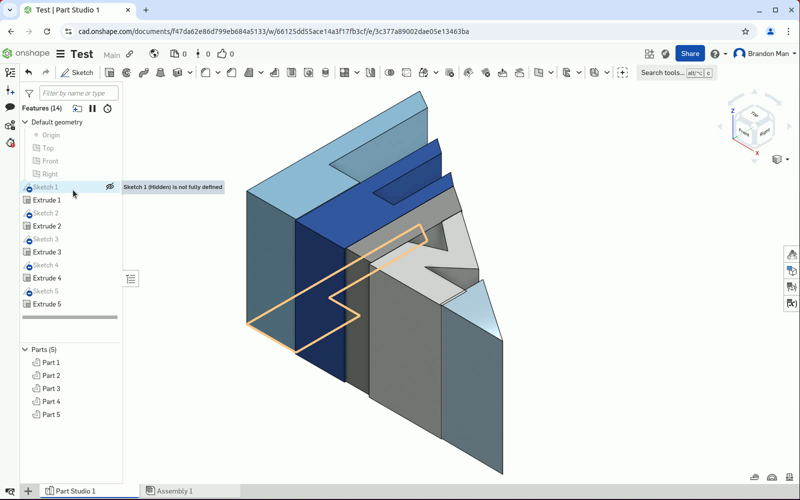
click(73, 189)